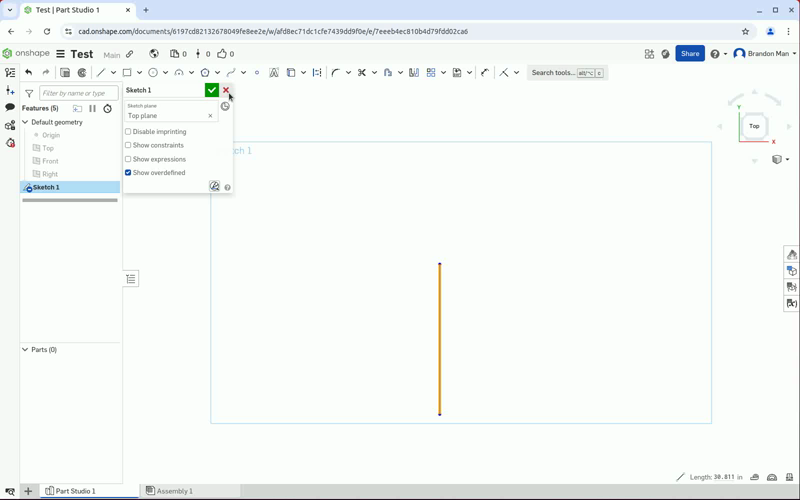
key(shift+h)
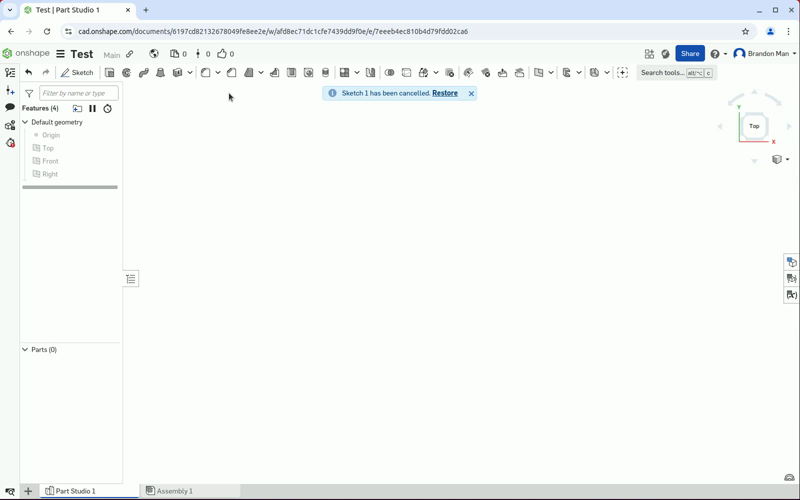
mouse_move(73, 352)
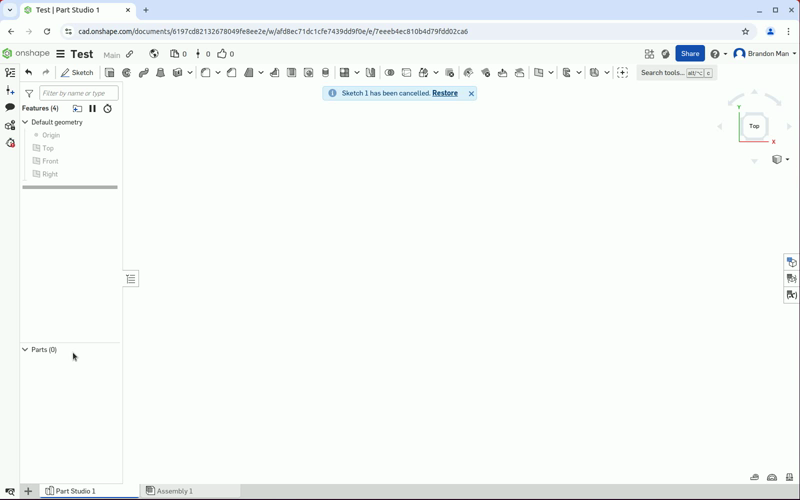
key(y)
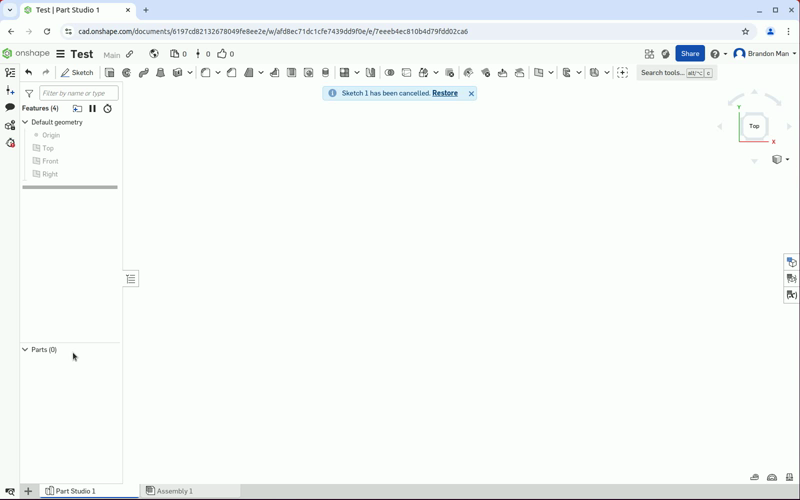
key(shift+p)
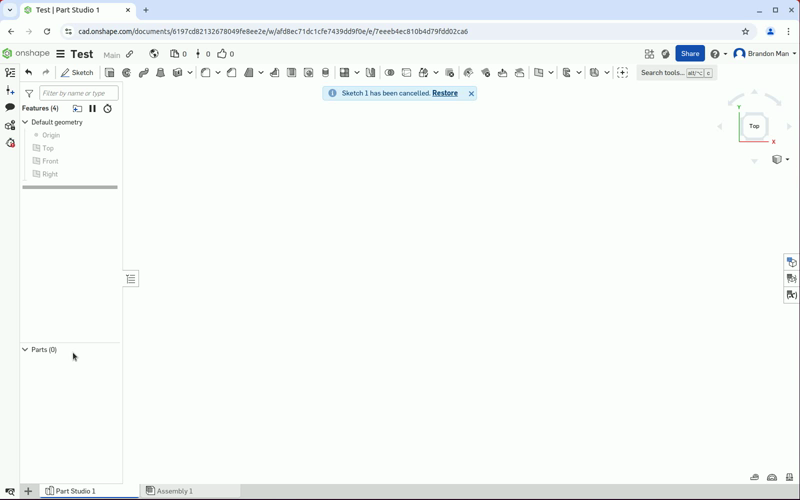
key(space)
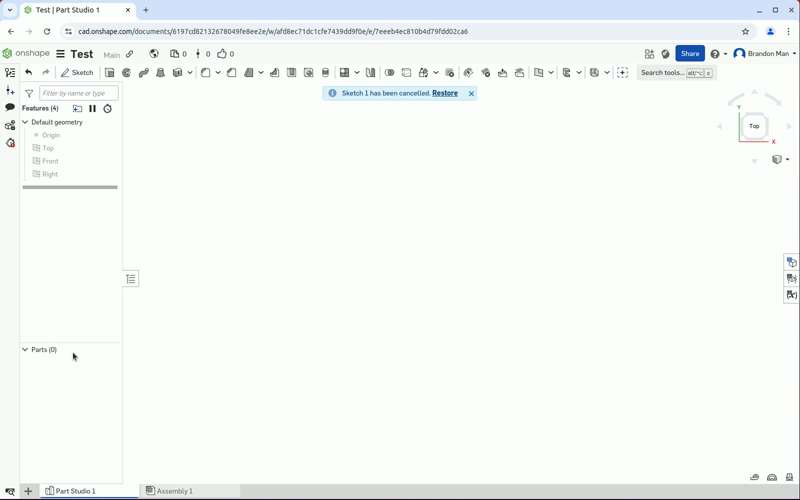
key_down(shift)
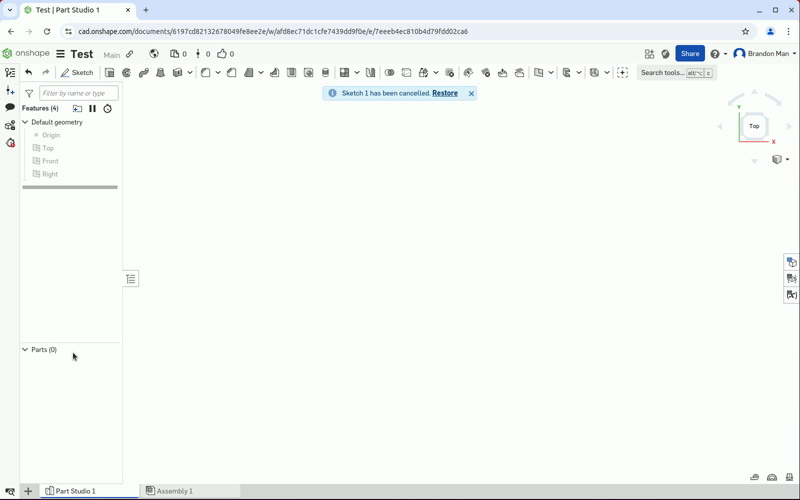
key(up)
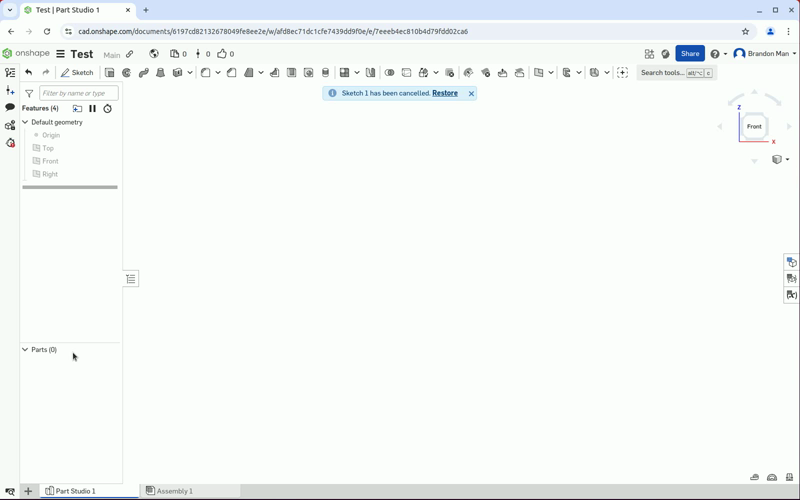
key_up(shift)
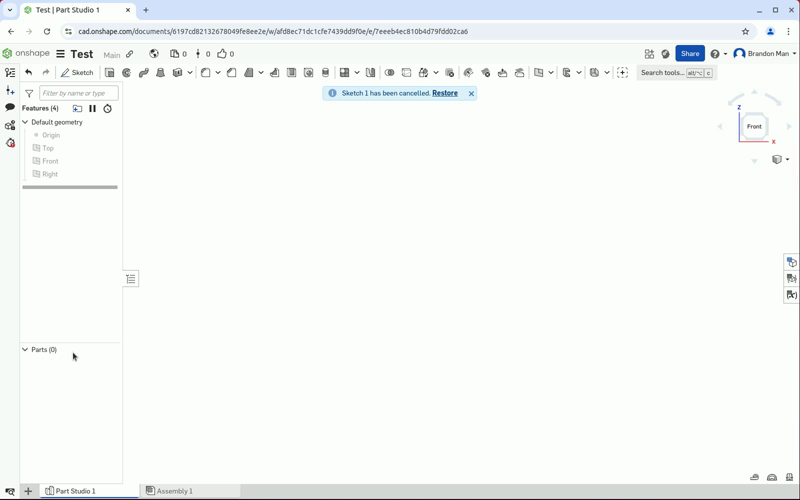
key(space)
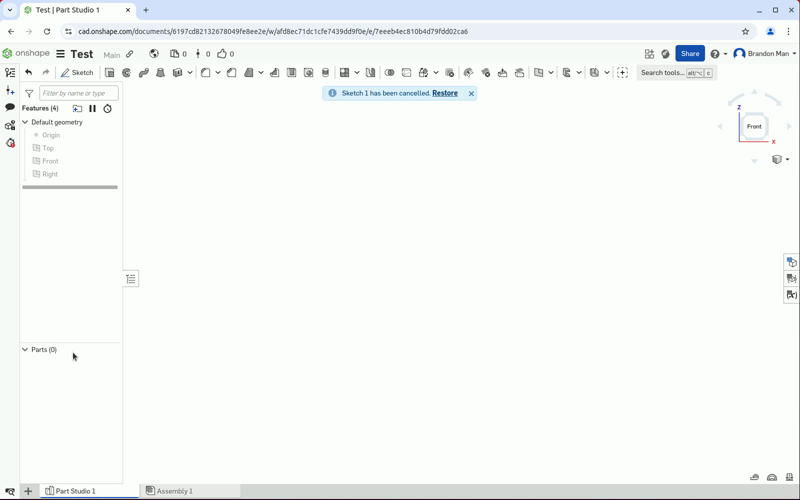
key_down(shift)
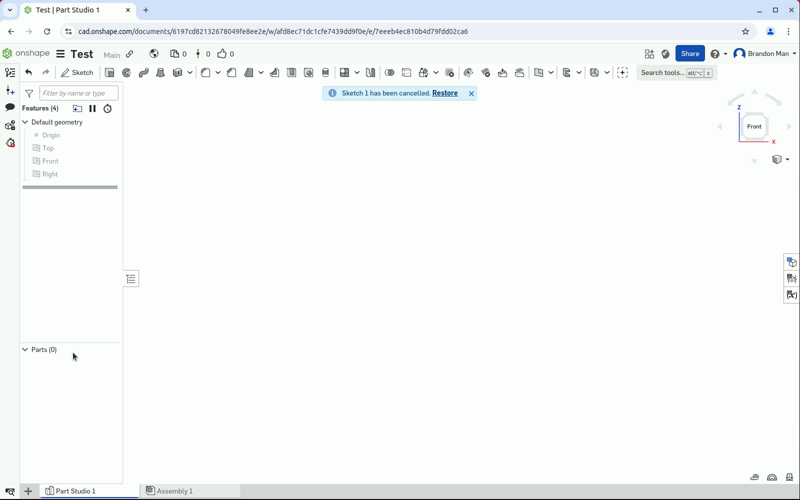
key(left)
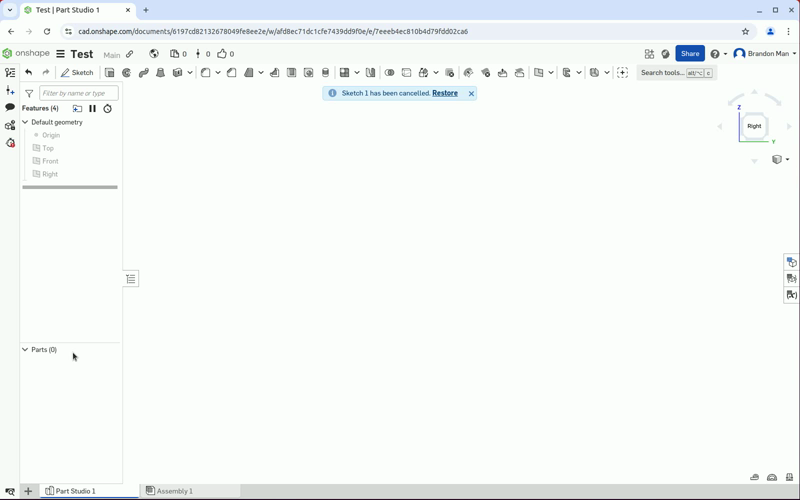
key_up(shift)
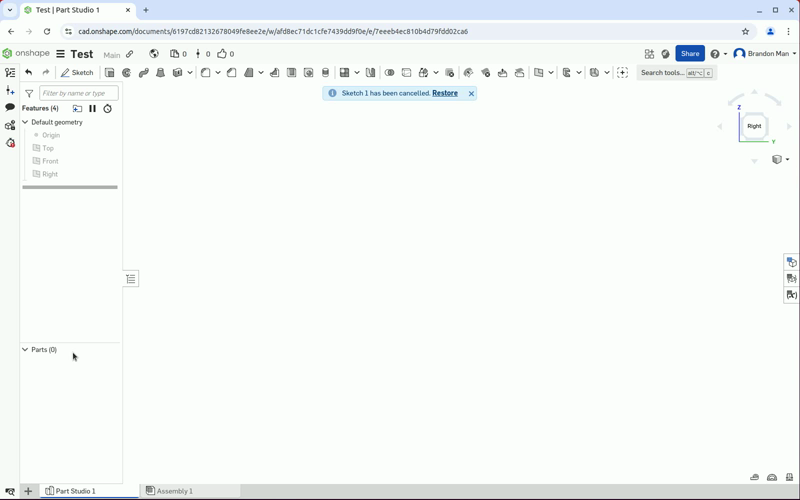
mouse_move(73, 352)
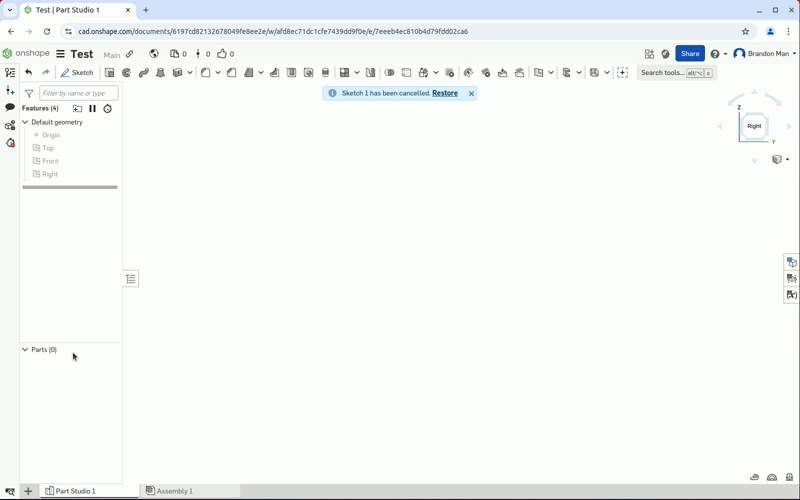
key(shift+y)
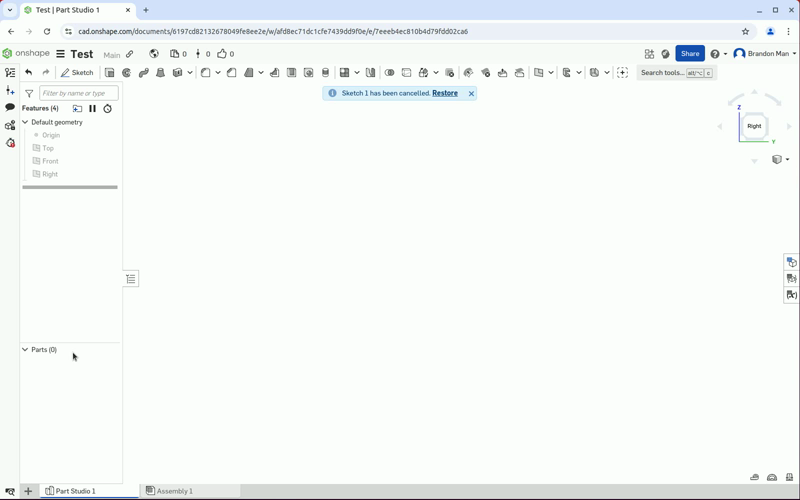
key(shift+s)
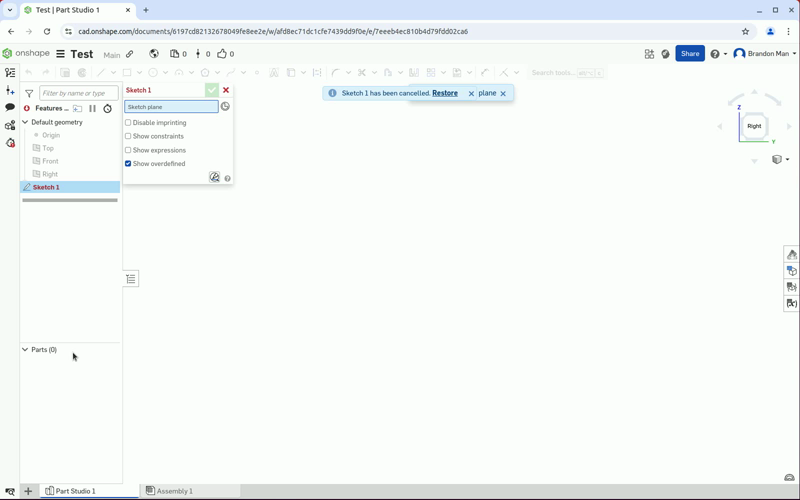
mouse_move(73, 176)
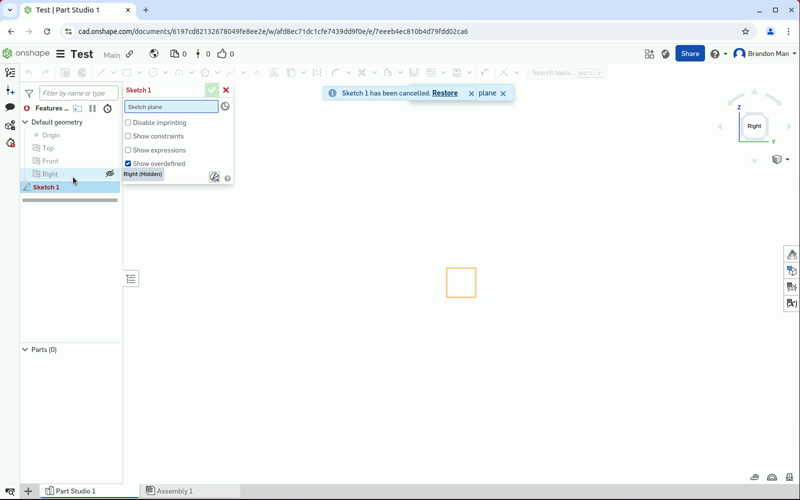
click(73, 176)
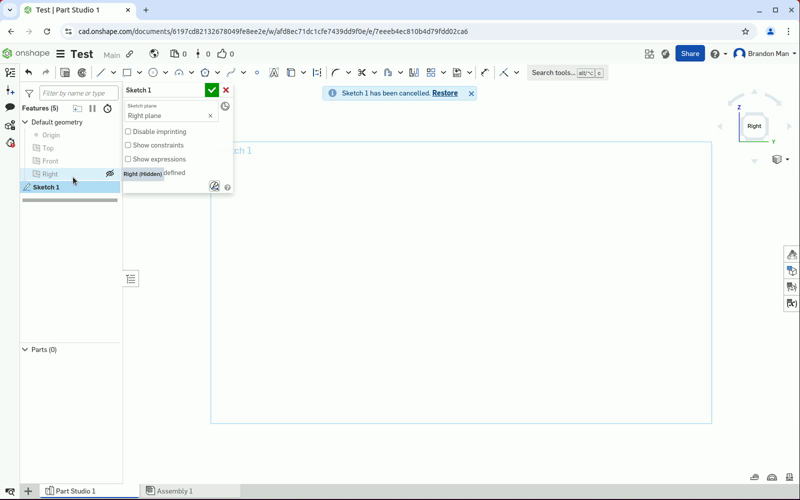
mouse_move(73, 352)
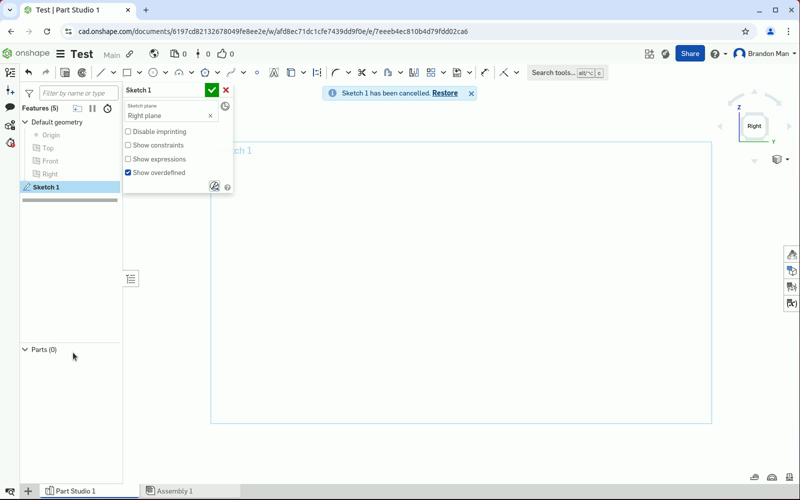
key(y)
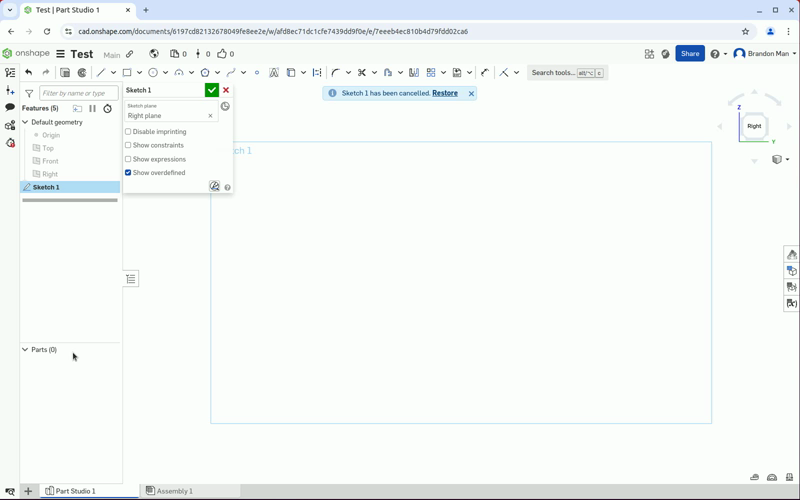
key(c)
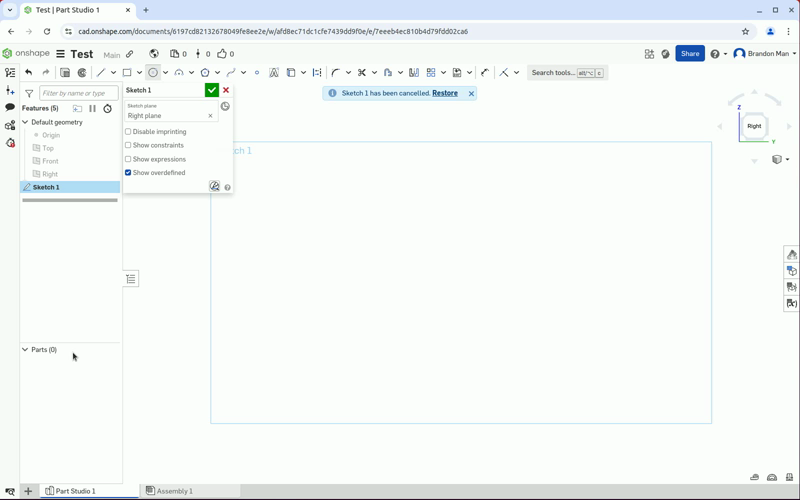
key_down(shift)
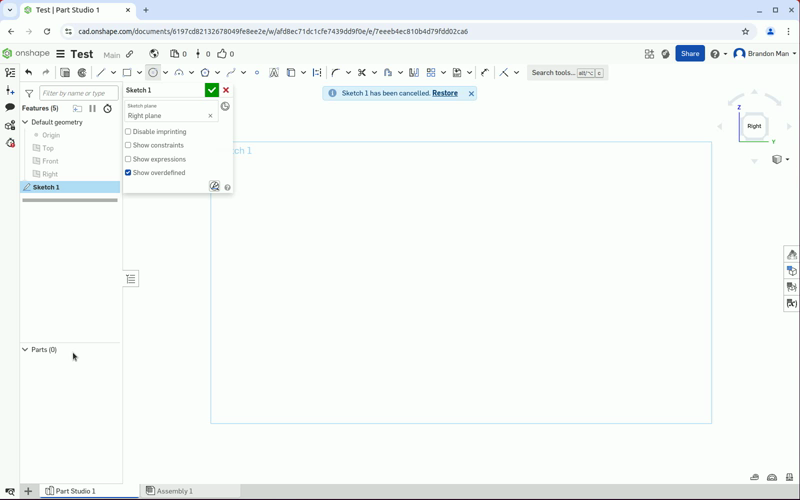
mouse_move(461, 282)
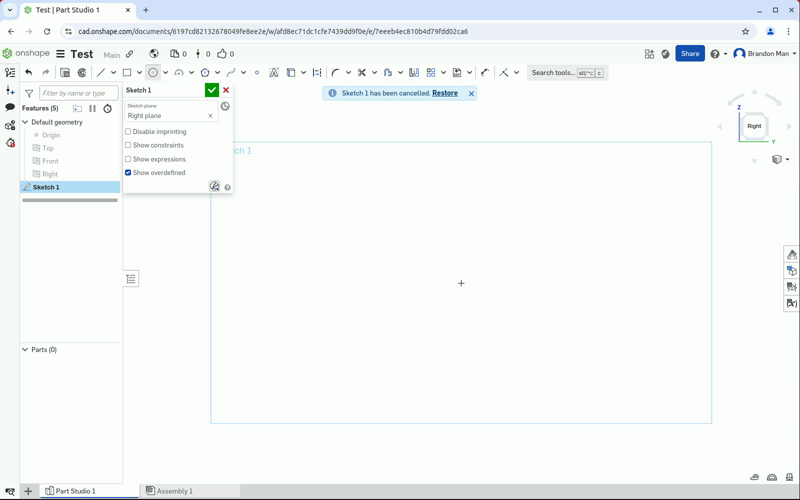
click(461, 282)
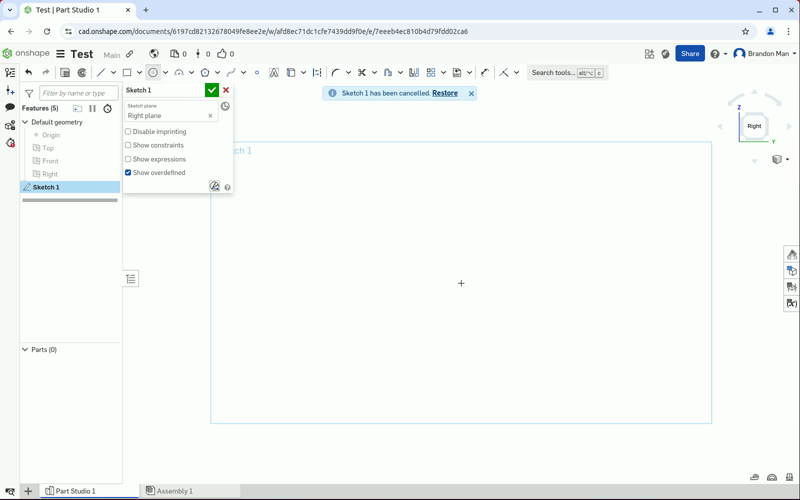
key_up(shift)
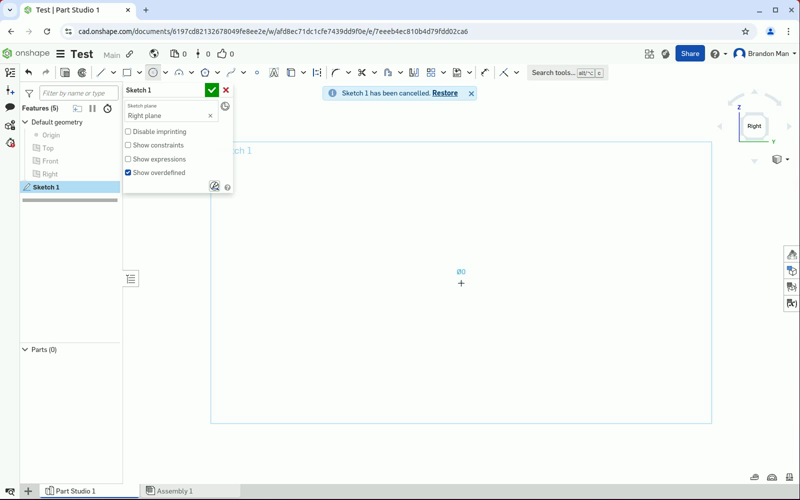
mouse_move(499, 282)
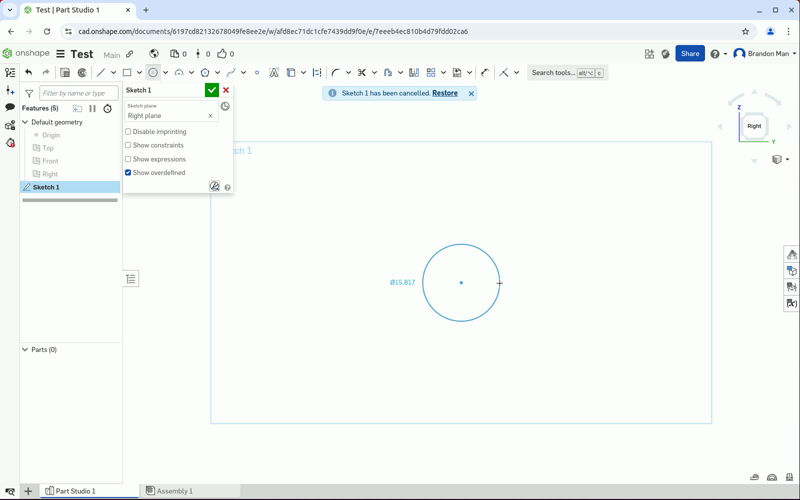
click(499, 282)
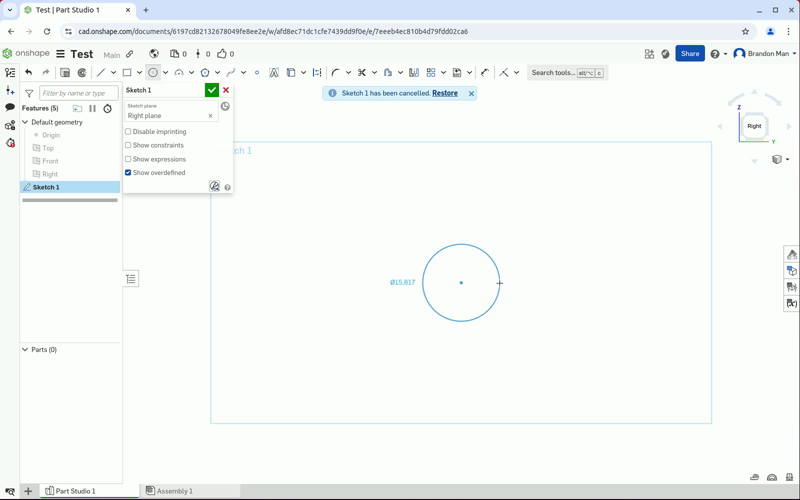
key(esc)
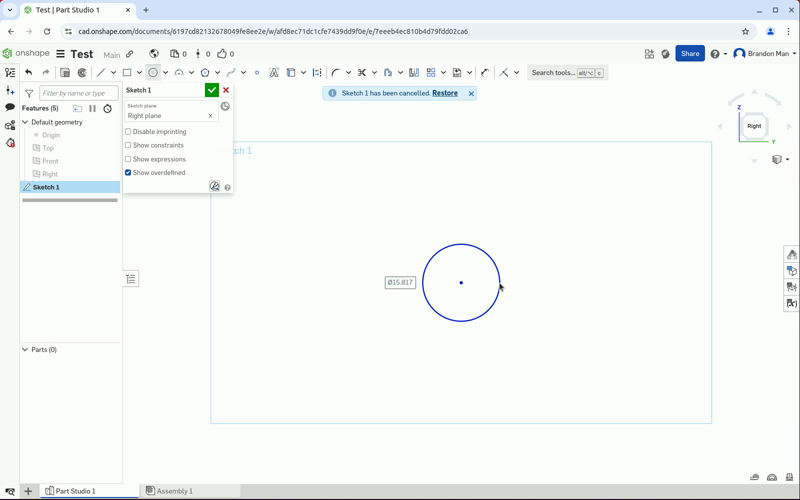
mouse_move(491, 269)
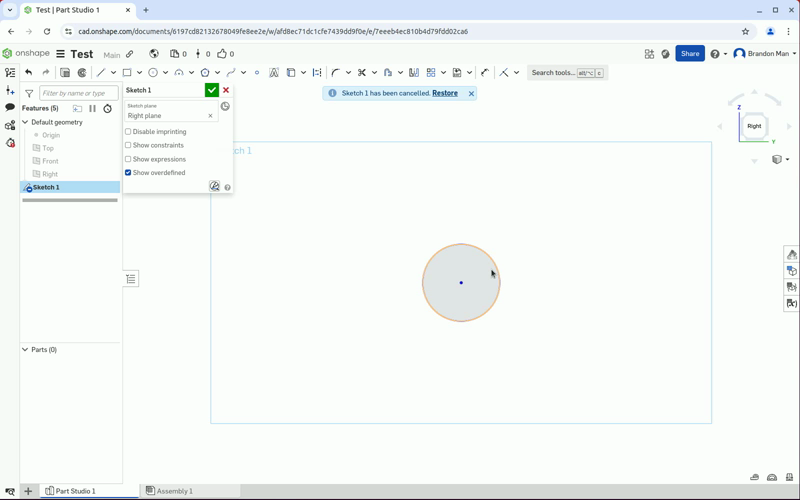
click(491, 269)
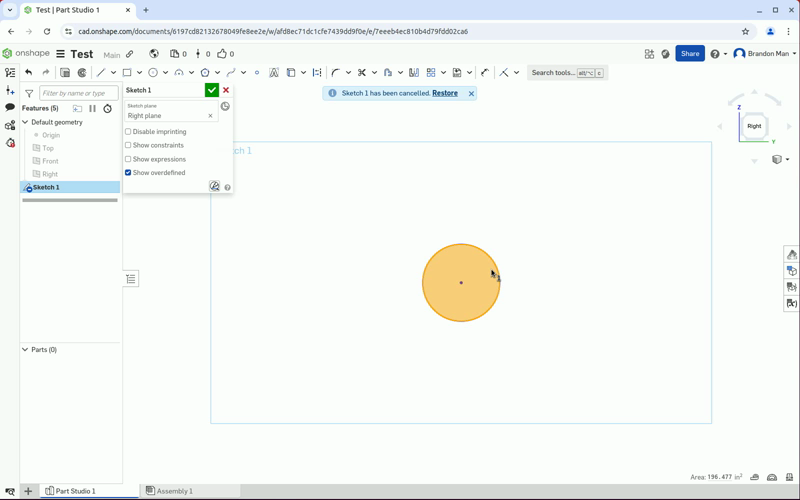
mouse_move(73, 352)
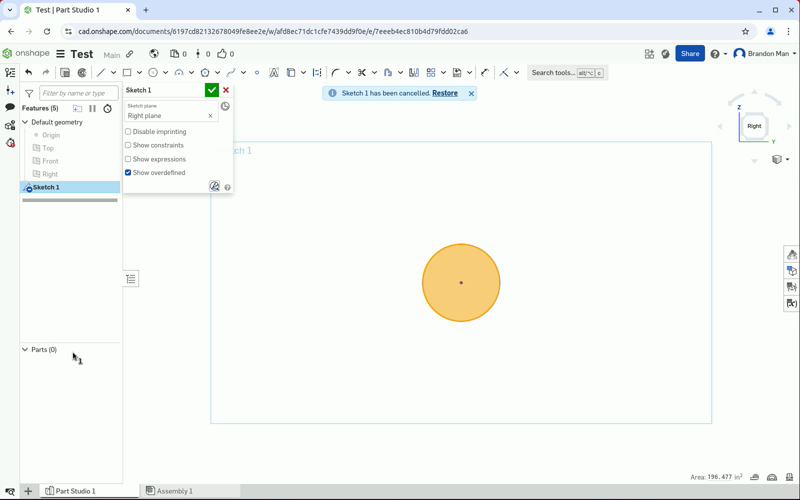
key(shift+y)
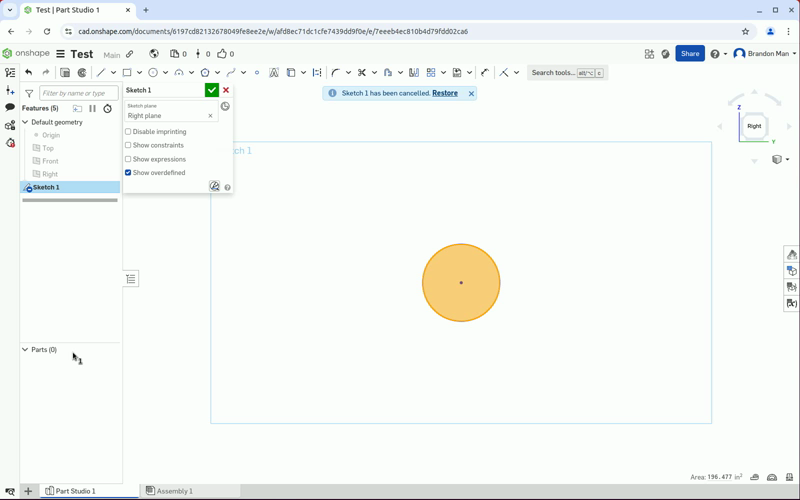
key(shift+e)
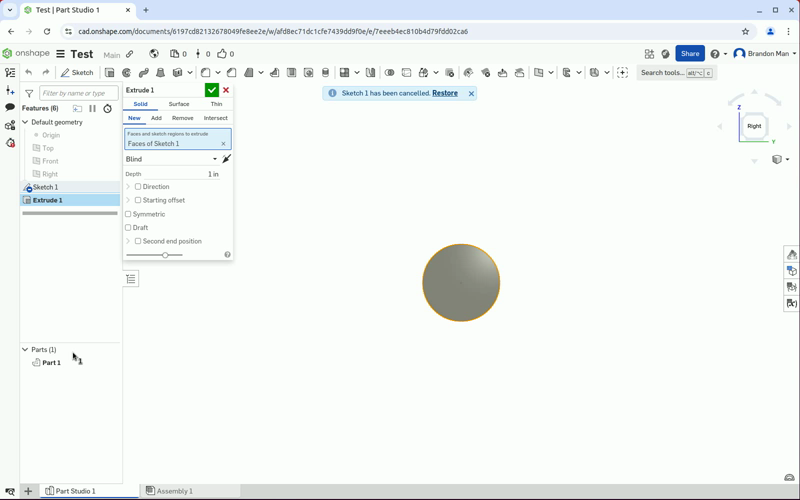
mouse_move(143, 106)
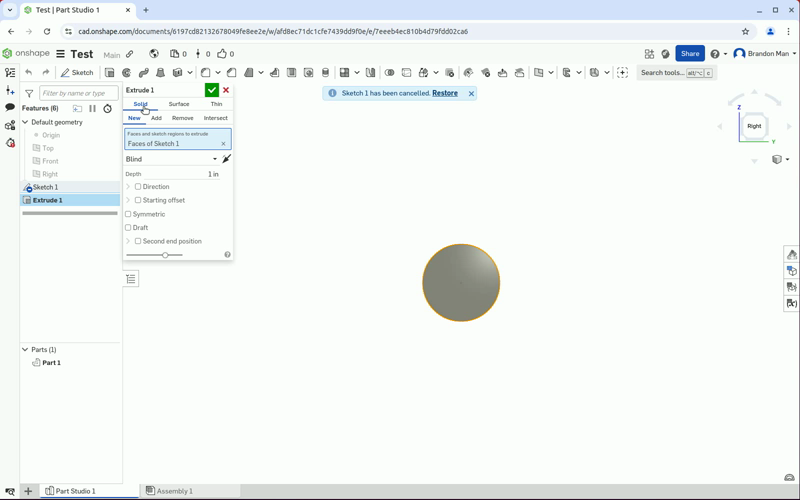
click(143, 106)
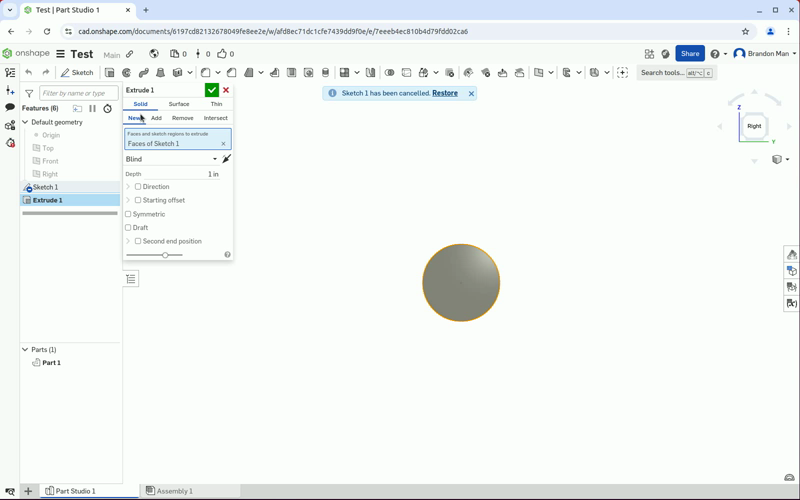
mouse_move(137, 120)
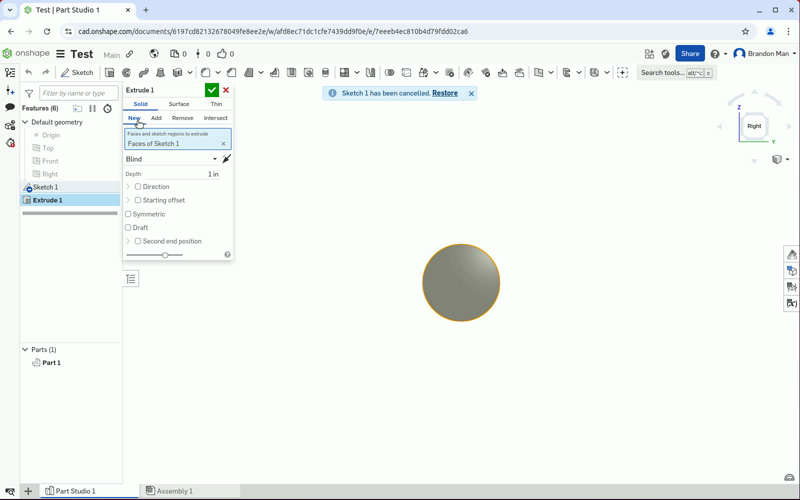
click(137, 120)
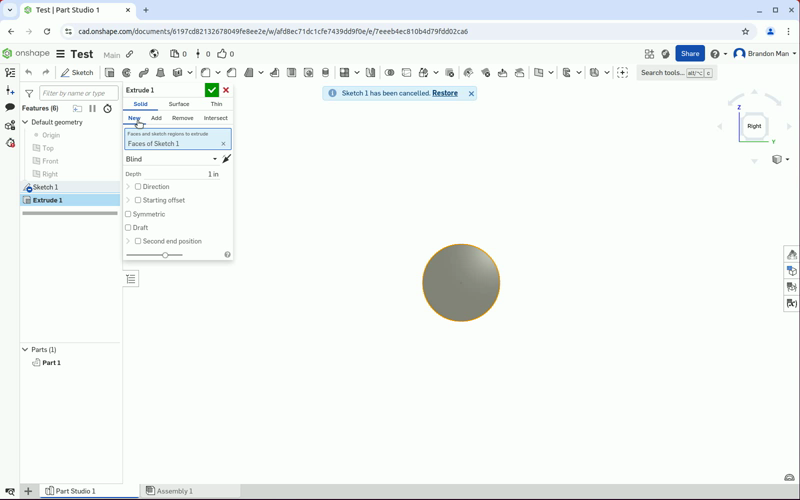
key(tab, 4)
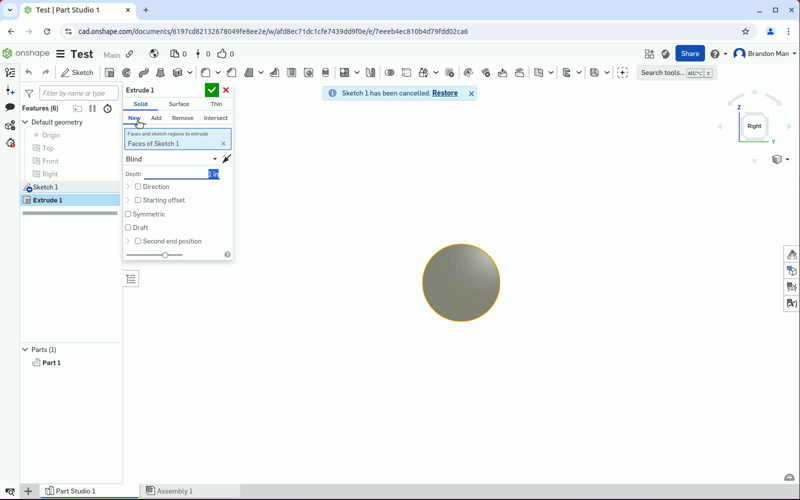
text(11.554)
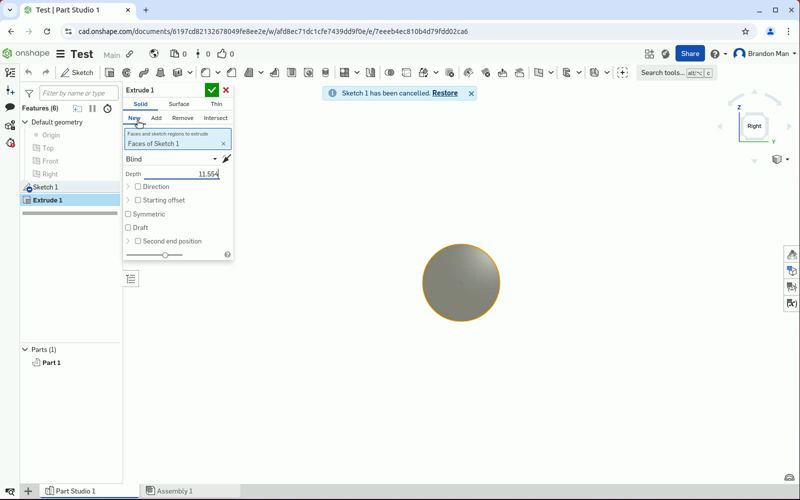
key(enter)
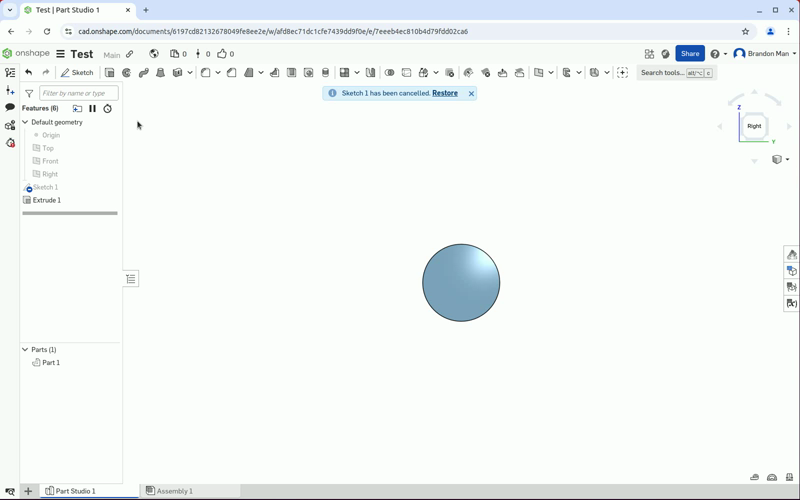
key(shift+h)
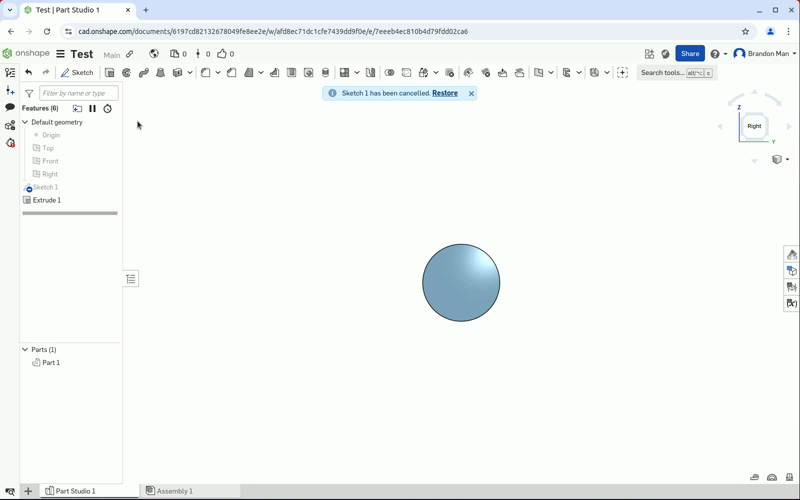
key(shift+h)
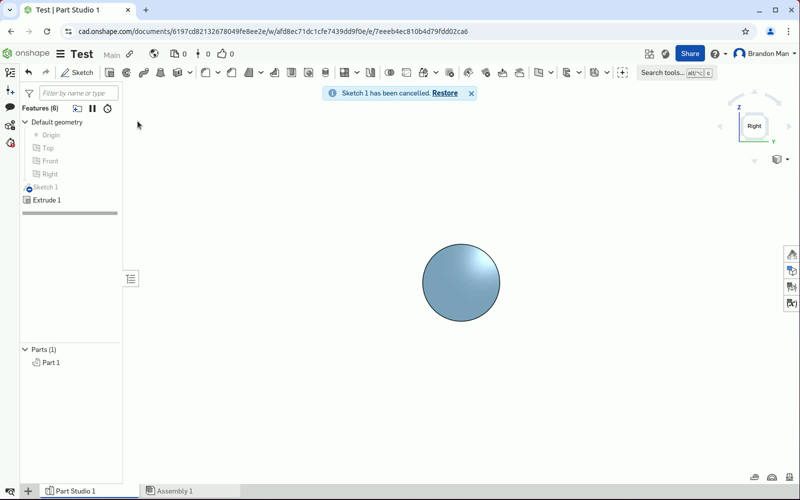
mouse_move(73, 189)
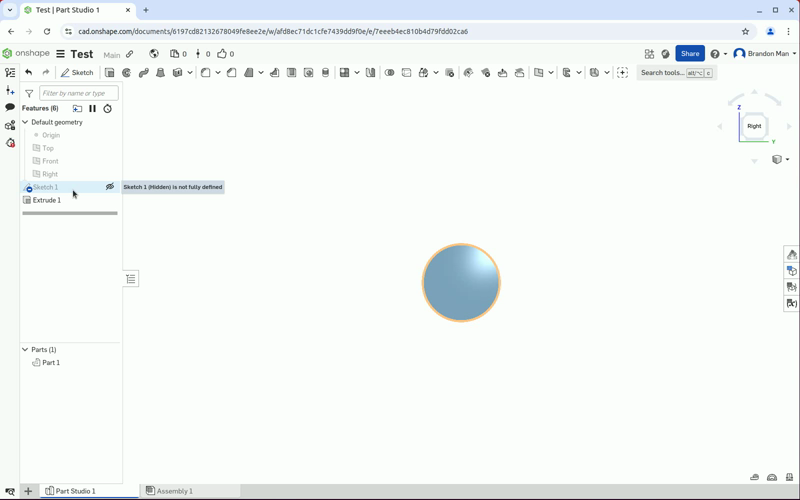
click(73, 189)
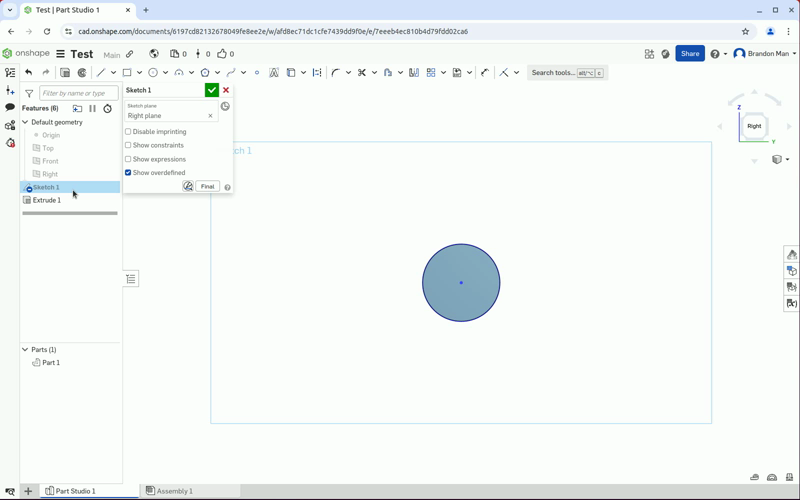
mouse_move(229, 92)
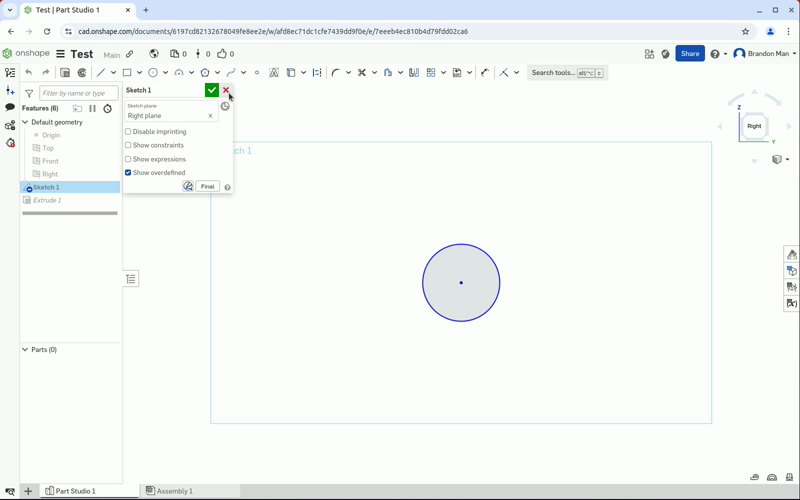
click(229, 92)
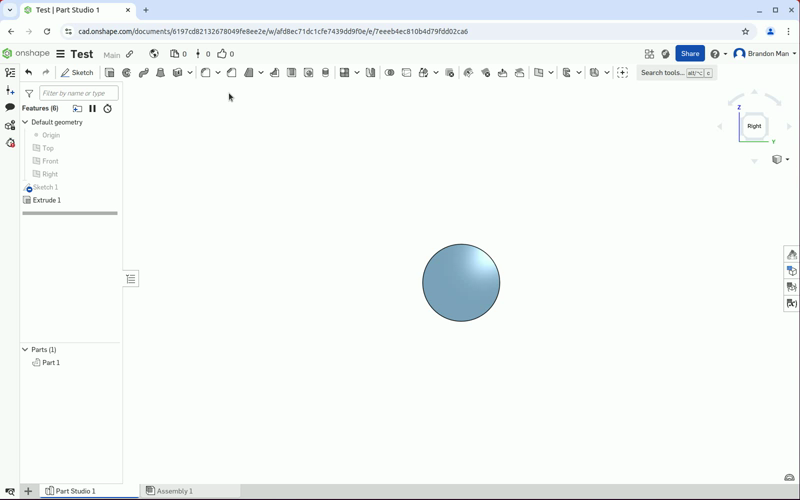
mouse_move(541, 75)
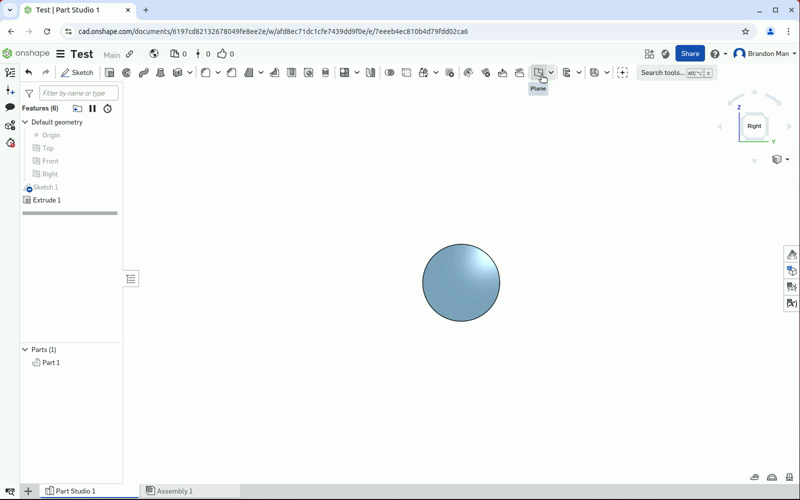
click(541, 75)
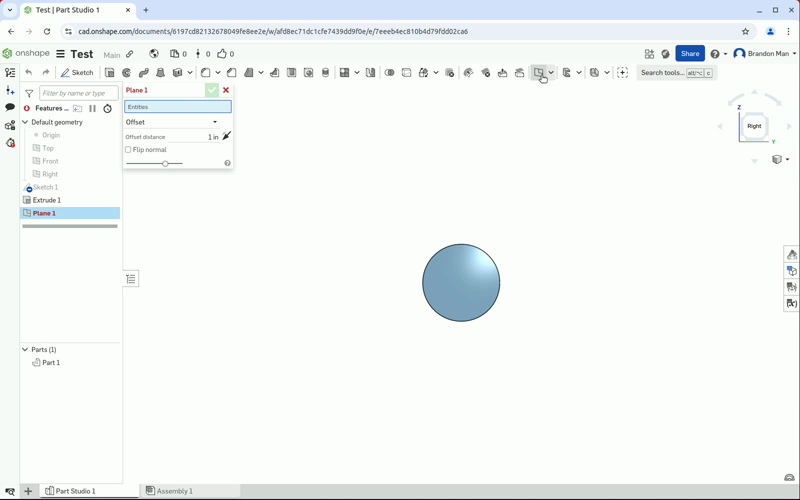
mouse_move(73, 176)
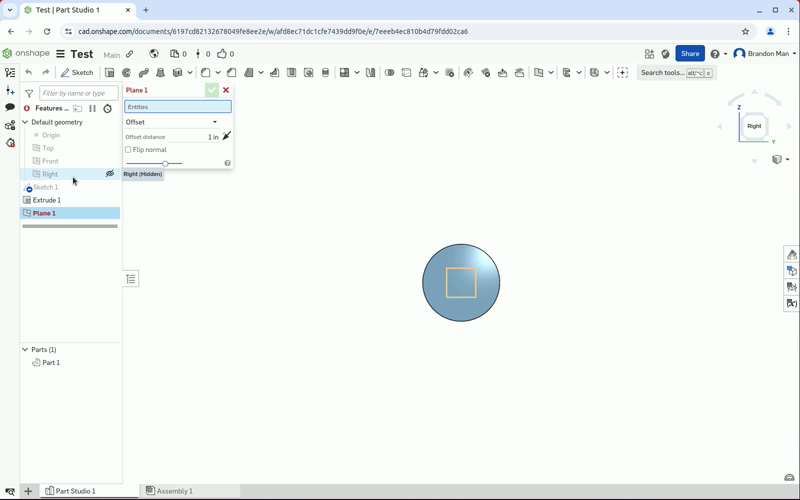
click(73, 176)
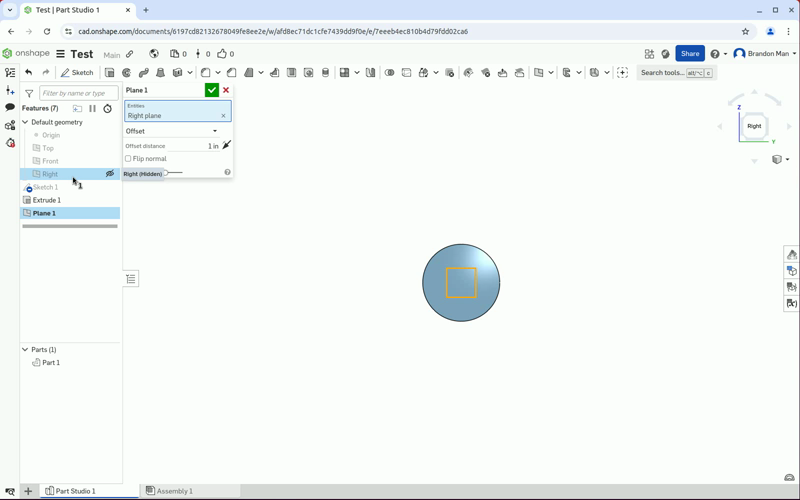
key(tab, 2)
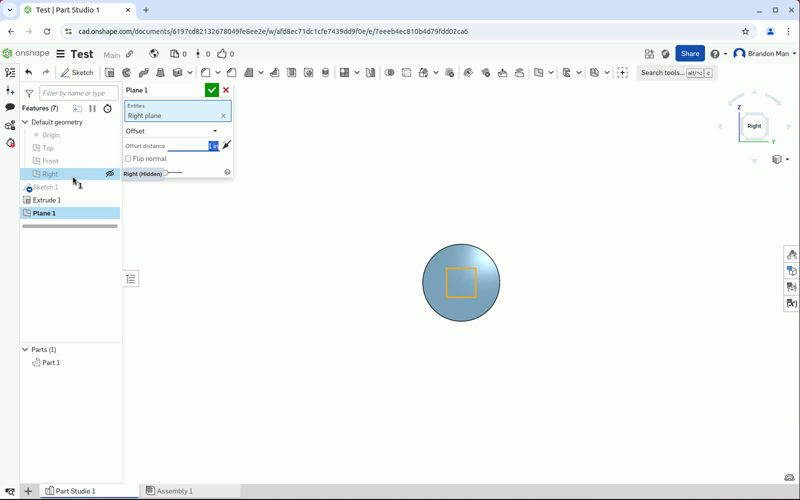
text(11.554)
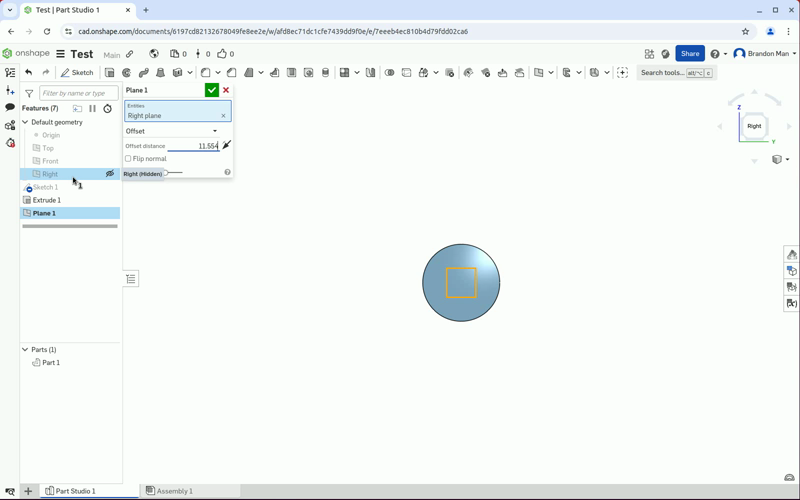
key(enter, 2)
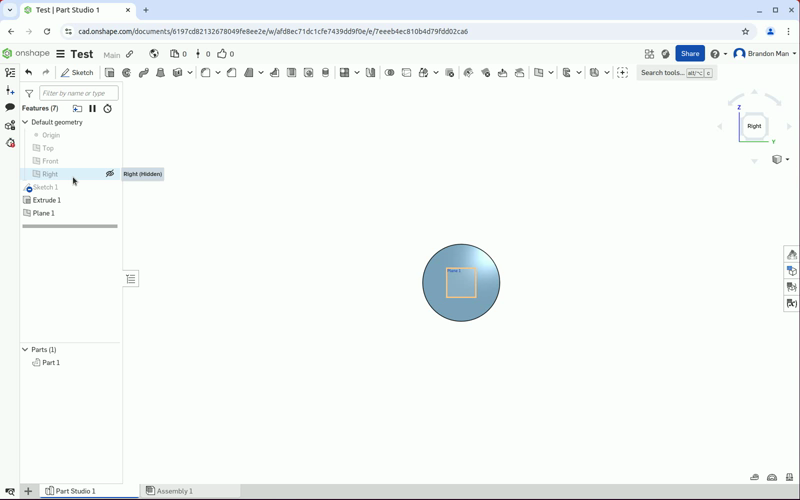
key(shift+s)
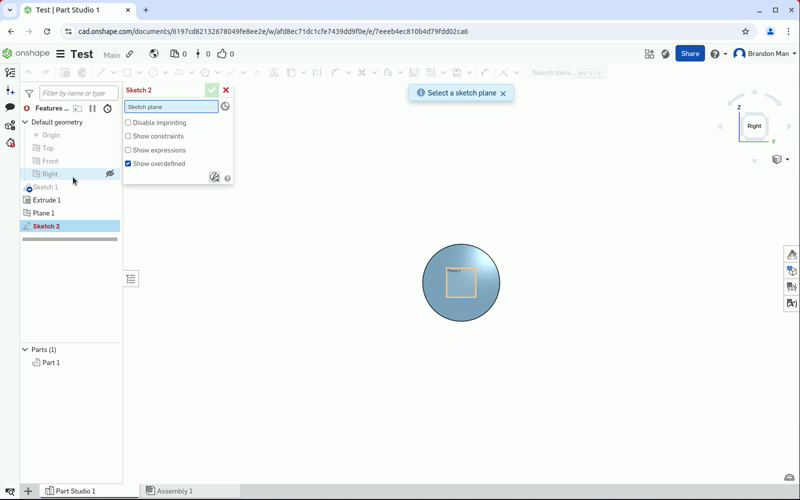
mouse_move(73, 215)
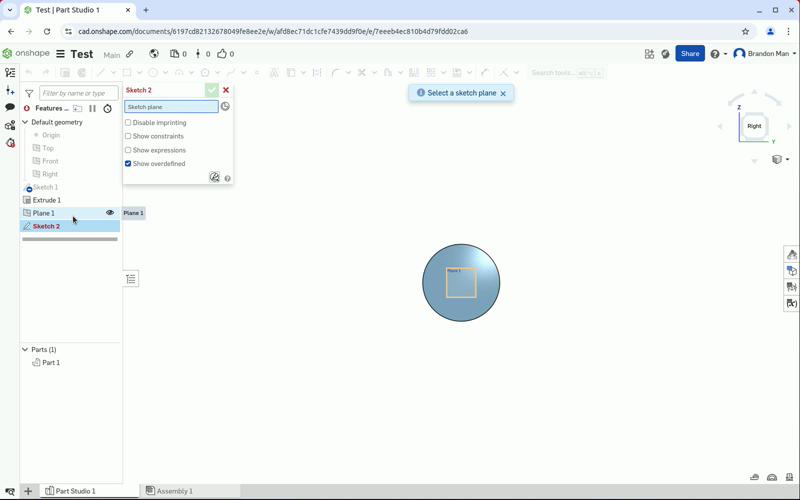
click(73, 215)
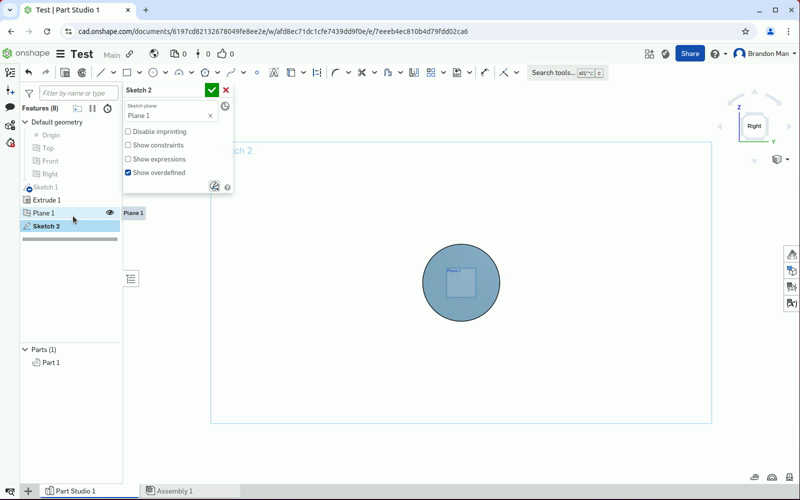
mouse_move(73, 352)
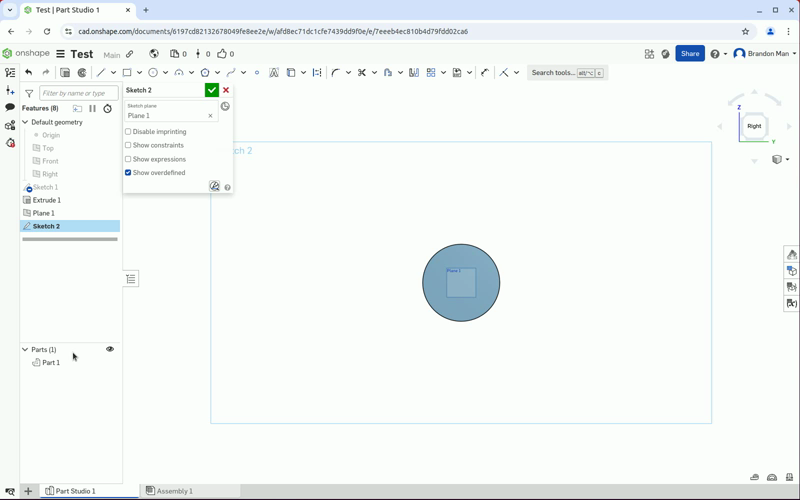
key(y)
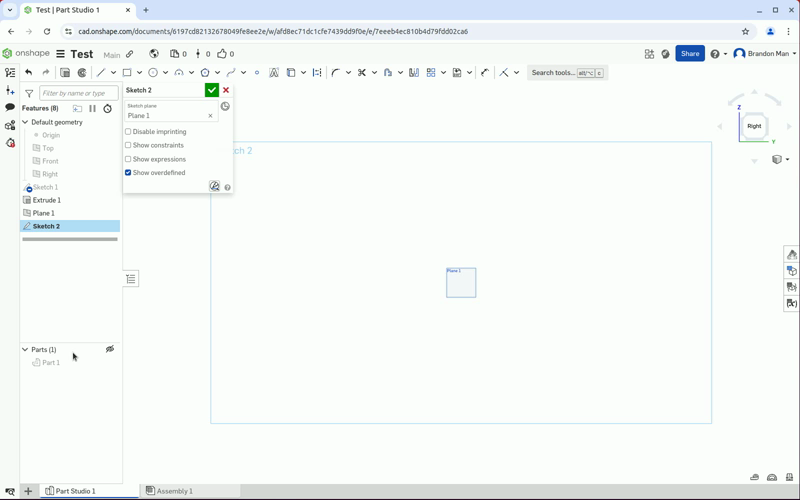
key(c)
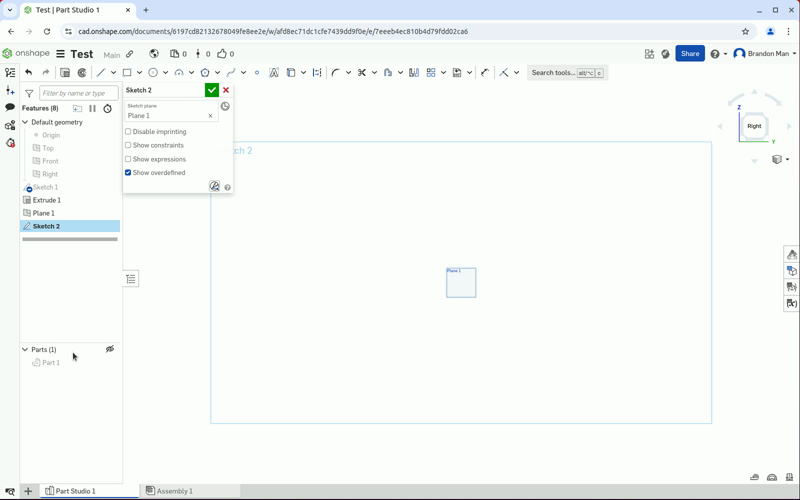
key_down(shift)
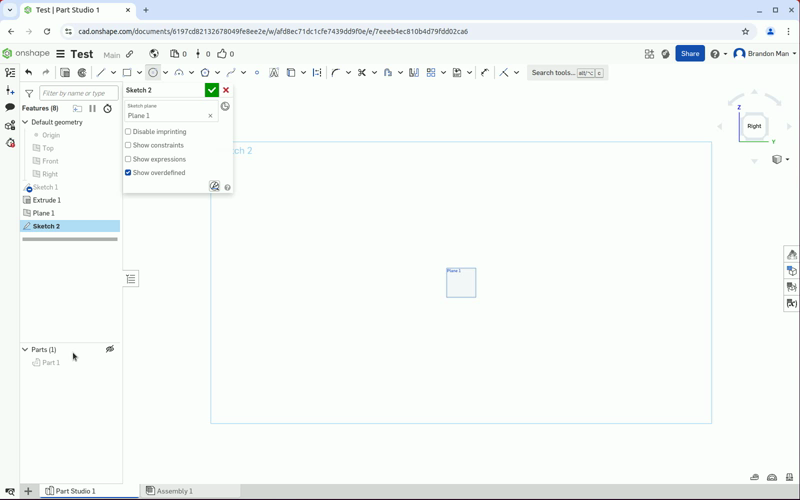
mouse_move(484, 295)
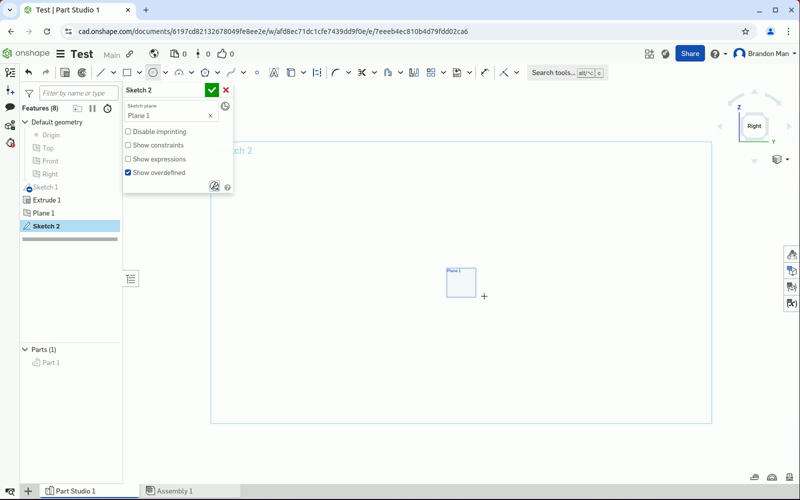
click(484, 295)
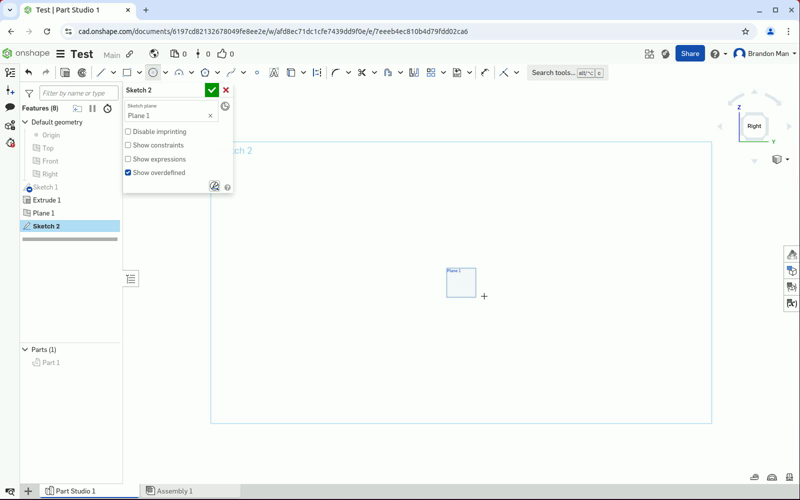
key_up(shift)
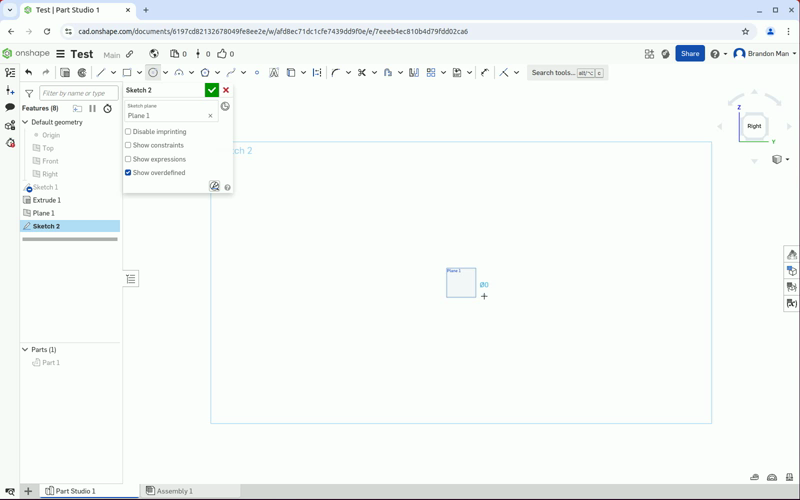
mouse_move(492, 295)
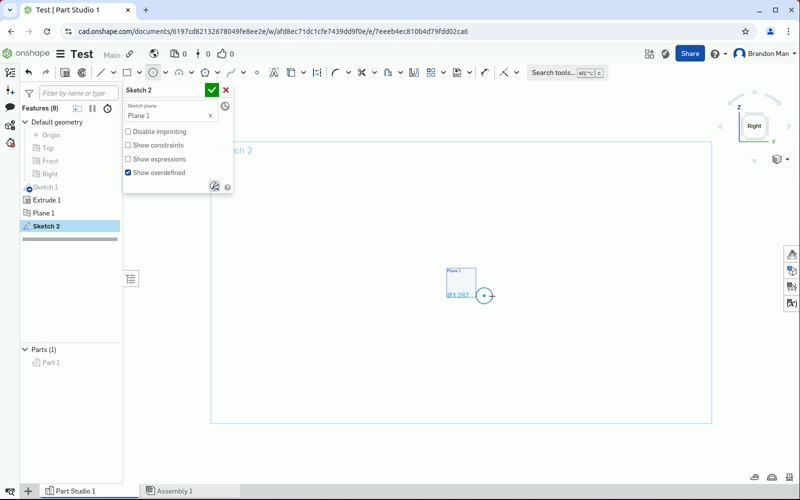
click(492, 295)
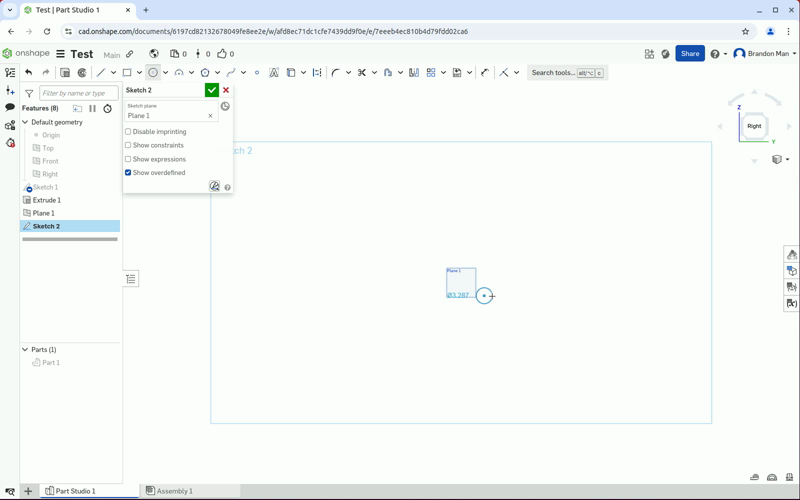
key(esc)
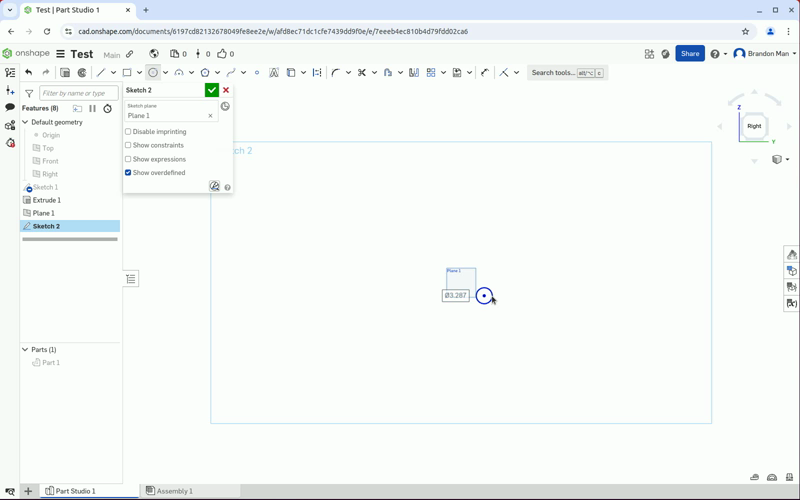
mouse_move(485, 299)
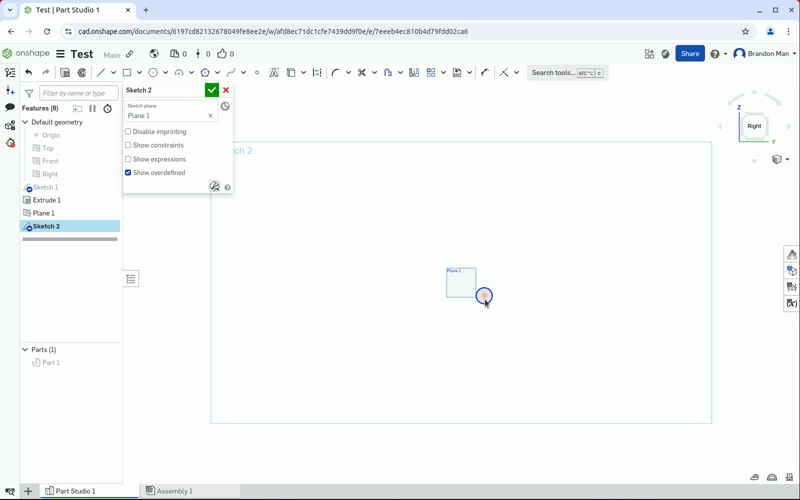
scroll(6)
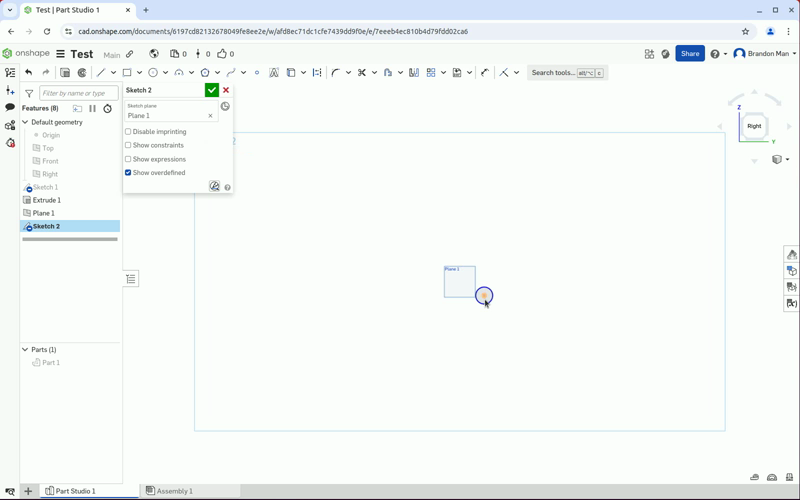
scroll(6)
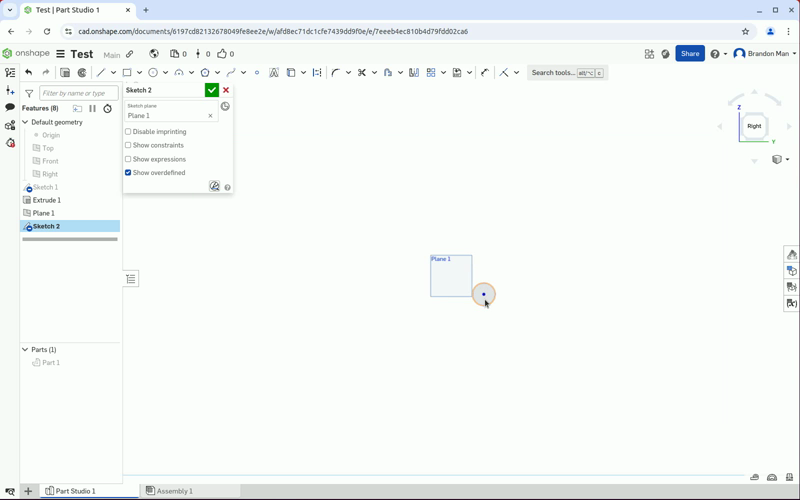
scroll(6)
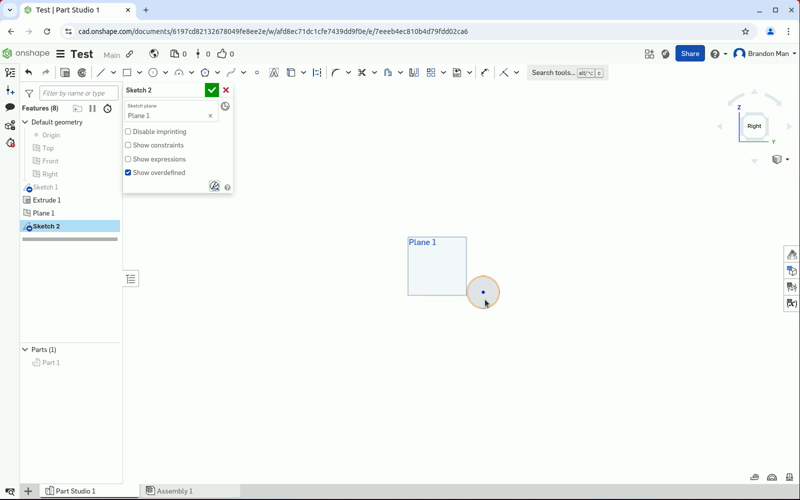
scroll(6)
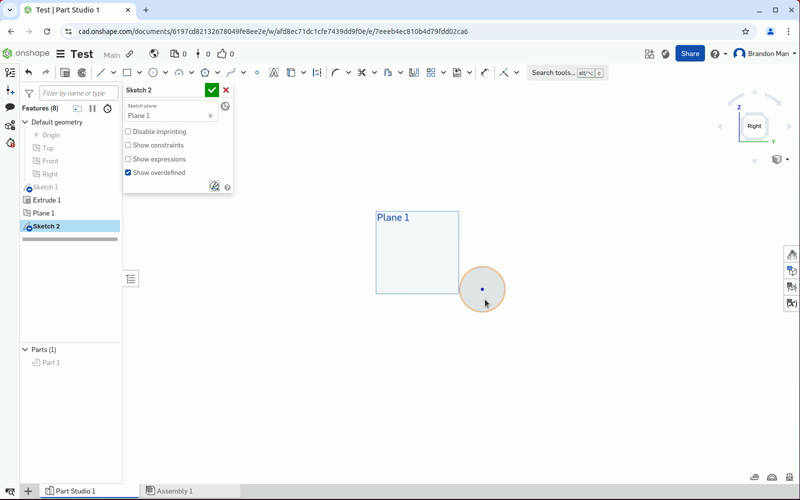
scroll(6)
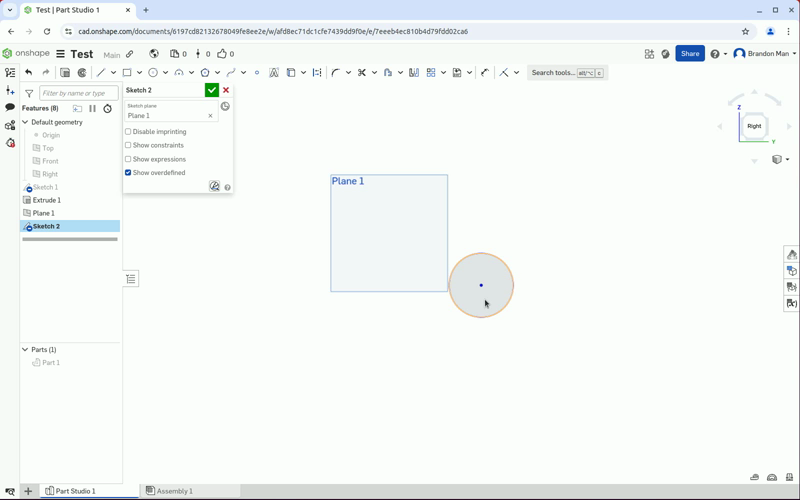
scroll(6)
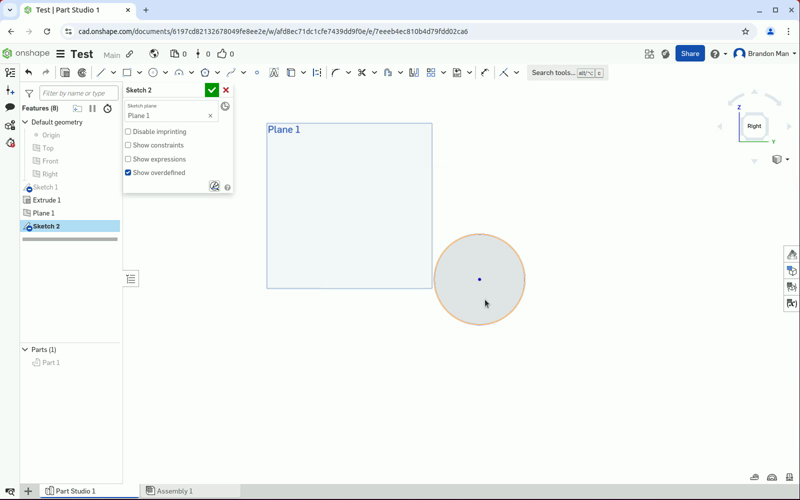
scroll(6)
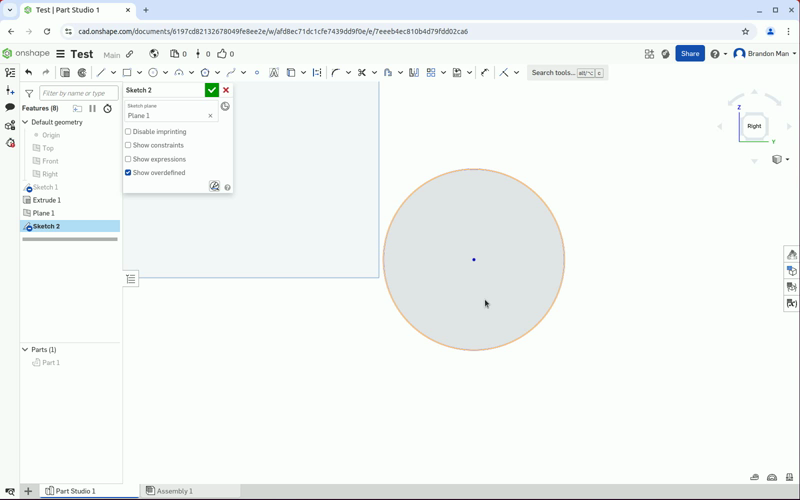
click(485, 299)
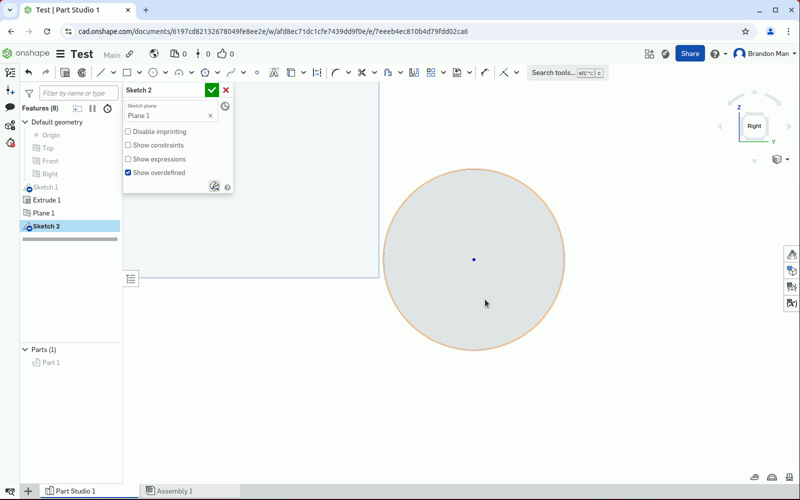
scroll(-6)
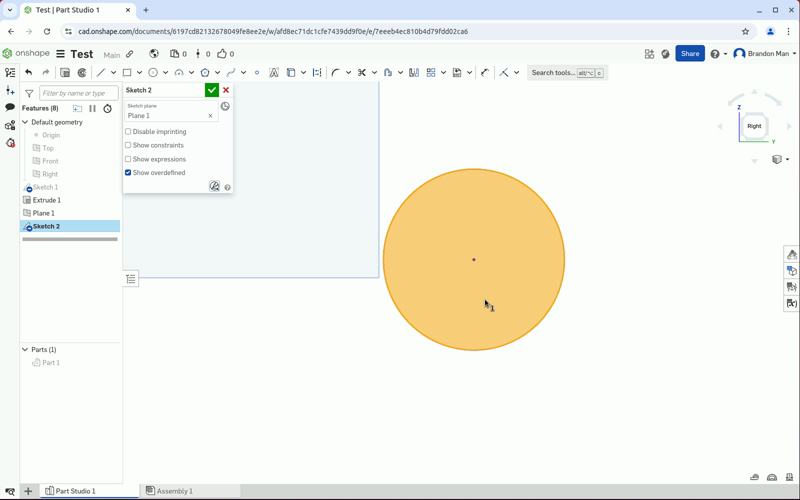
scroll(-6)
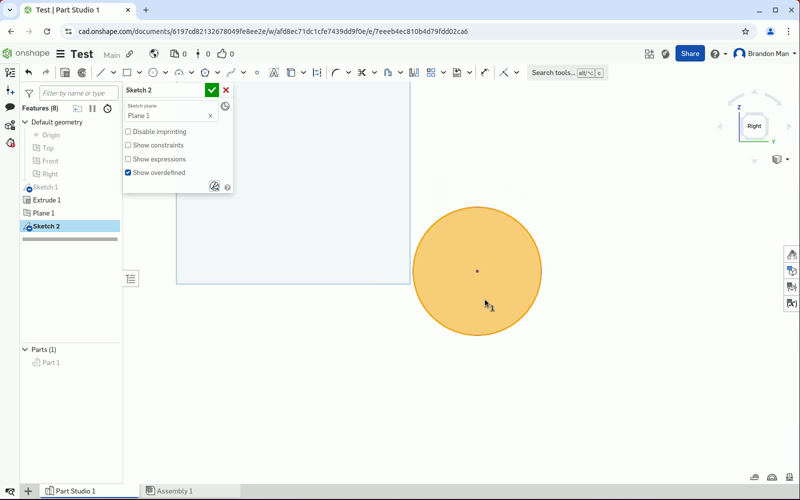
scroll(-6)
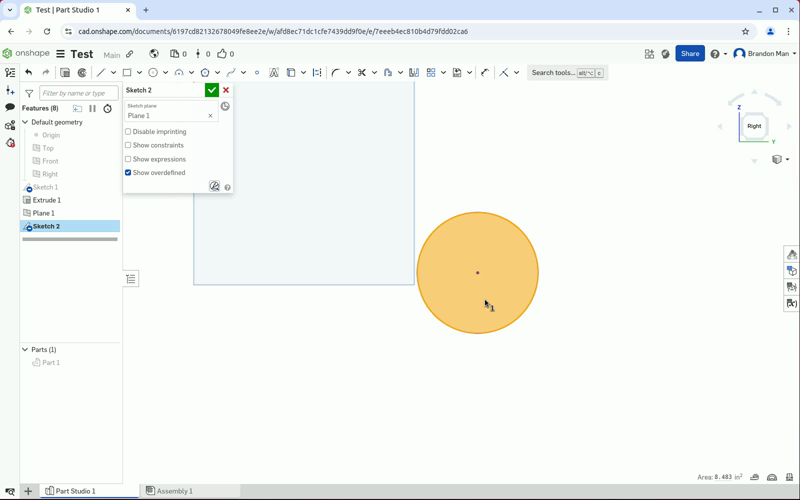
scroll(-6)
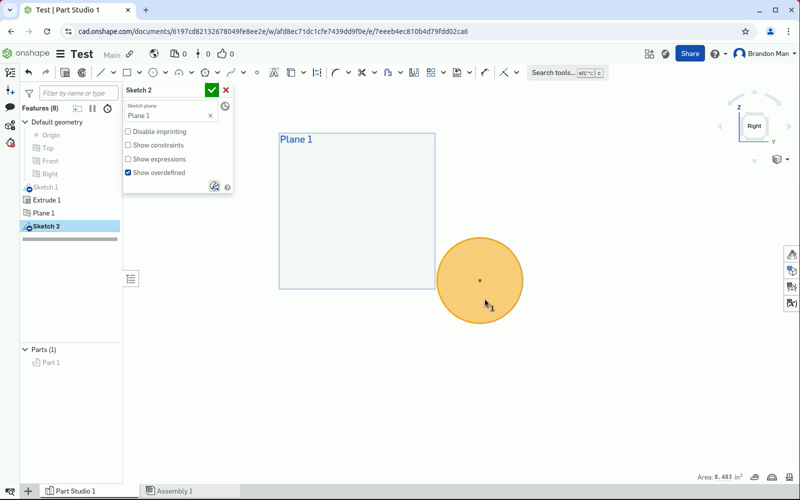
scroll(-6)
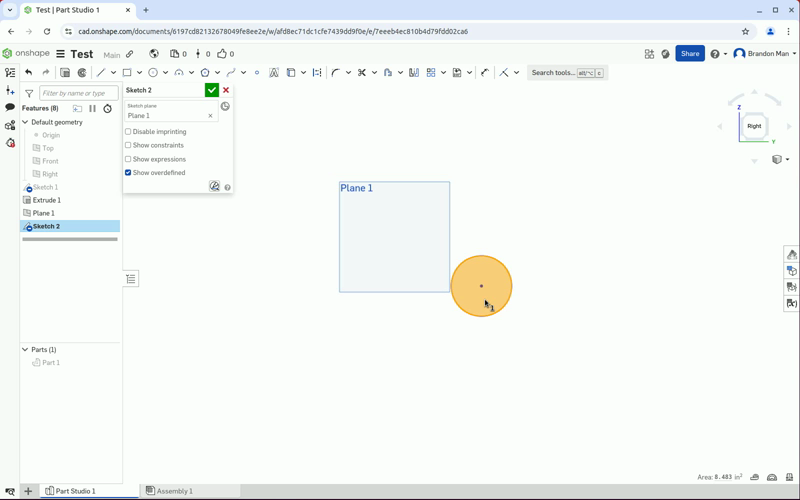
scroll(-6)
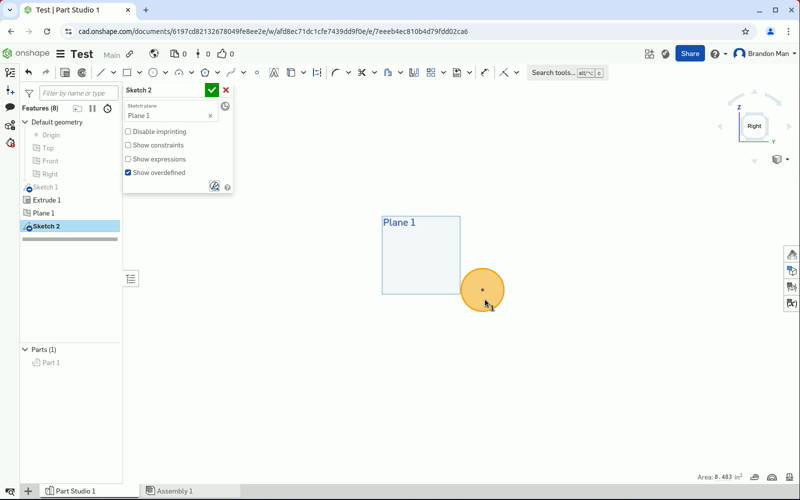
scroll(-6)
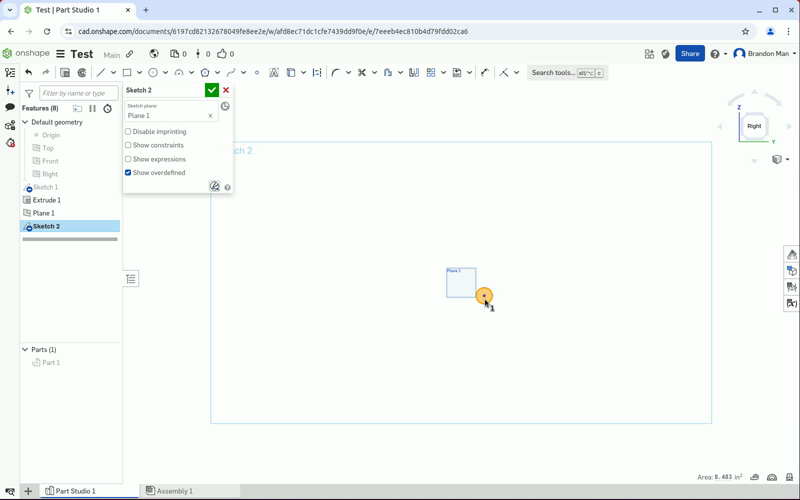
mouse_move(73, 352)
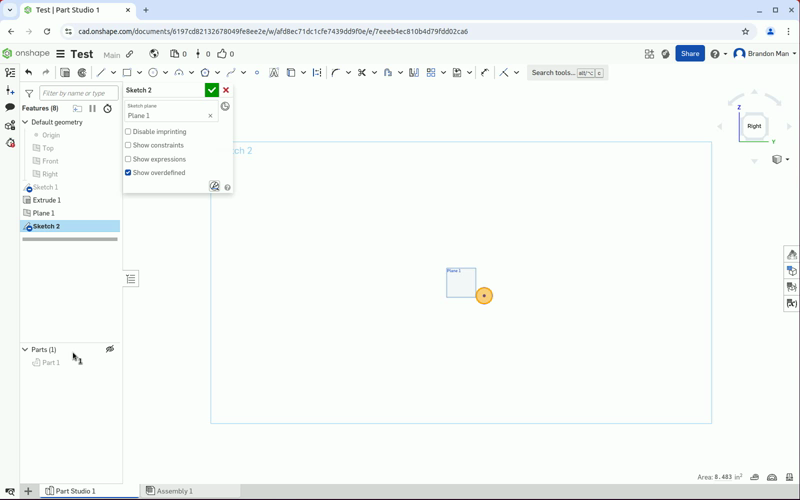
key(shift+y)
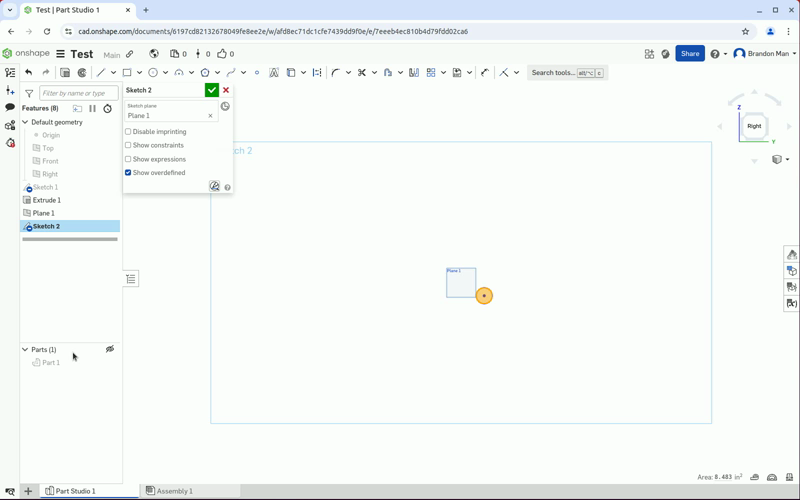
key(shift+e)
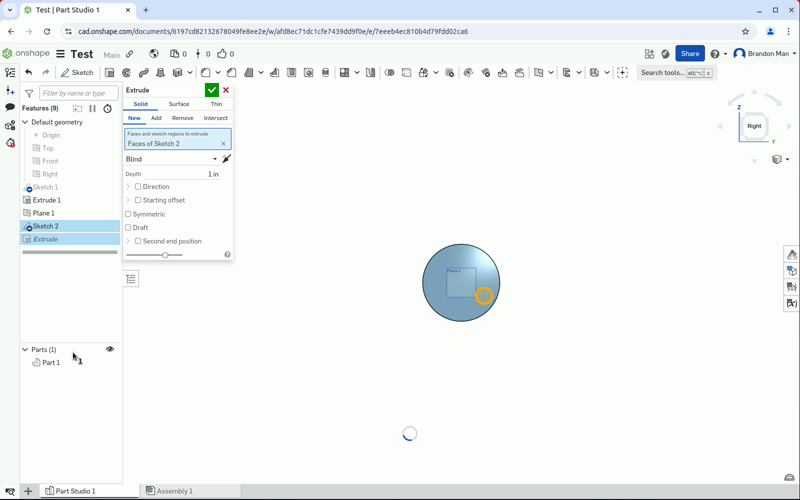
mouse_move(143, 106)
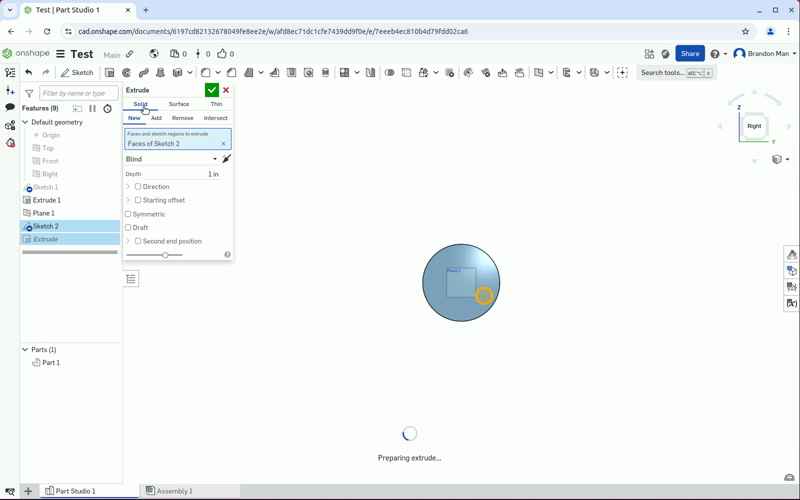
click(143, 106)
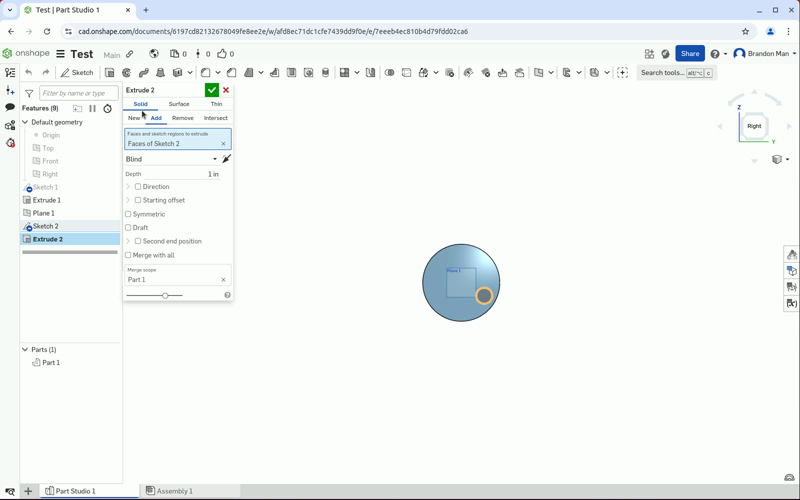
mouse_move(137, 120)
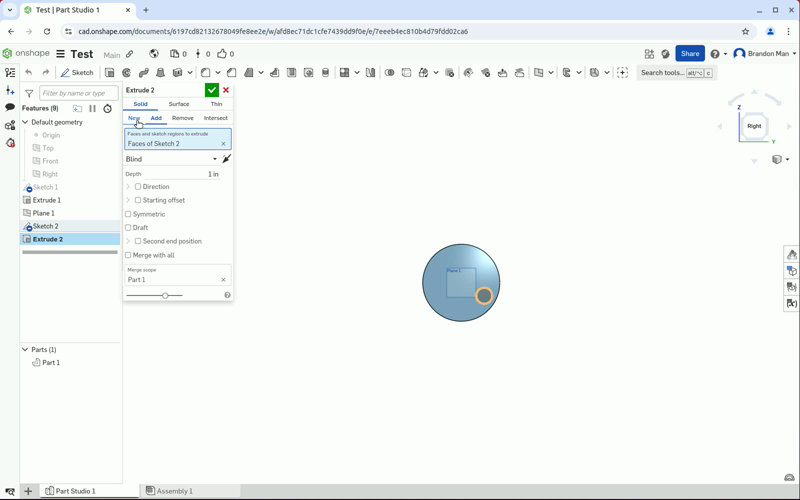
click(137, 120)
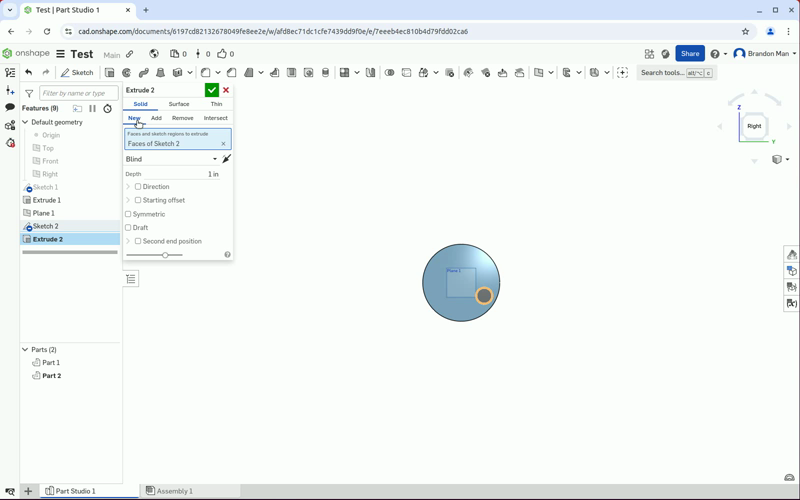
key(tab, 4)
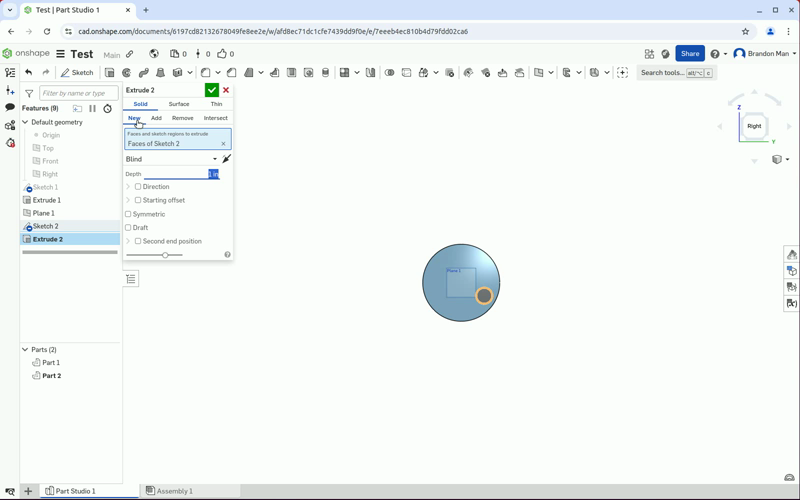
text(11.554)
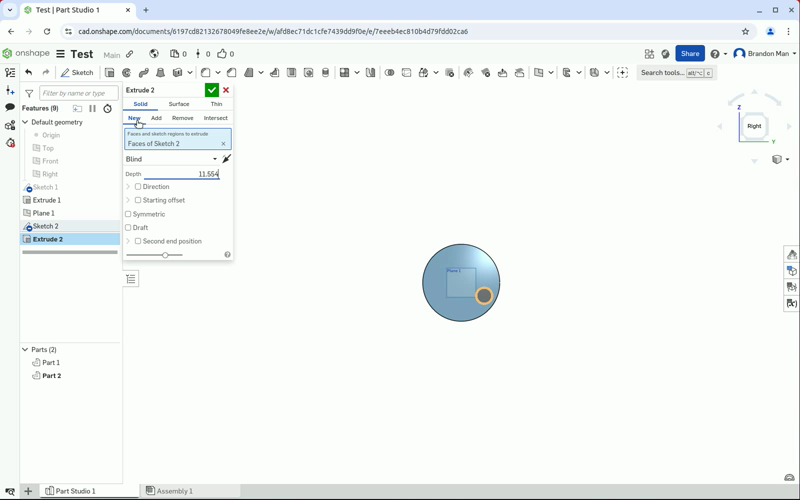
key(enter)
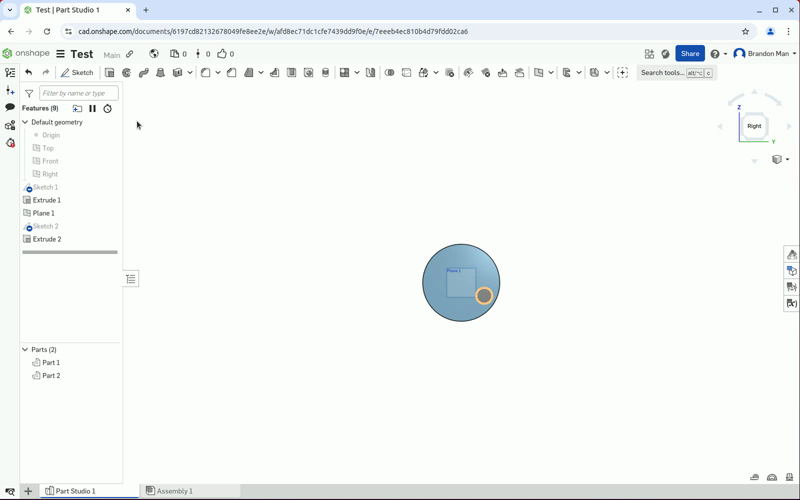
key(shift+h)
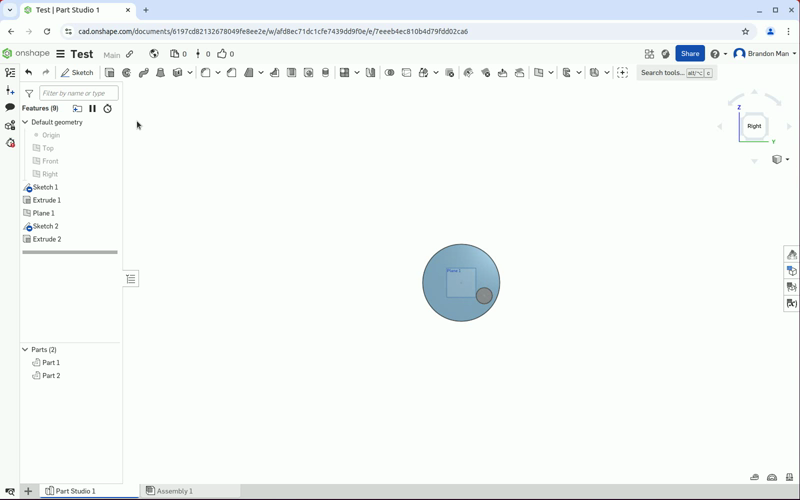
key(shift+h)
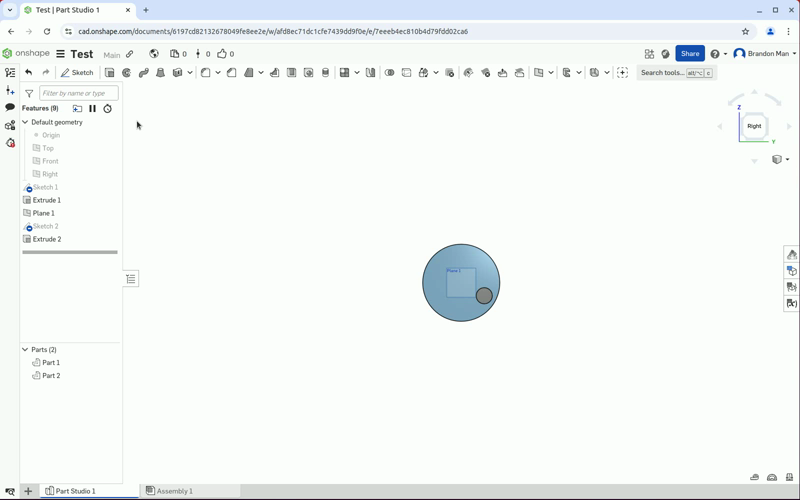
mouse_move(73, 189)
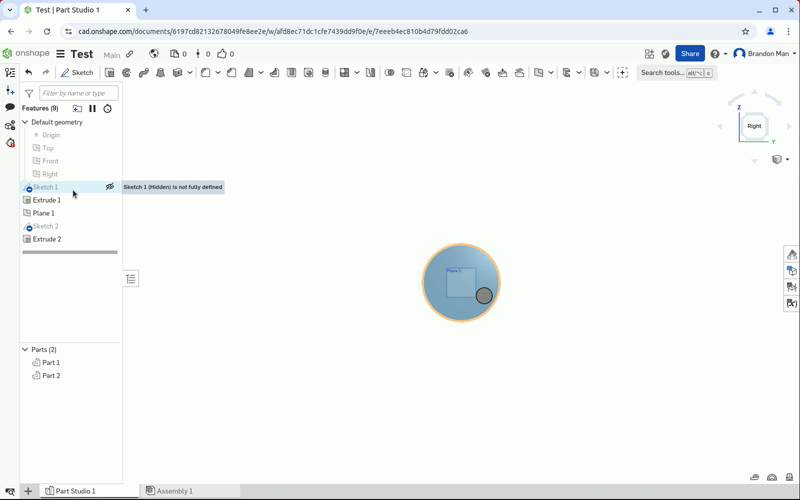
click(73, 189)
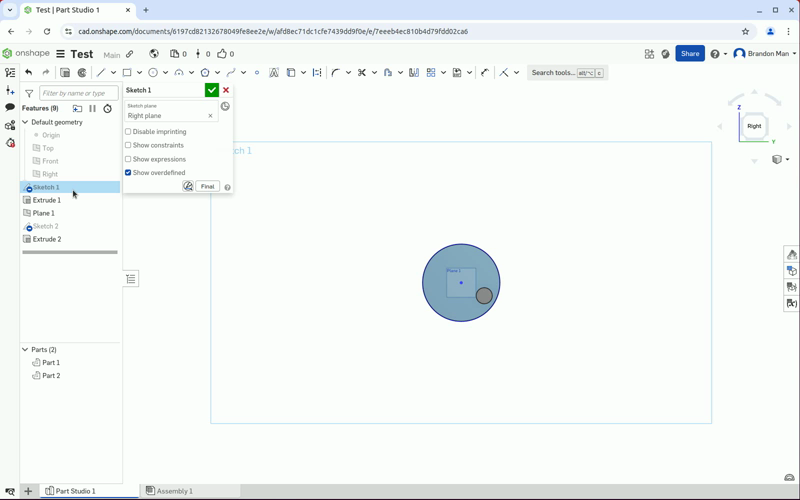
mouse_move(229, 92)
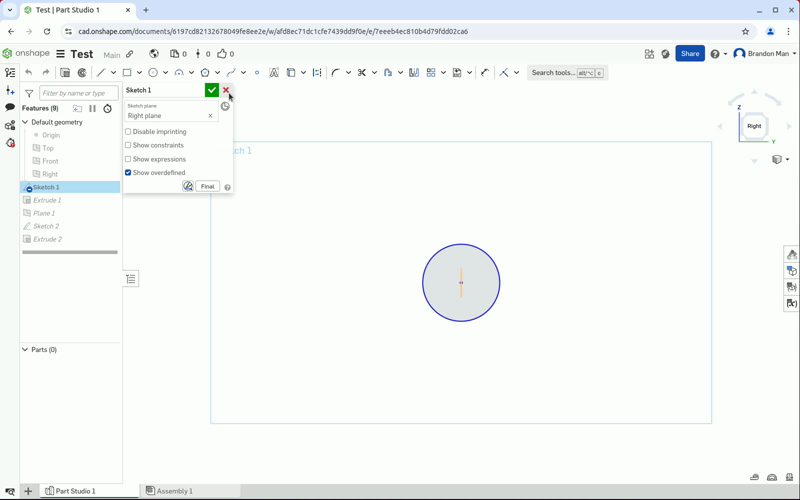
click(229, 92)
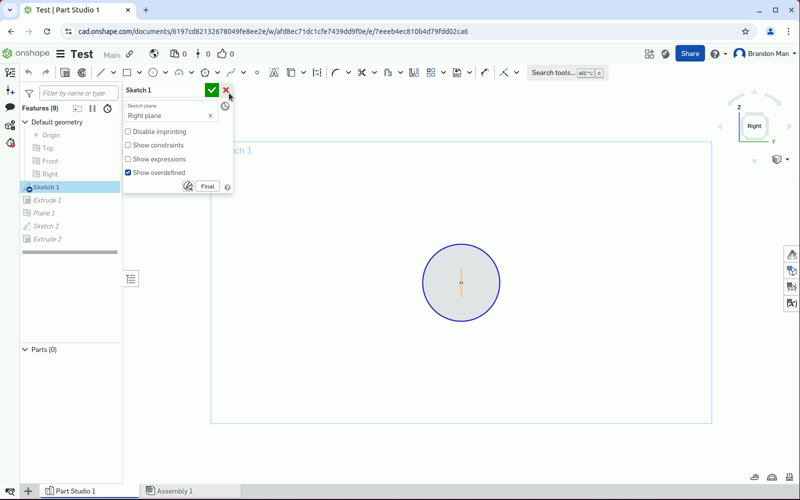
key(shift+s)
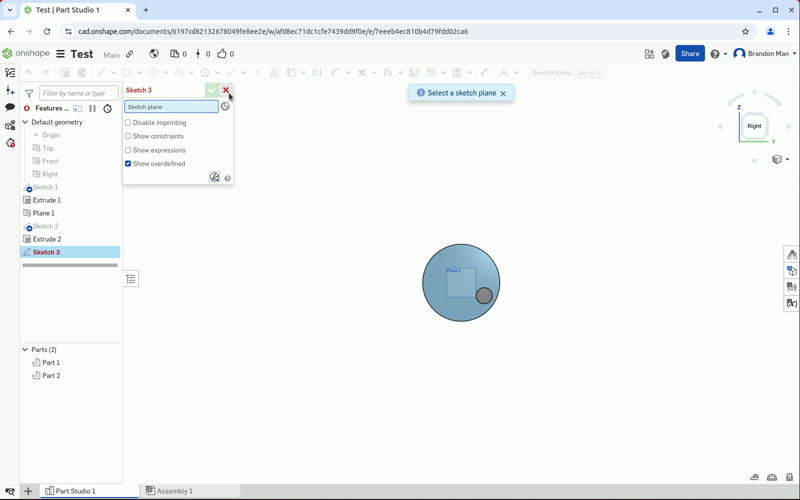
mouse_move(73, 215)
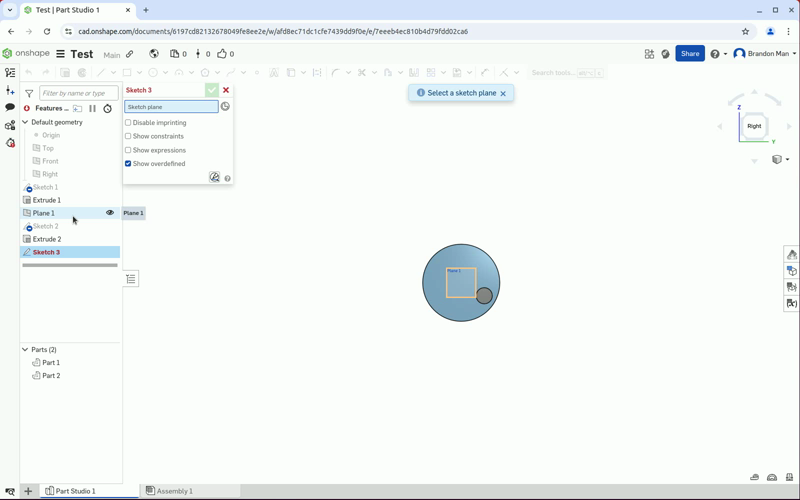
click(73, 215)
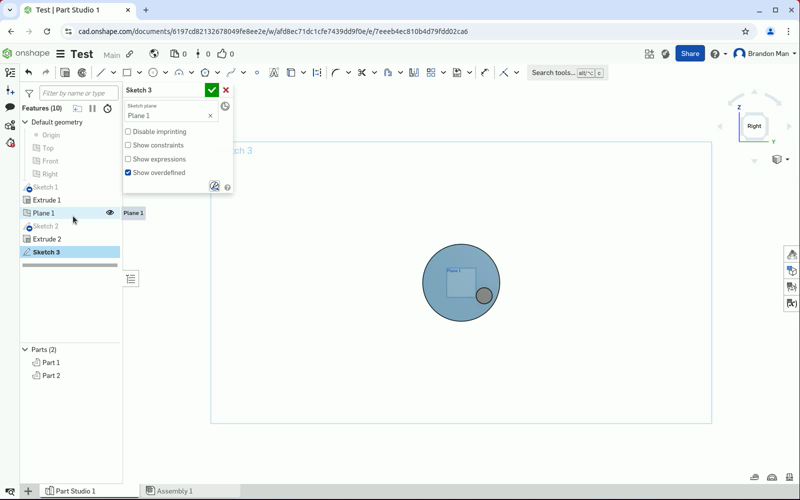
mouse_move(73, 352)
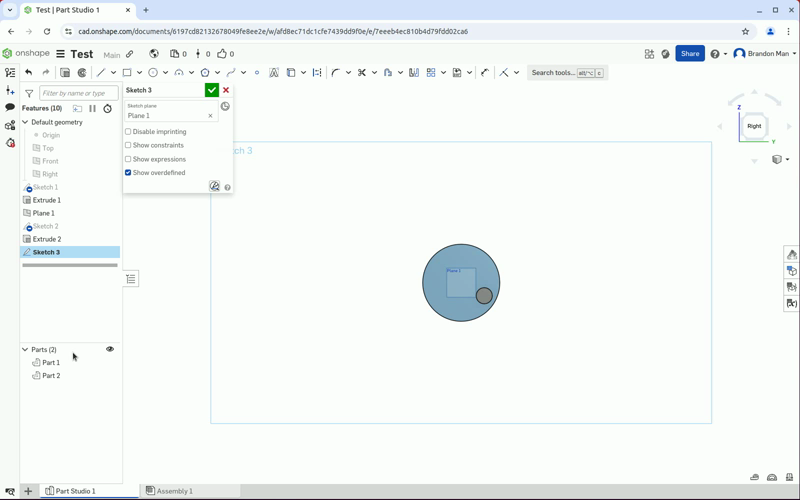
key(y)
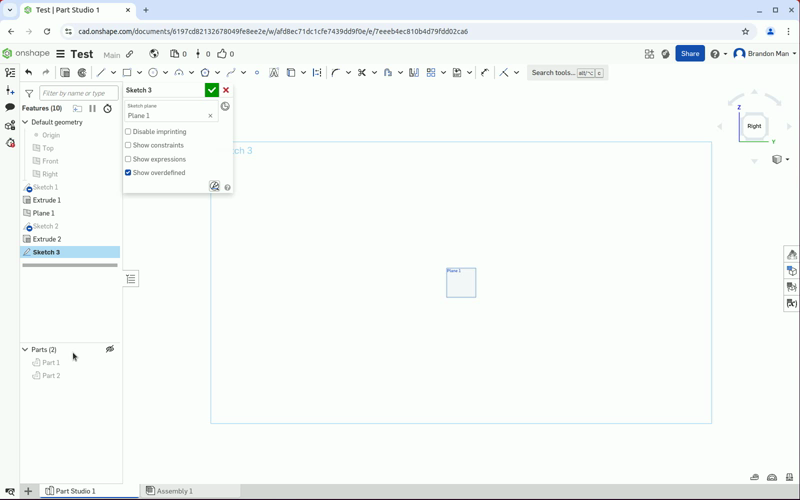
key(c)
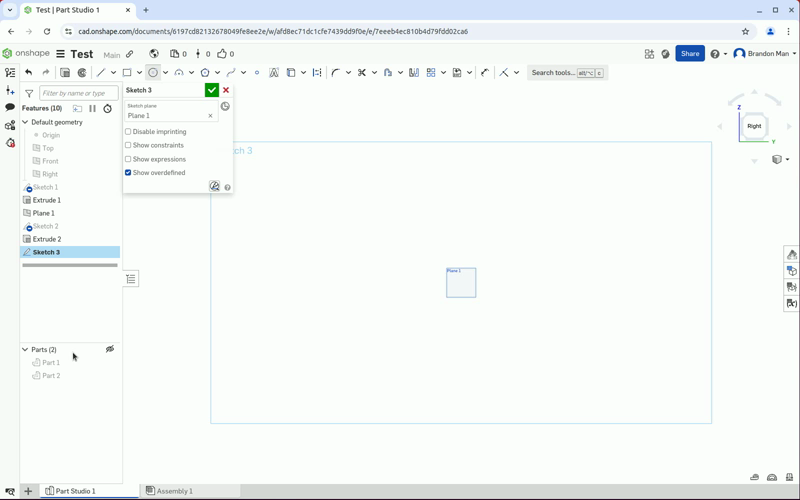
key_down(shift)
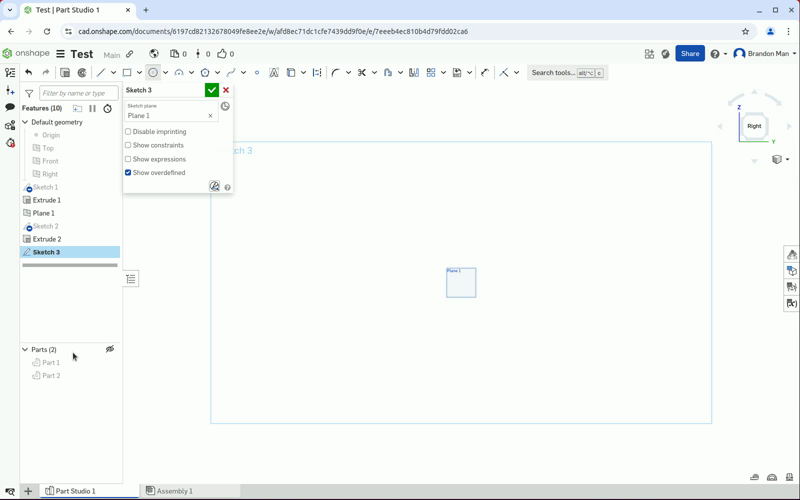
mouse_move(438, 295)
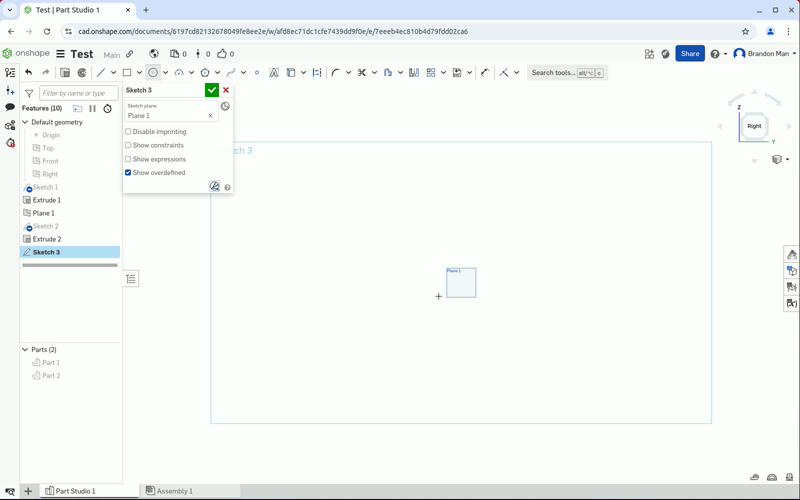
click(438, 295)
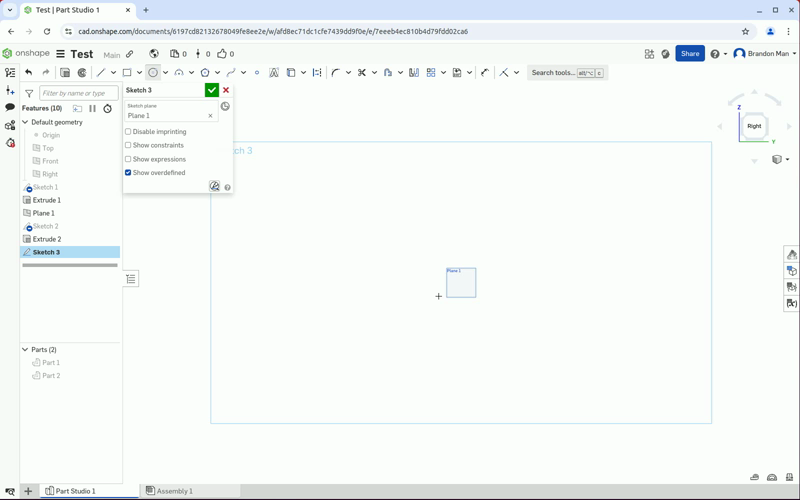
key_up(shift)
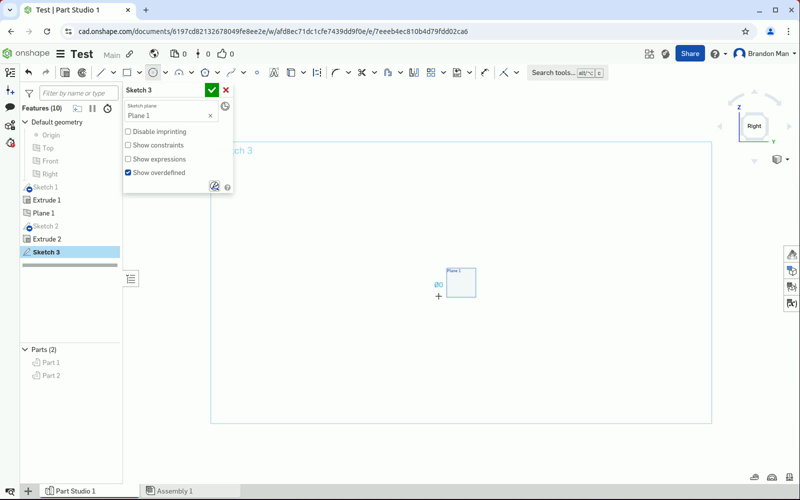
mouse_move(446, 295)
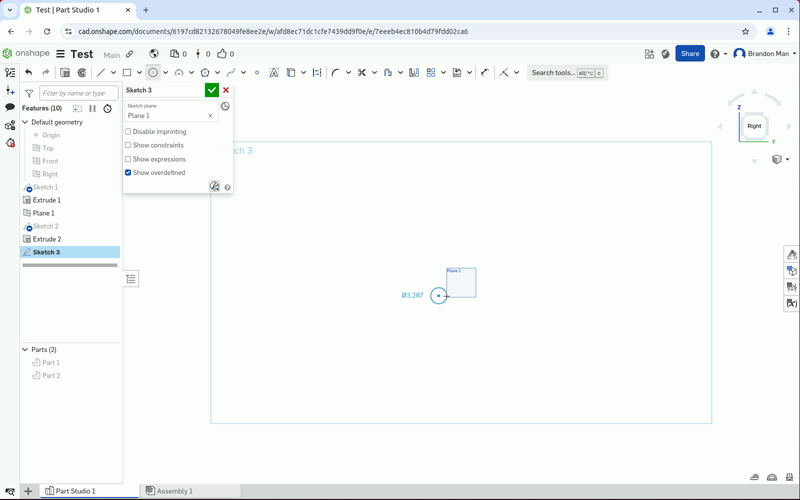
click(446, 295)
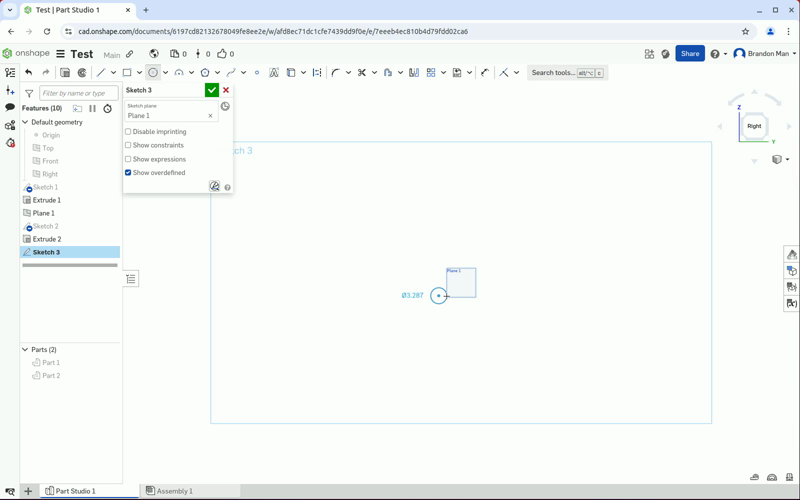
key(esc)
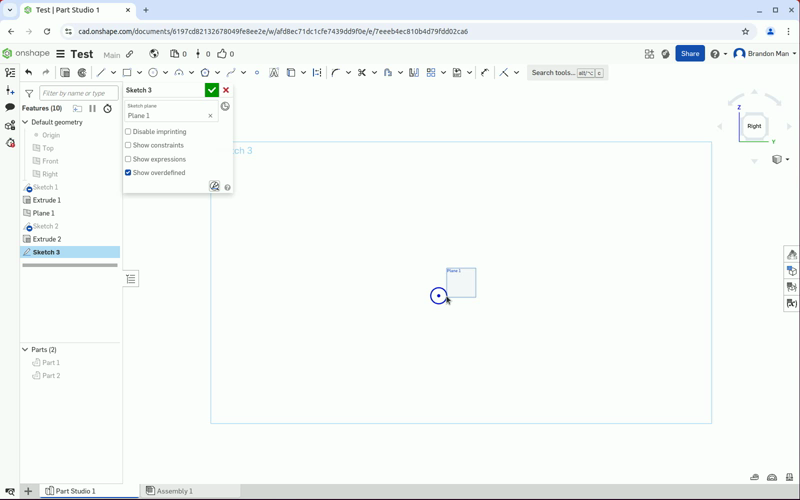
mouse_move(440, 292)
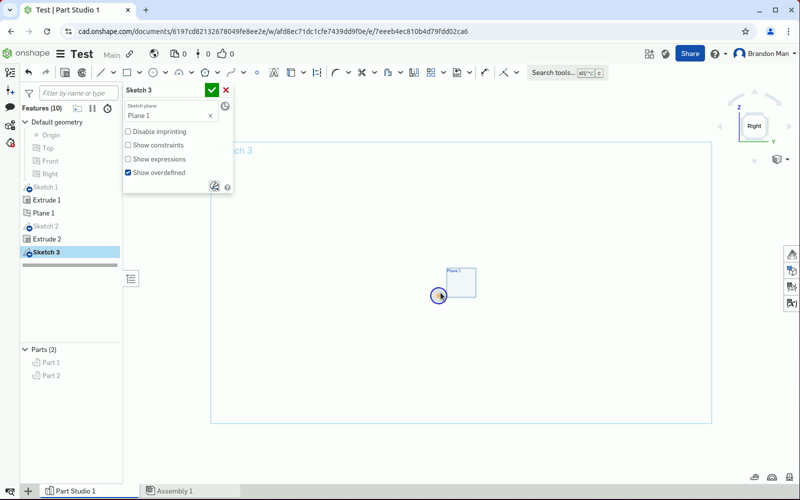
scroll(6)
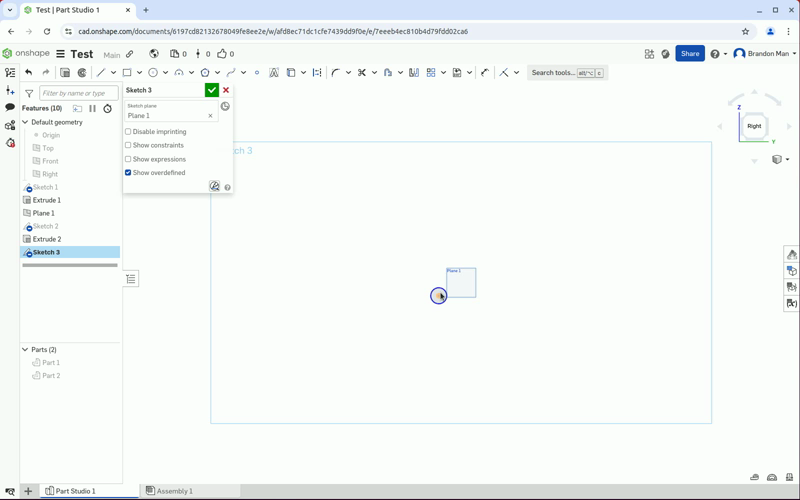
scroll(6)
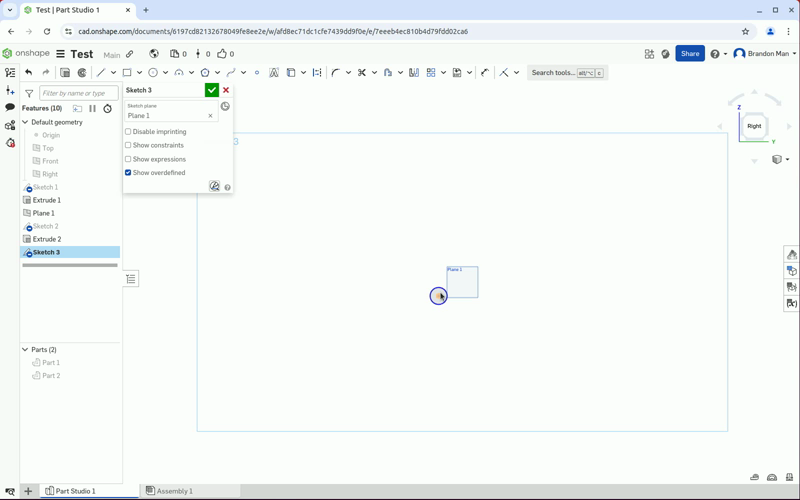
scroll(6)
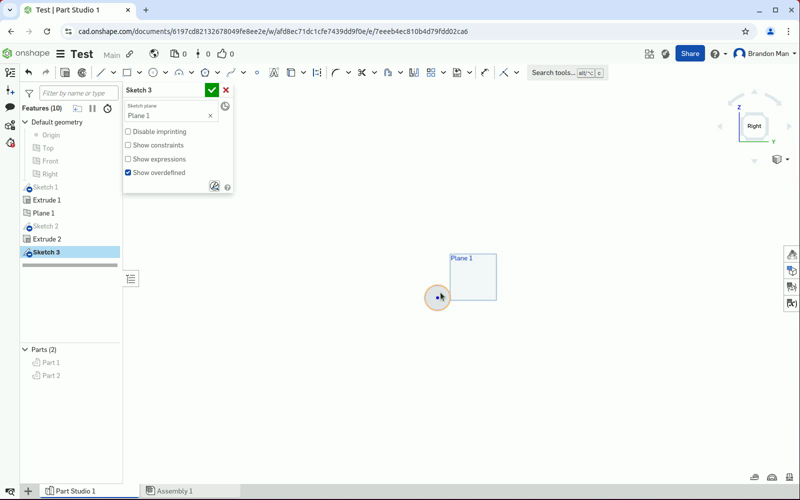
scroll(6)
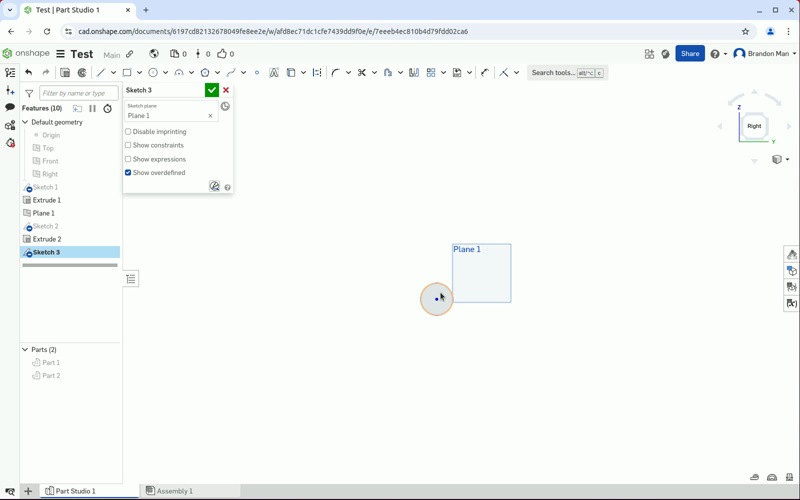
scroll(6)
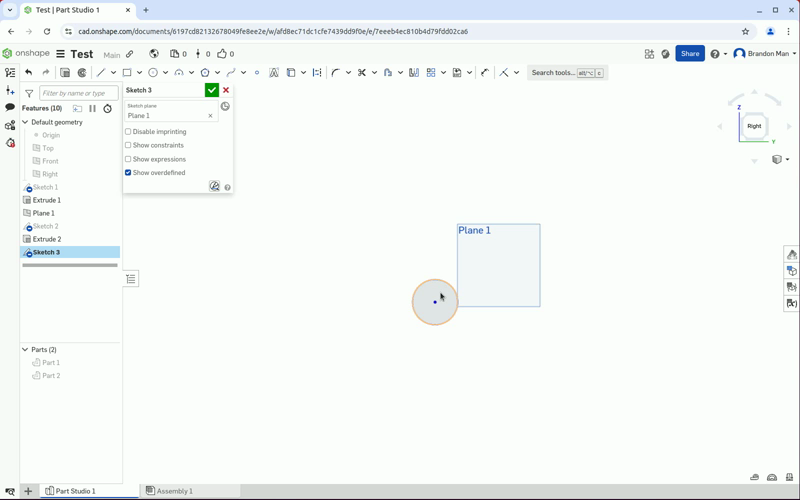
scroll(6)
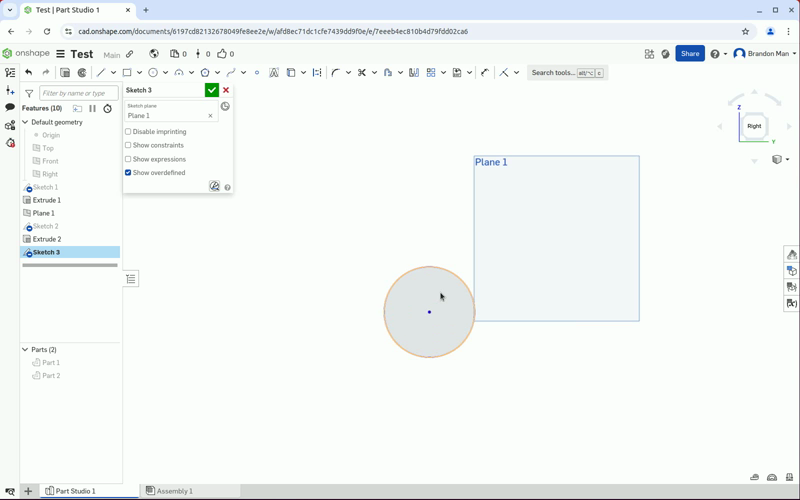
scroll(6)
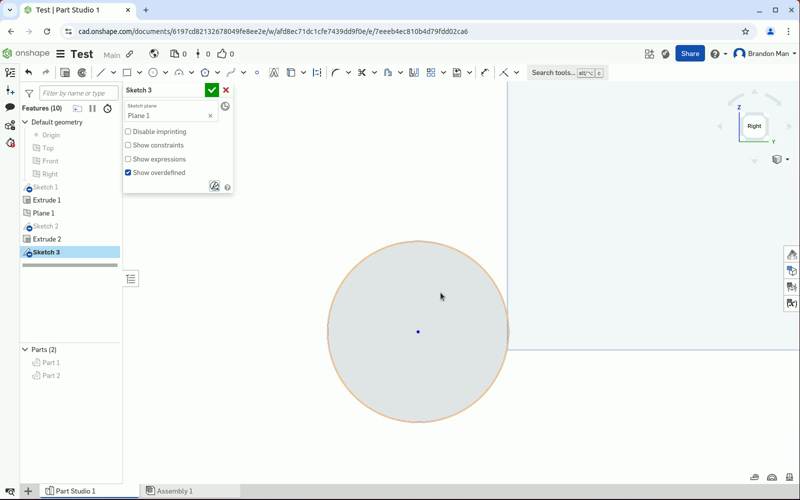
click(440, 292)
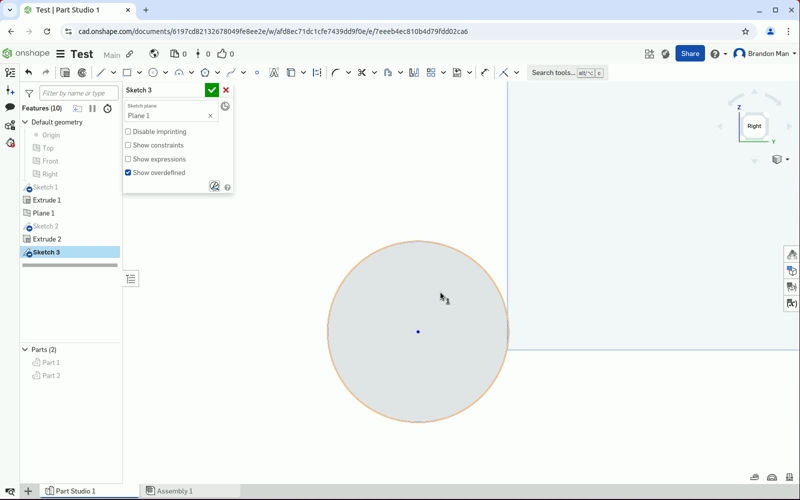
scroll(-6)
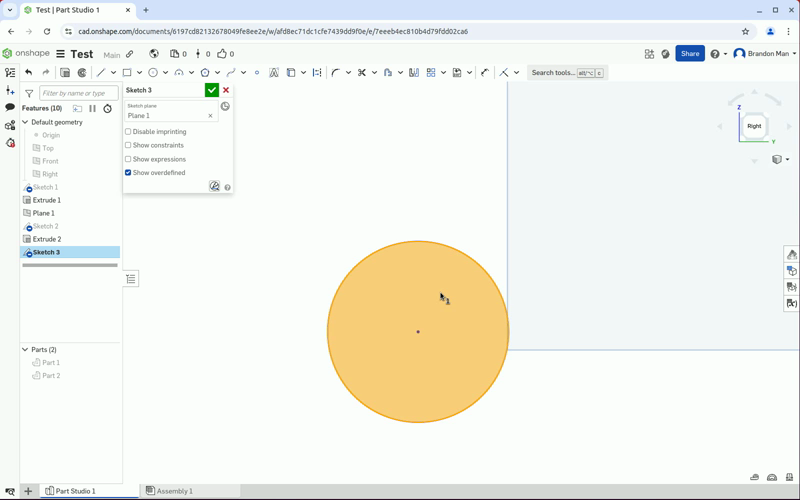
scroll(-6)
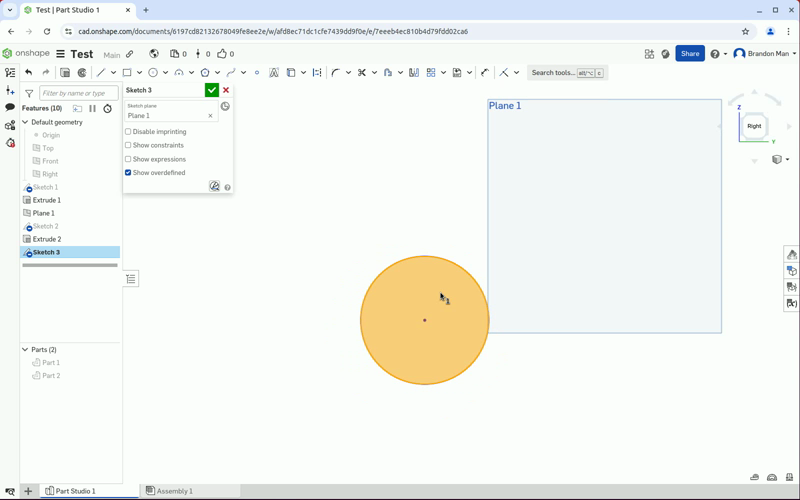
scroll(-6)
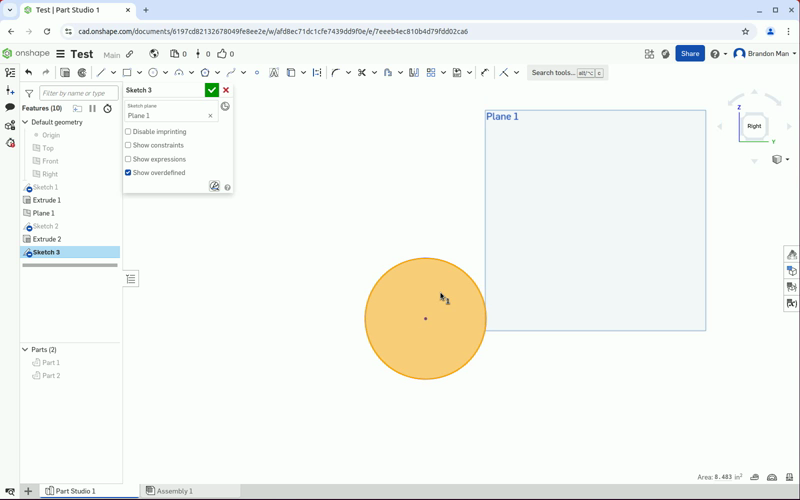
scroll(-6)
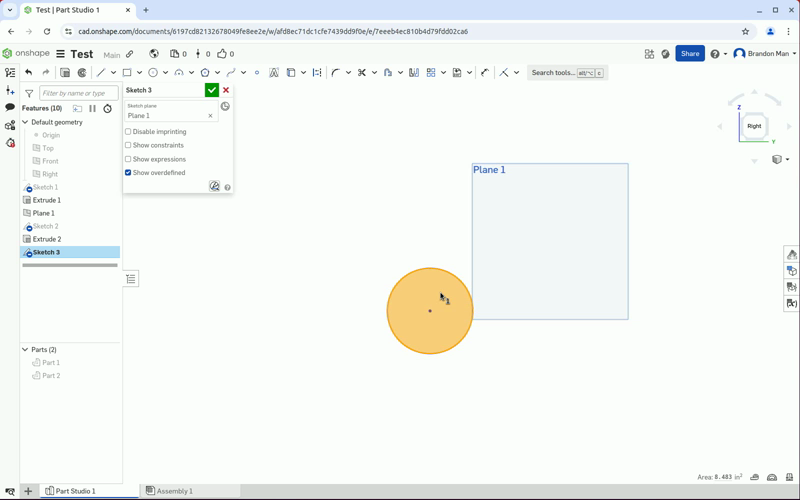
scroll(-6)
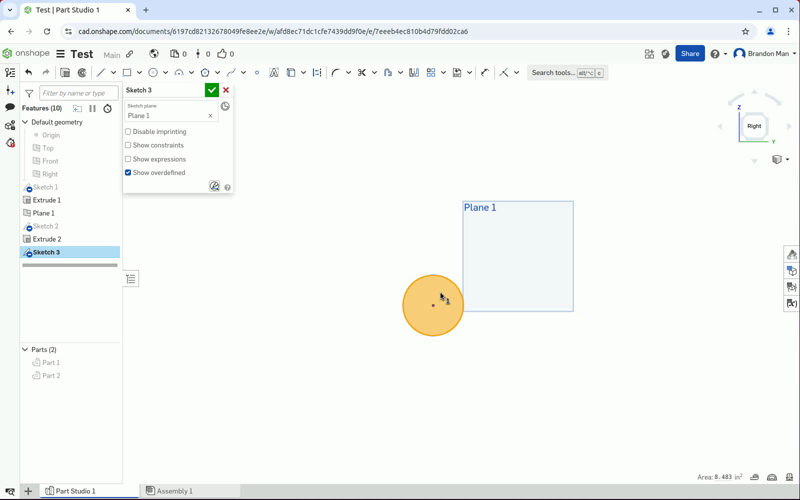
scroll(-6)
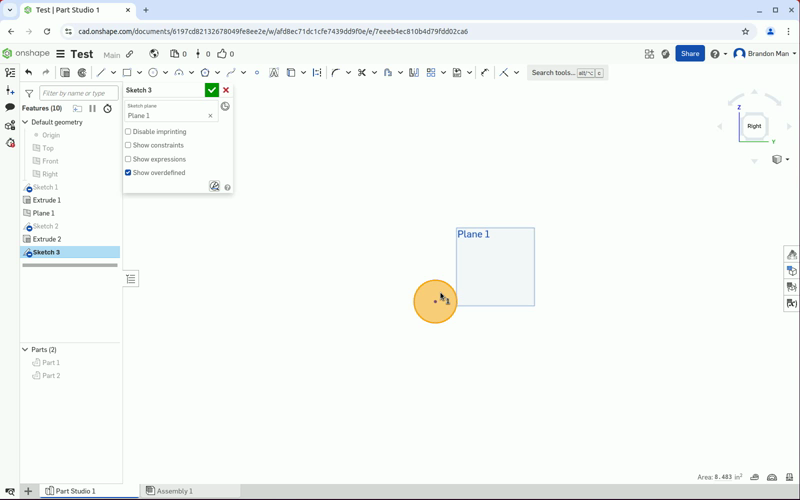
scroll(-6)
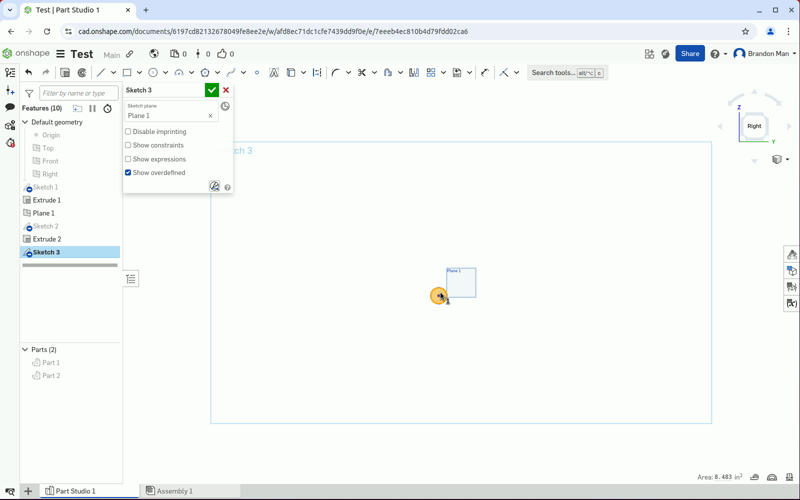
mouse_move(73, 352)
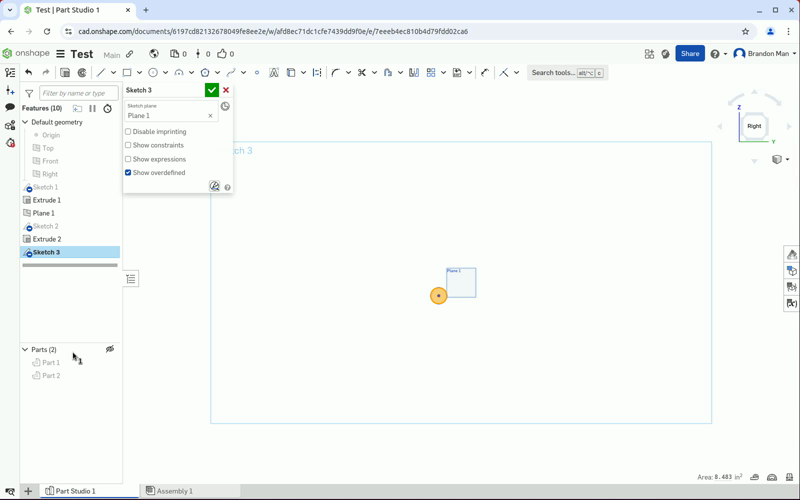
key(shift+y)
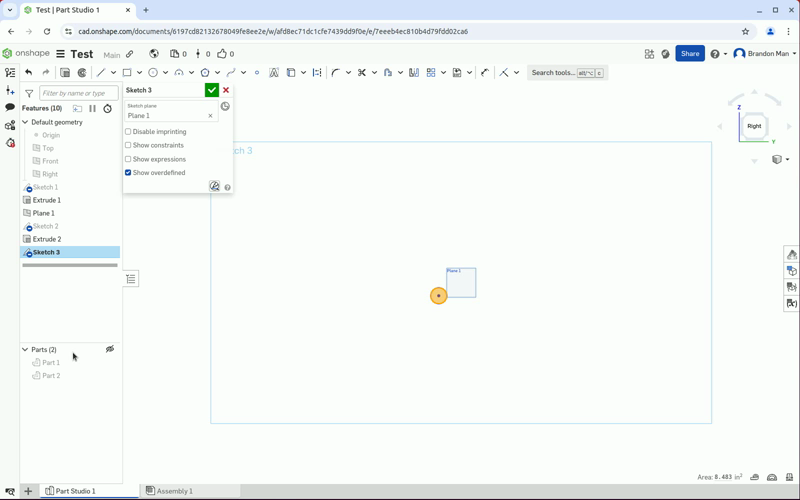
key(shift+e)
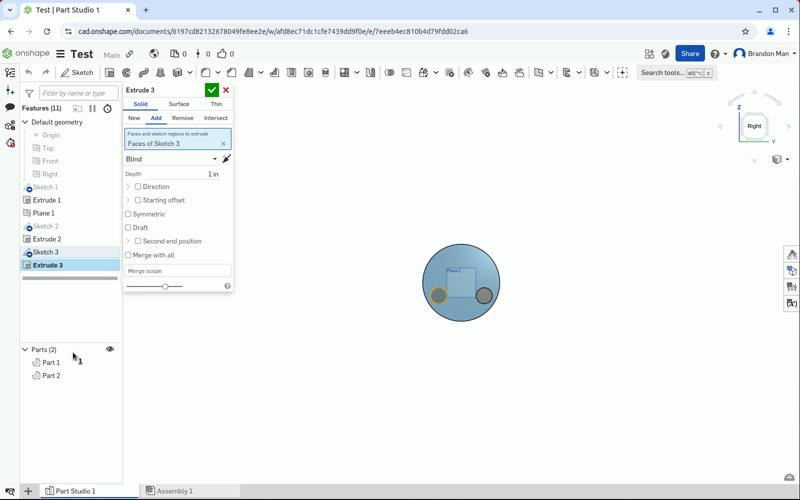
mouse_move(143, 106)
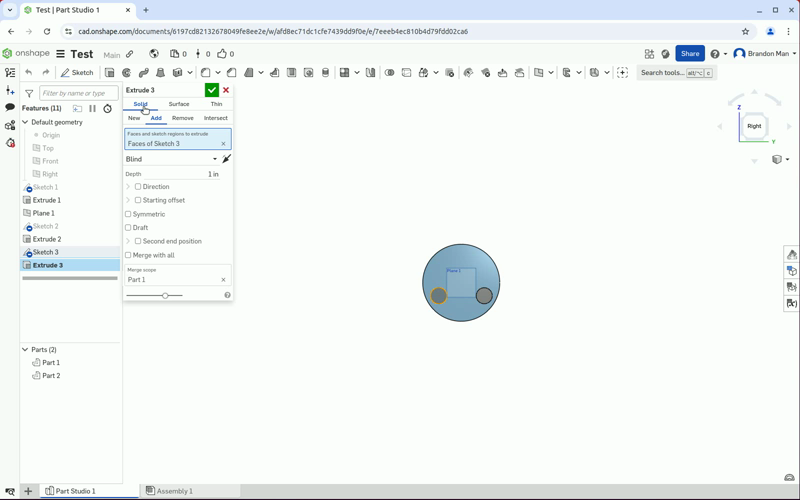
click(143, 106)
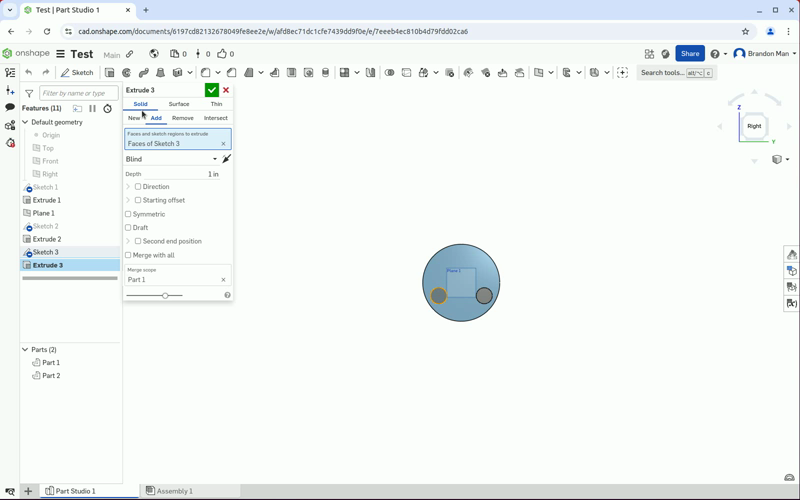
mouse_move(137, 120)
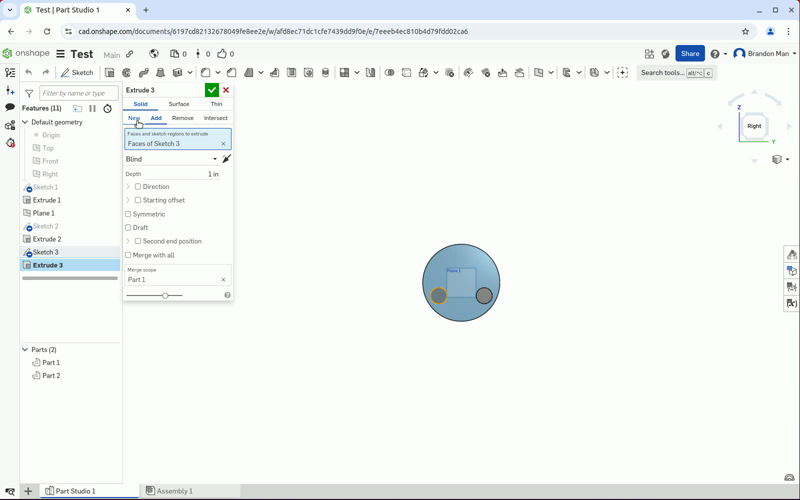
click(137, 120)
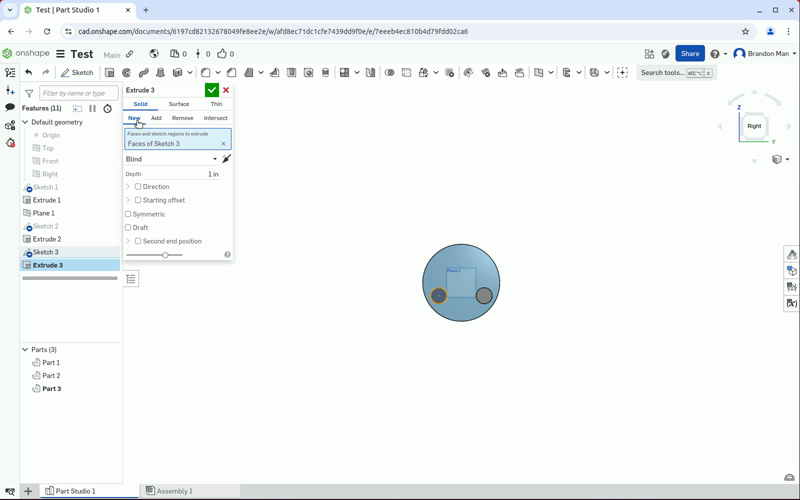
key(tab, 4)
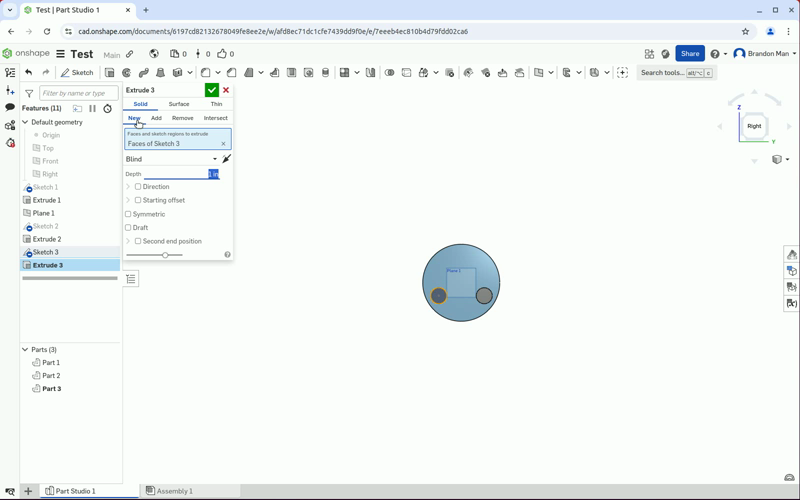
text(11.554)
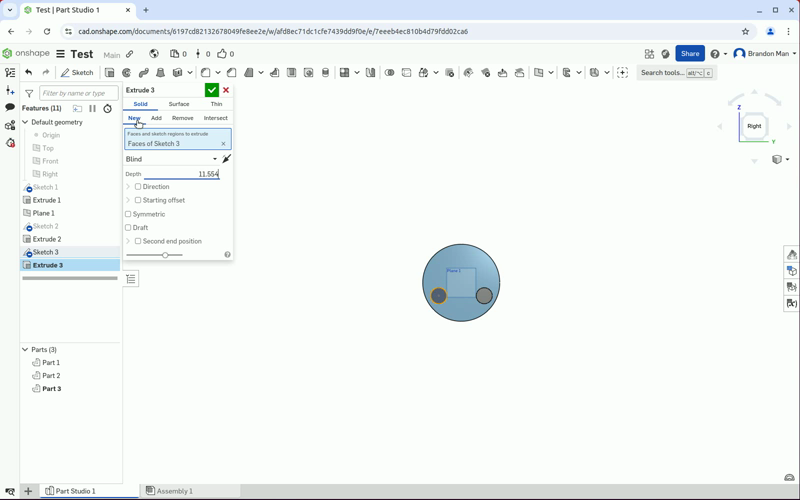
key(enter)
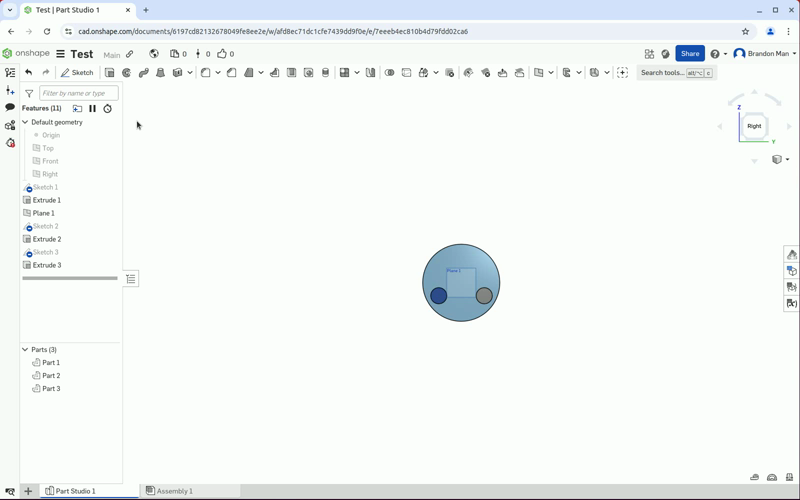
key(shift+h)
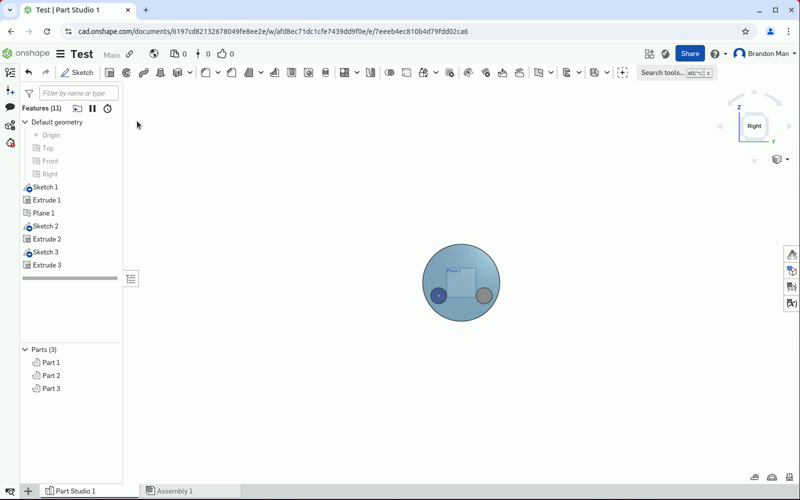
key(shift+h)
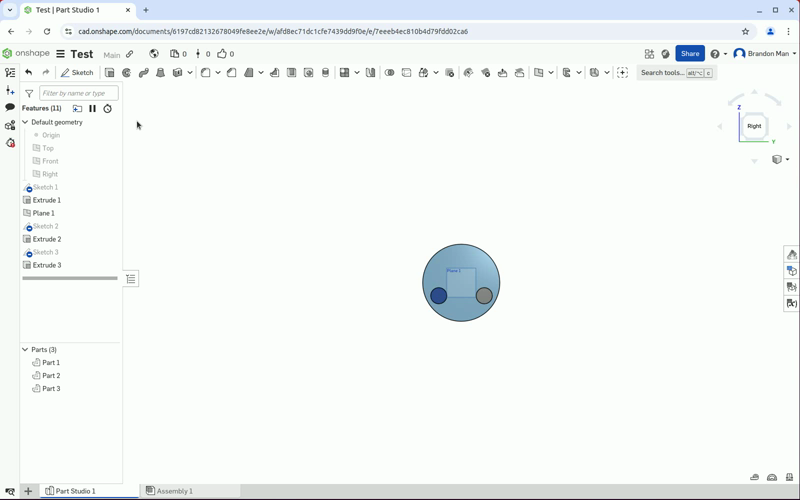
mouse_move(73, 189)
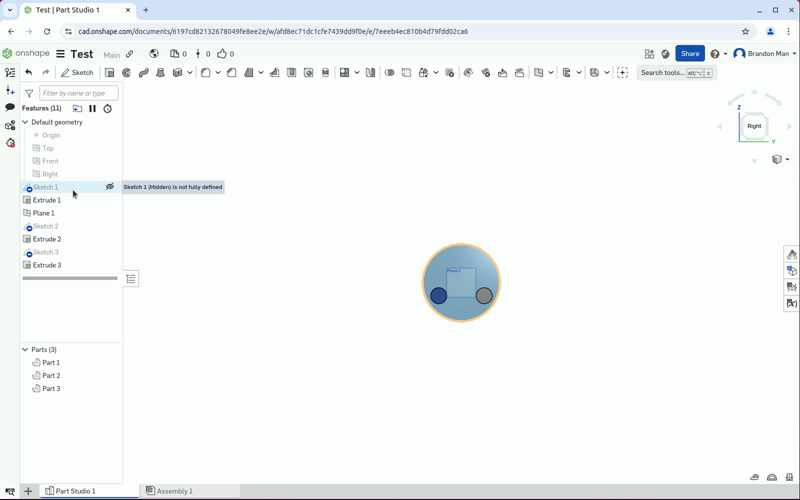
click(73, 189)
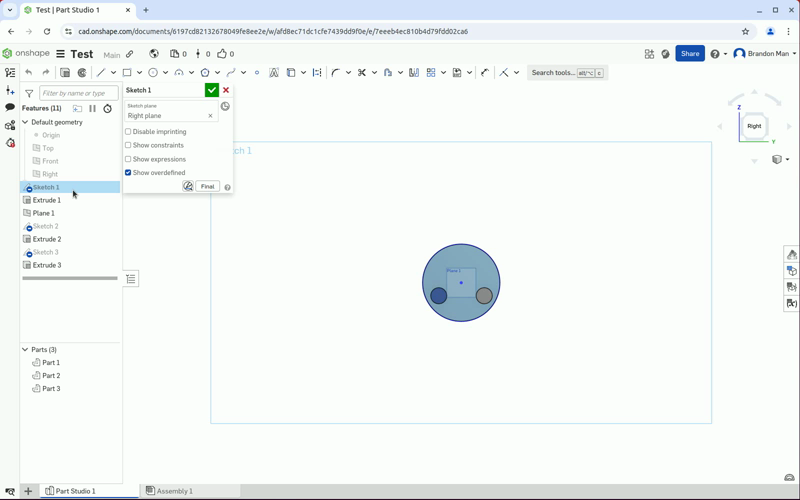
mouse_move(229, 92)
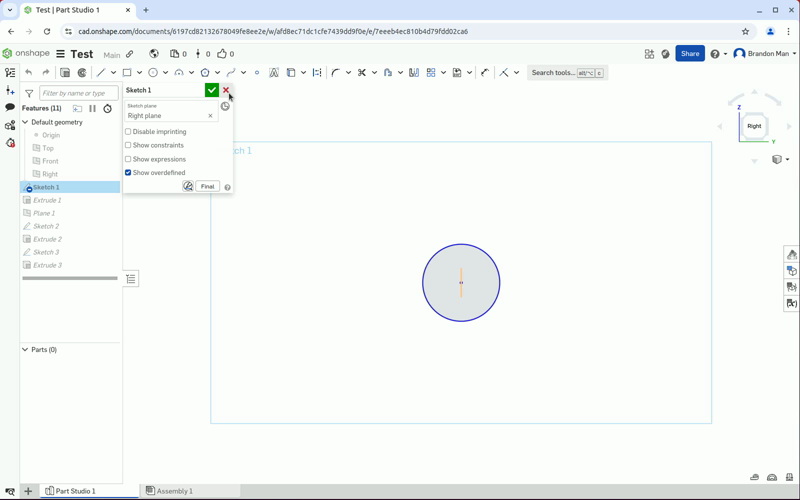
click(229, 92)
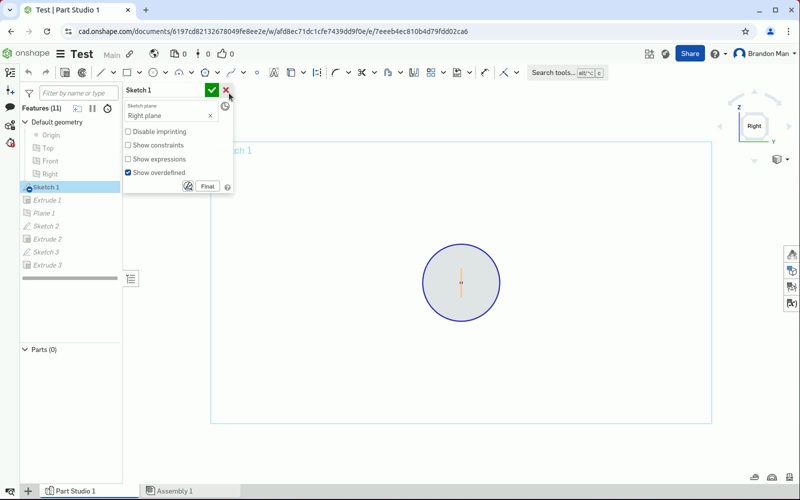
key(shift+s)
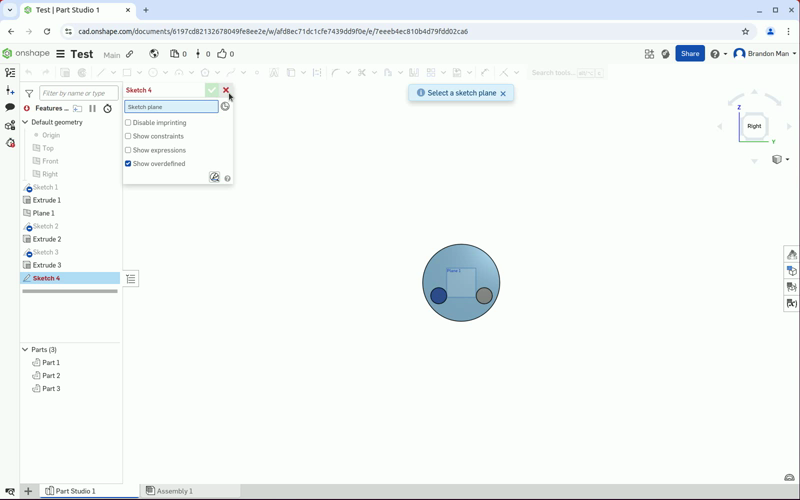
mouse_move(73, 215)
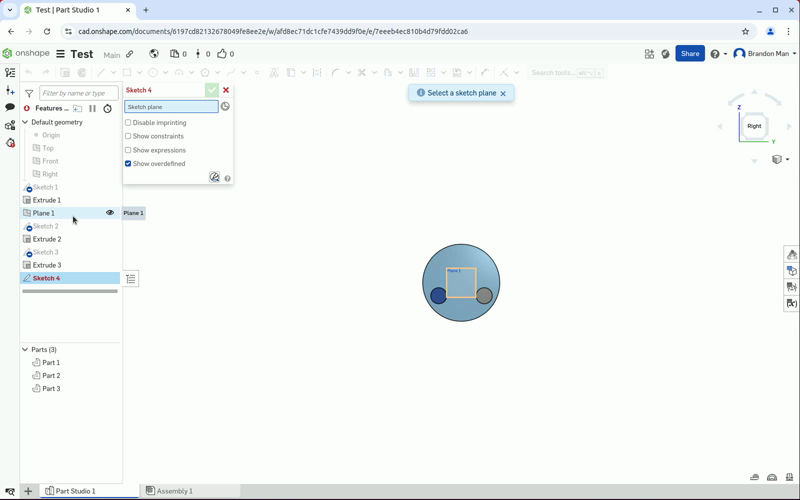
click(73, 215)
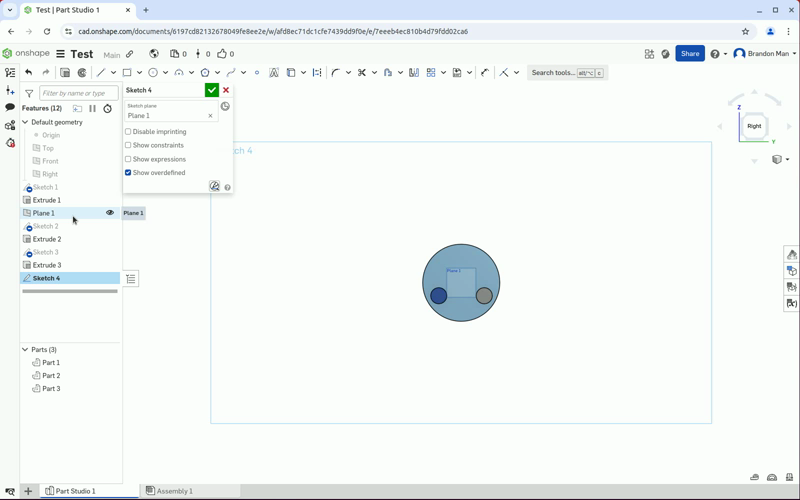
mouse_move(73, 352)
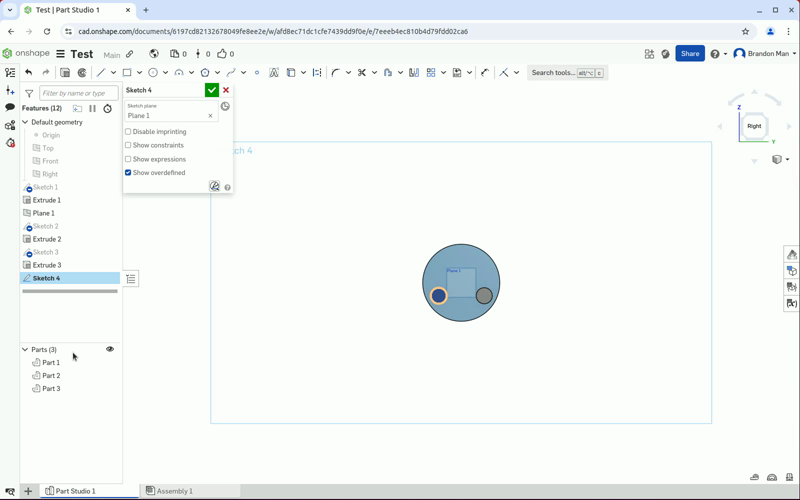
key(y)
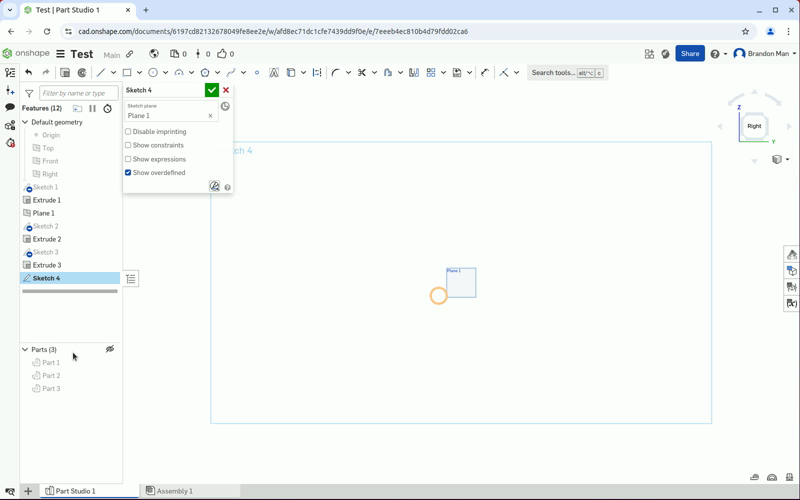
key(l)
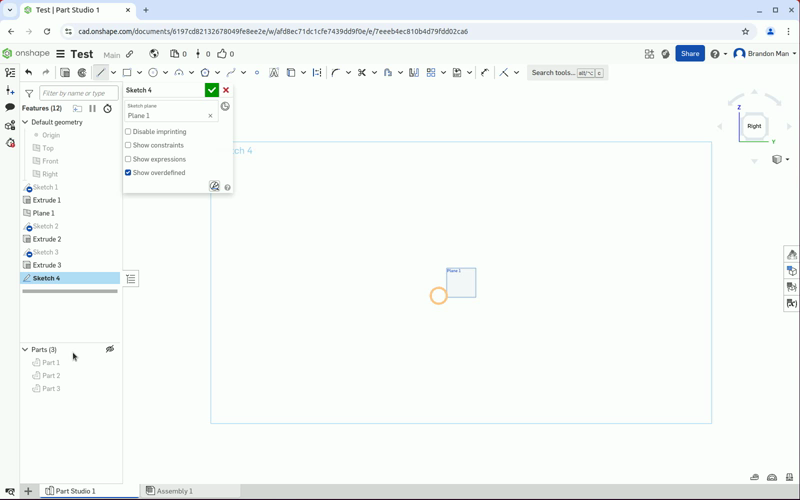
key_down(shift)
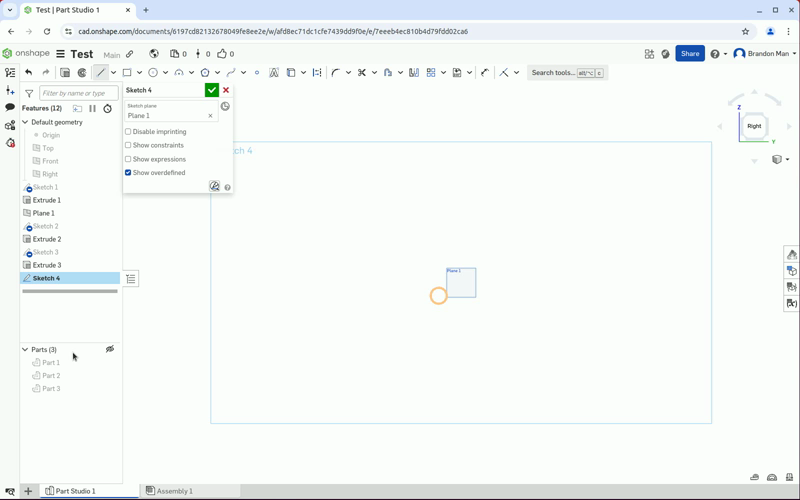
mouse_move(460, 264)
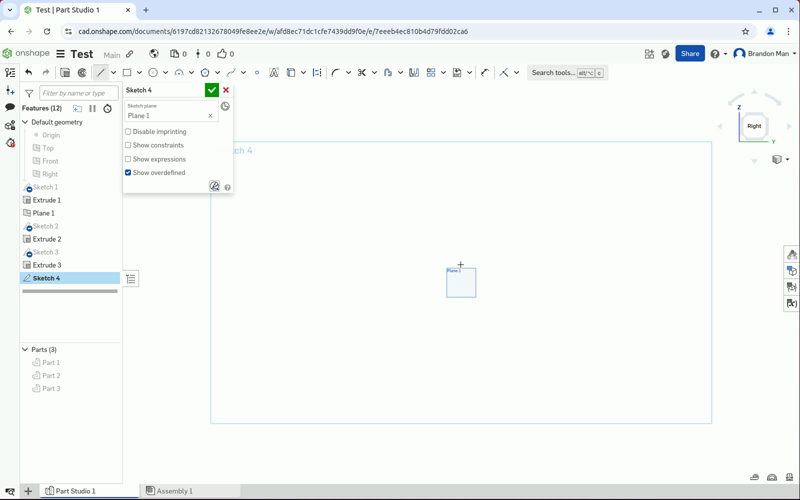
click(460, 264)
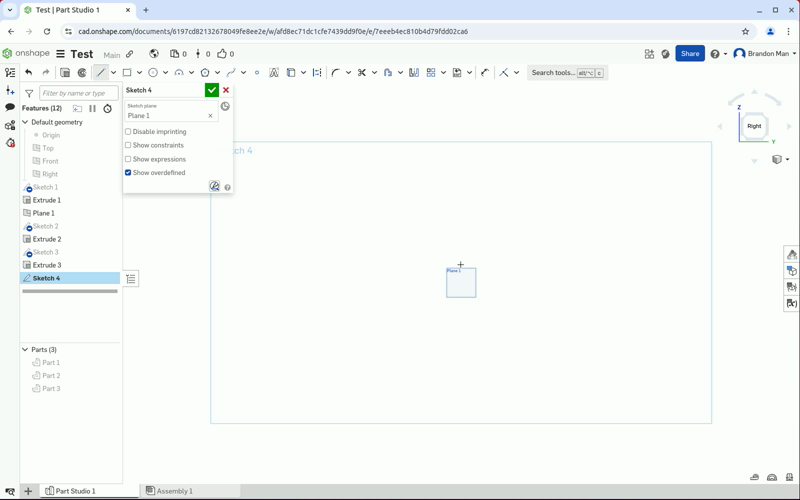
key_up(shift)
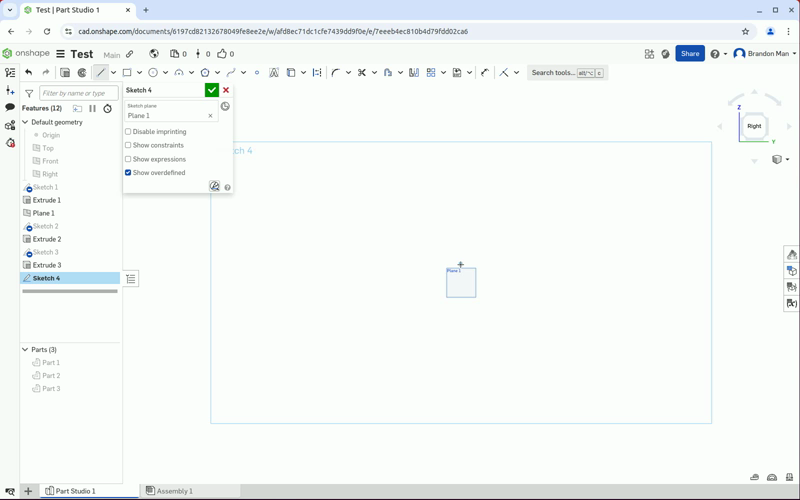
key_down(shift)
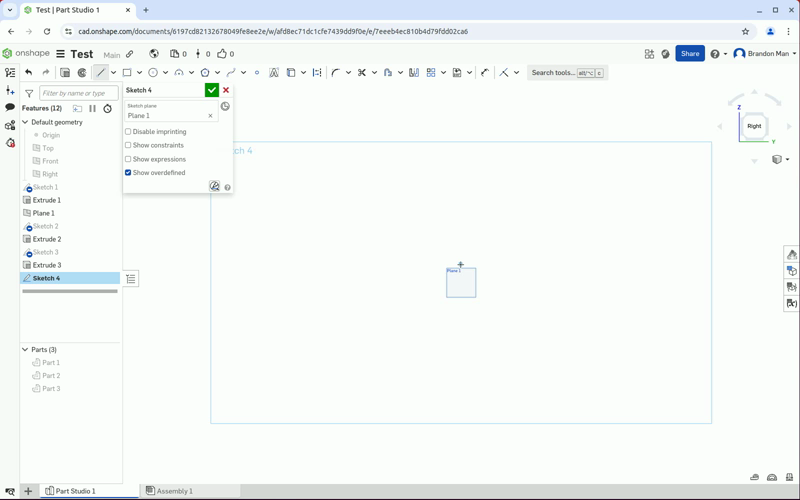
mouse_move(490, 264)
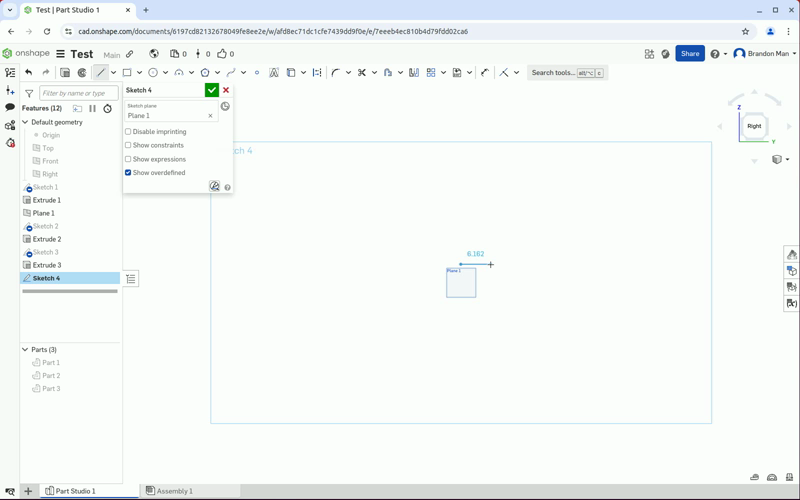
mouse_move(460, 255)
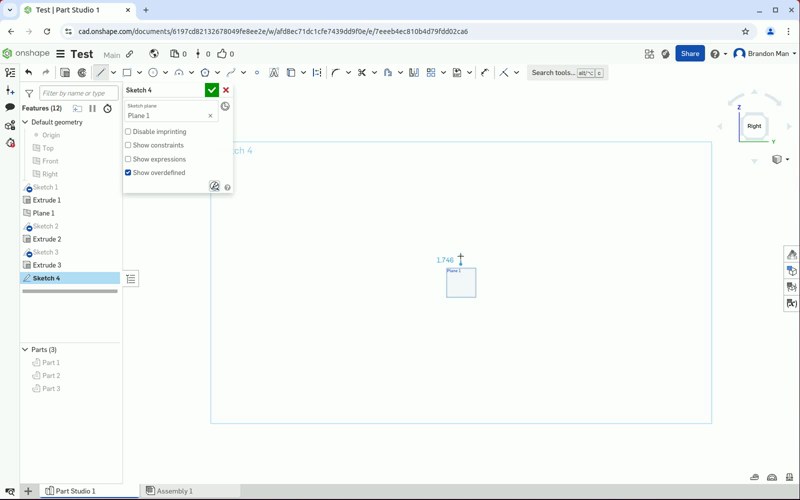
click(460, 255)
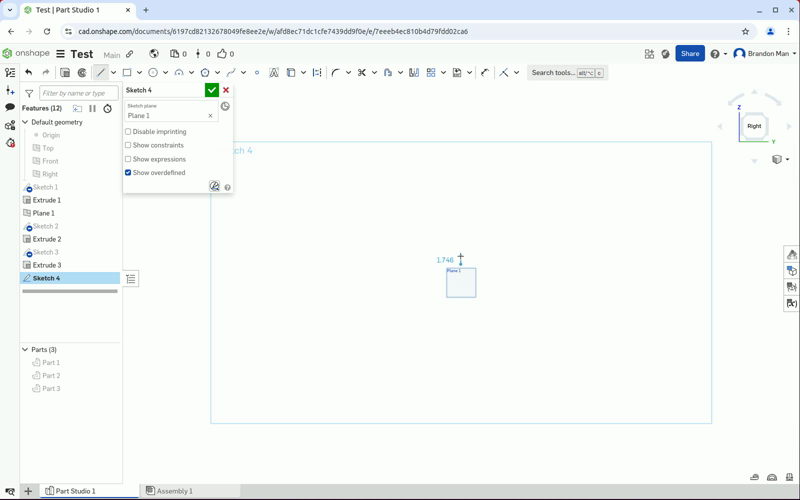
key_up(shift)
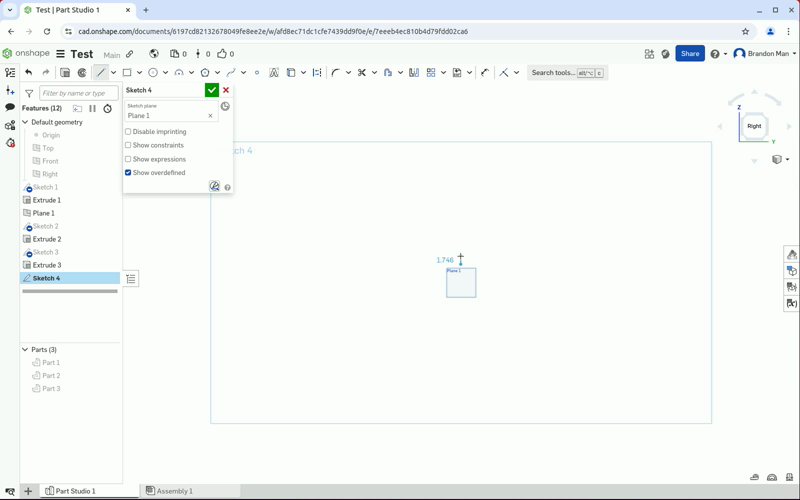
key_down(shift)
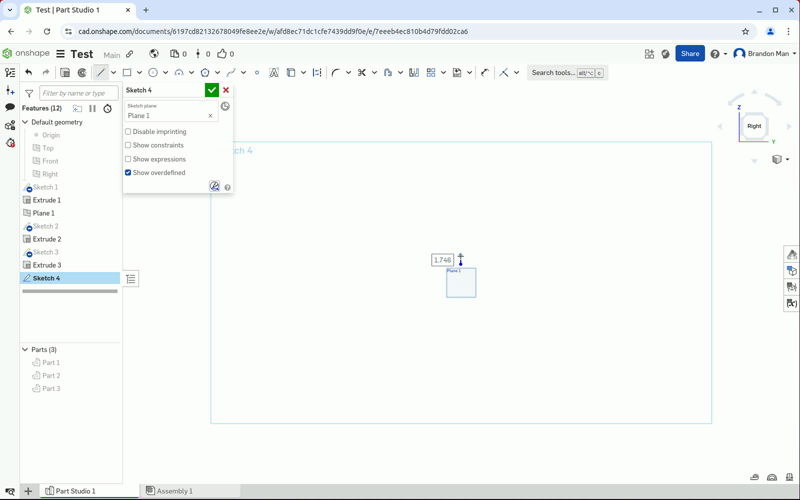
mouse_move(490, 255)
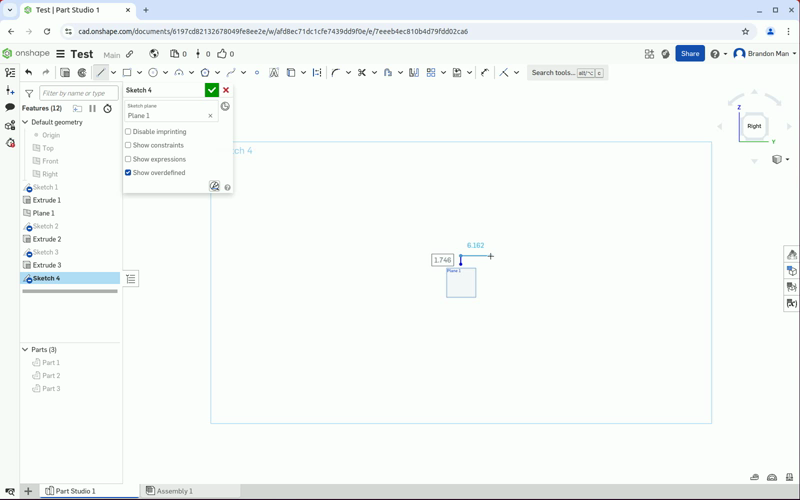
mouse_move(468, 255)
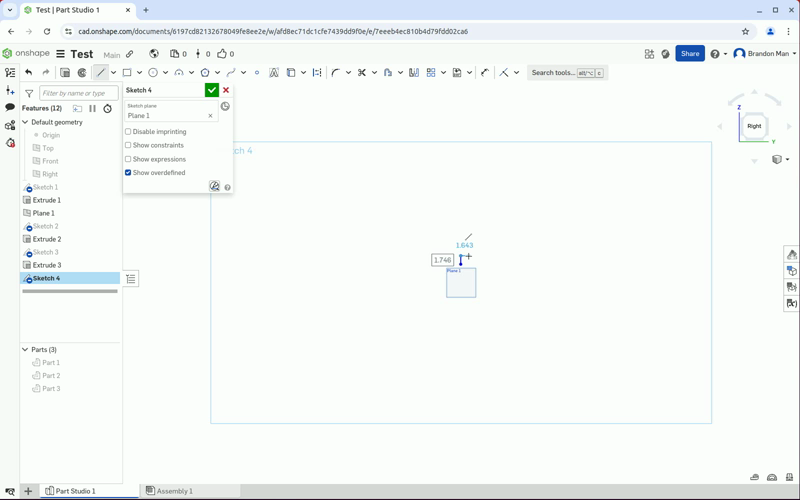
click(468, 255)
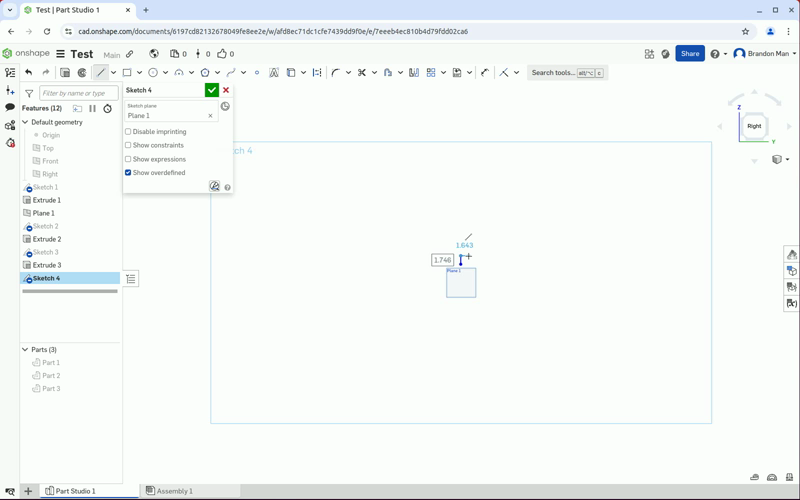
key_up(shift)
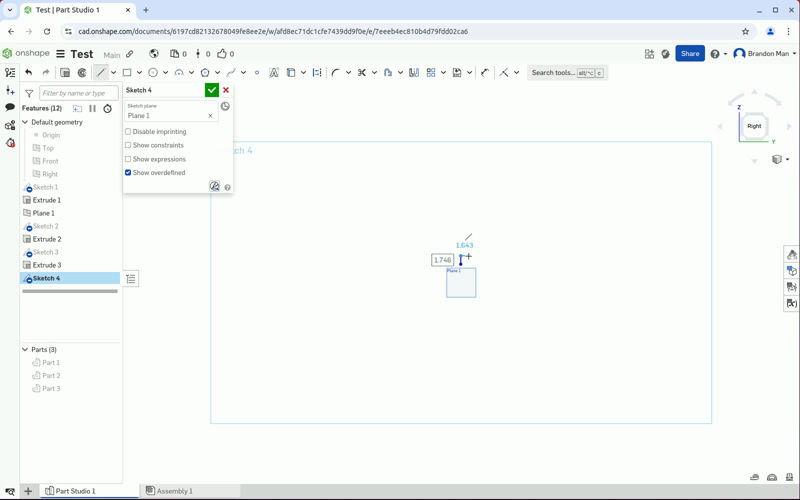
key(esc)
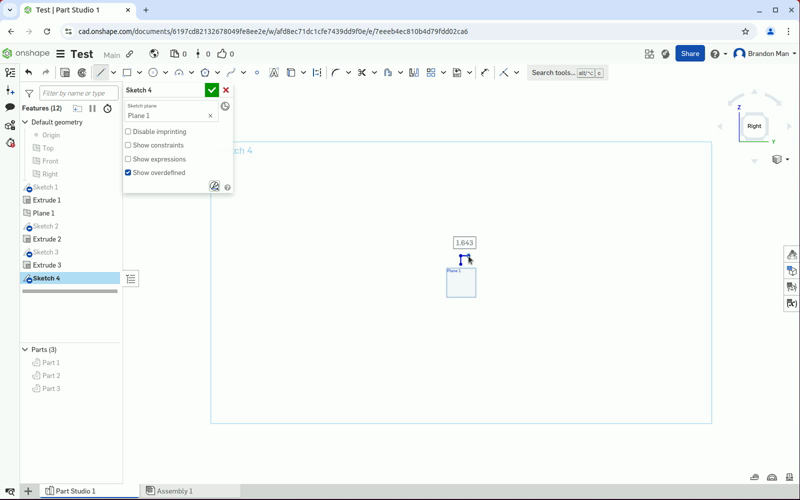
key(a)
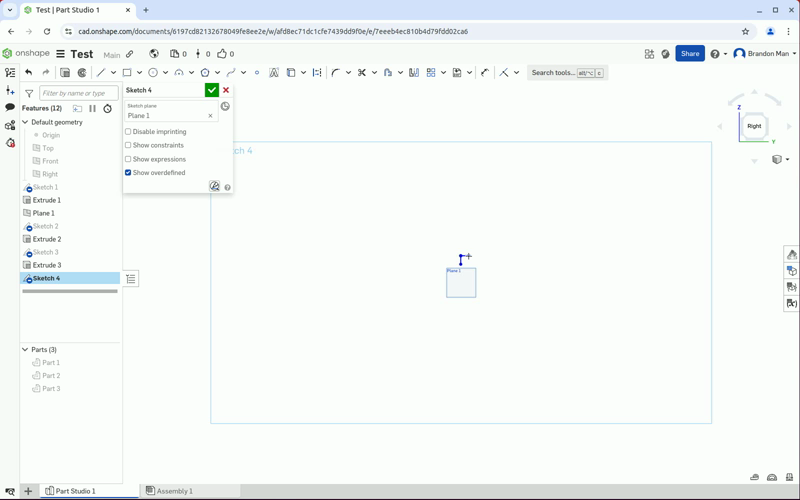
mouse_move(468, 255)
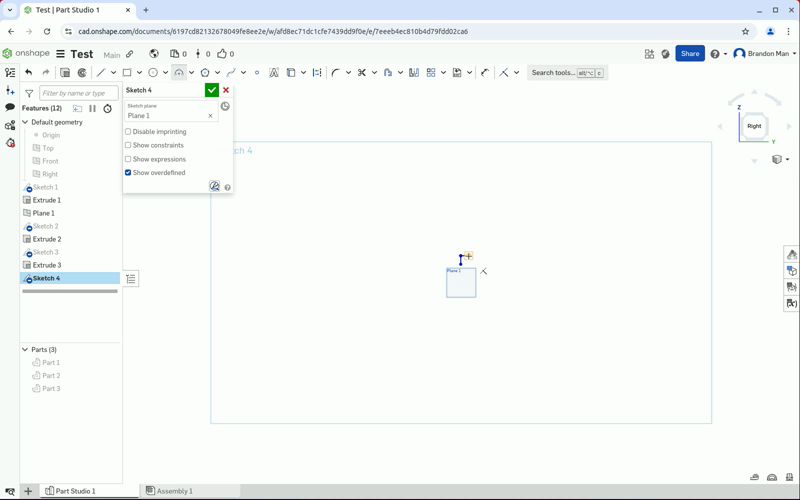
click(468, 255)
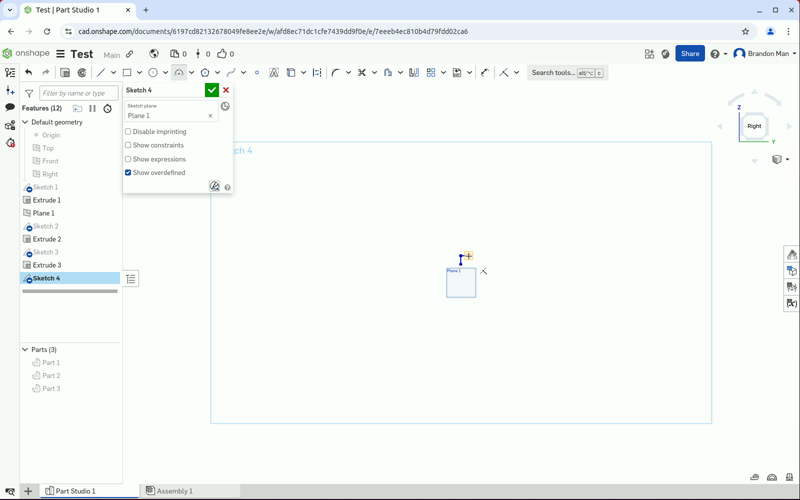
mouse_move(460, 264)
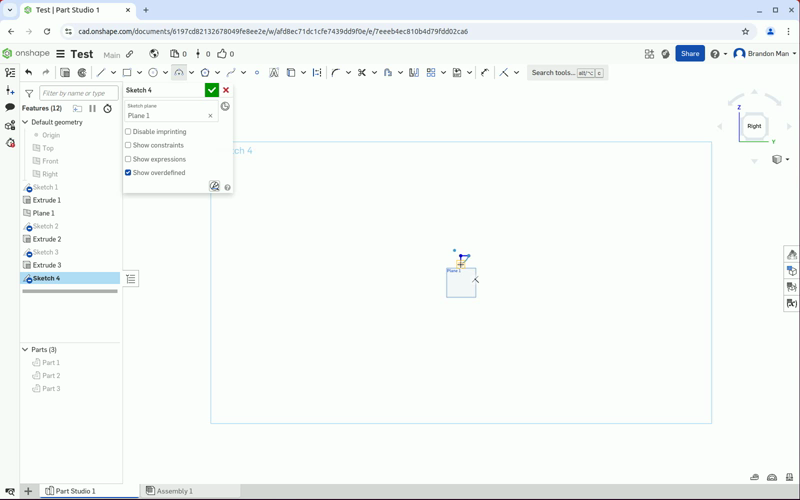
click(460, 264)
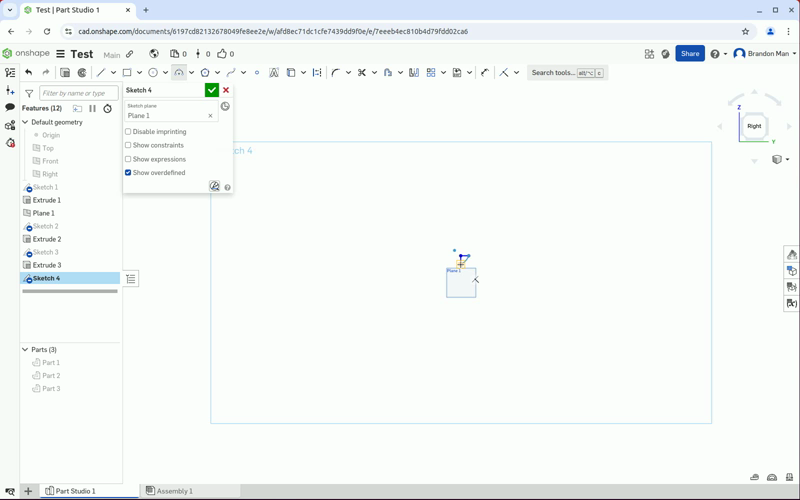
key_down(shift)
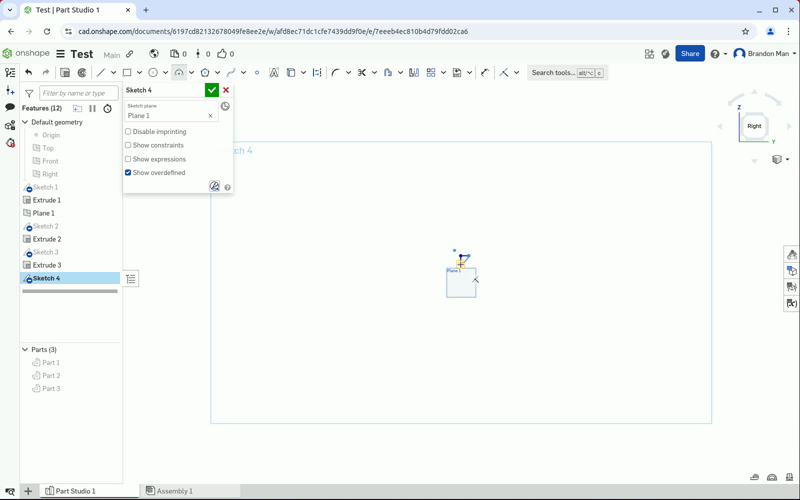
mouse_move(455, 250)
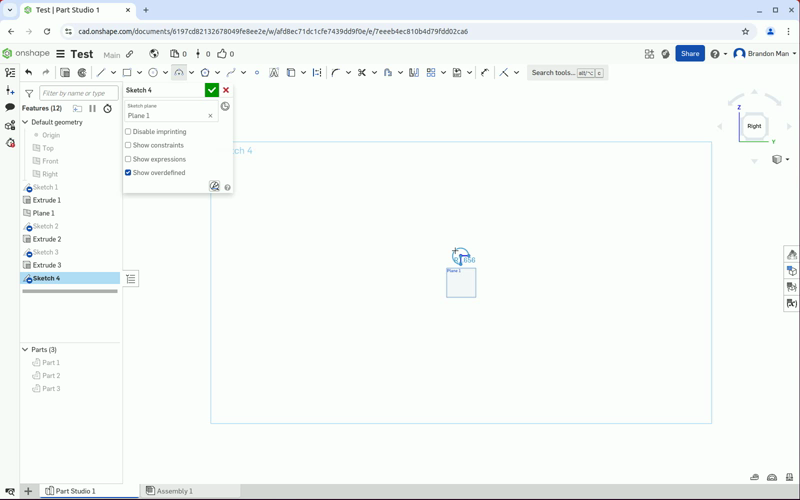
click(455, 250)
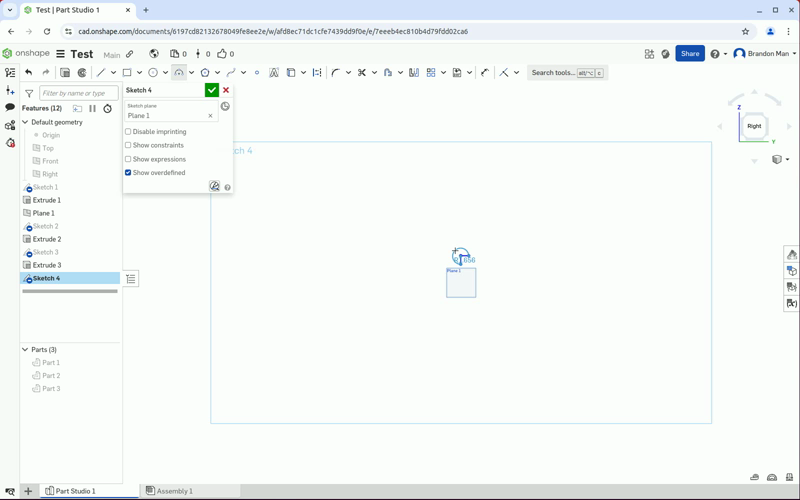
key_up(shift)
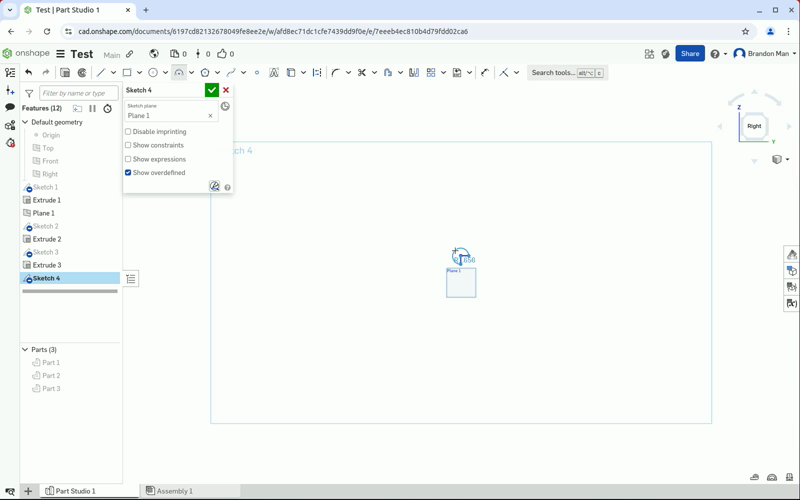
key(esc)
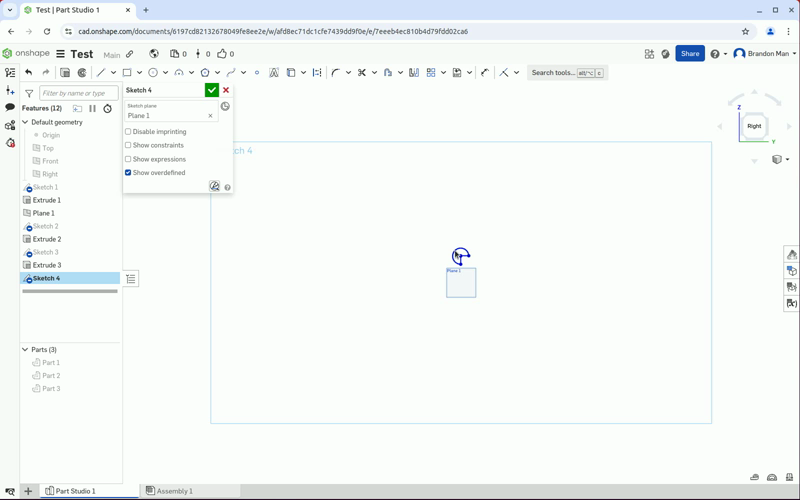
mouse_move(463, 252)
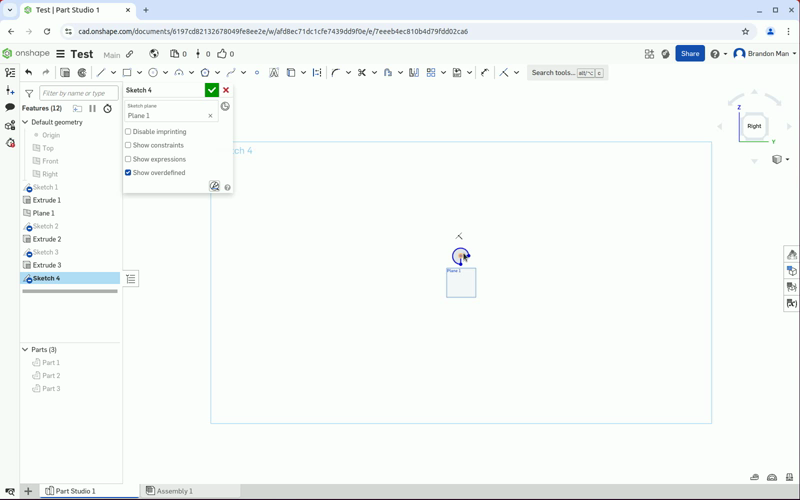
scroll(6)
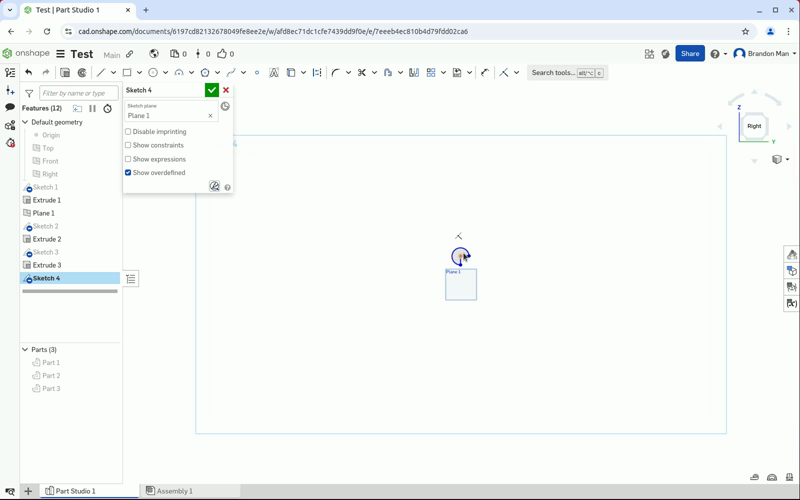
scroll(6)
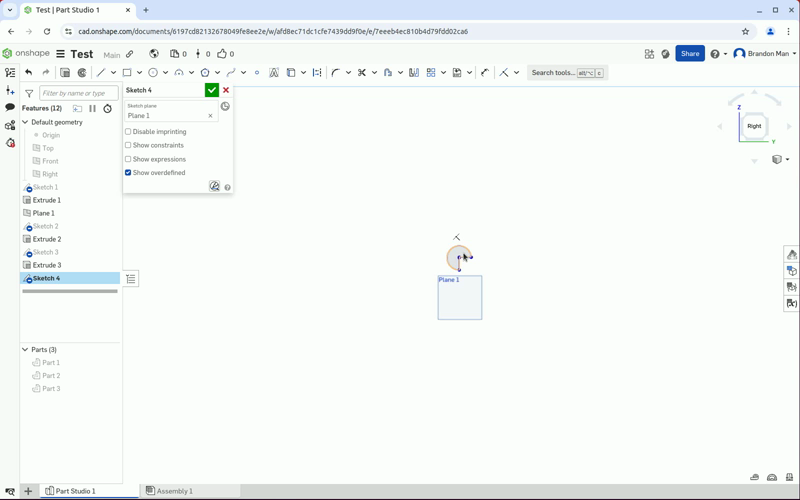
scroll(6)
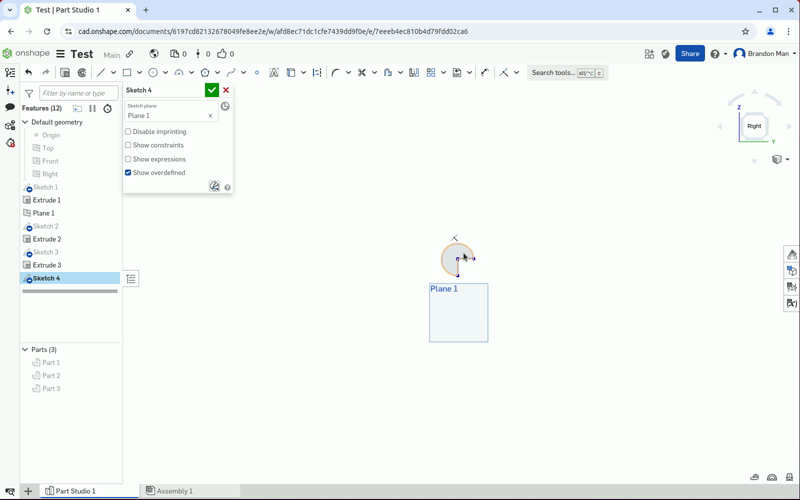
scroll(6)
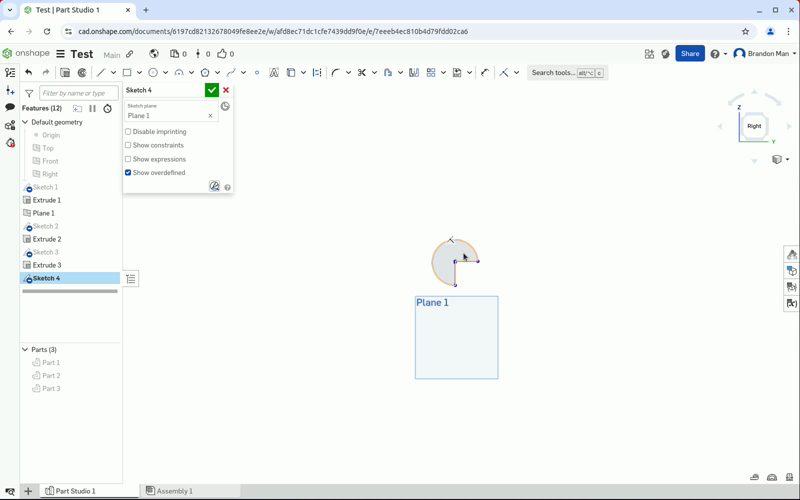
scroll(6)
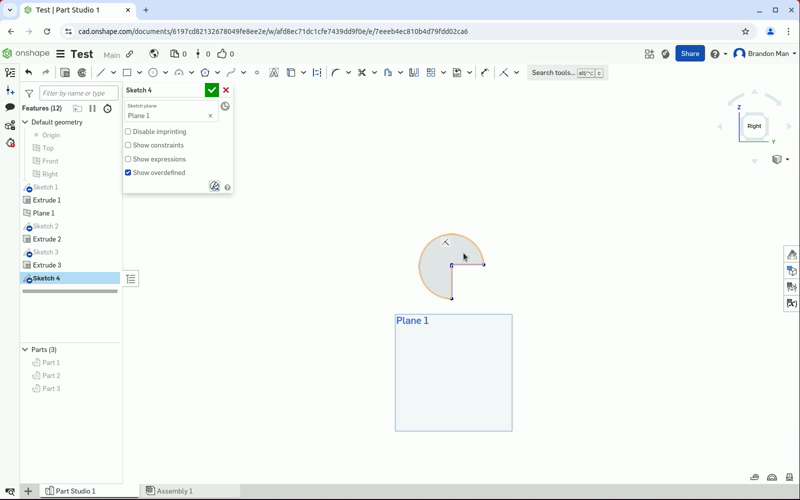
scroll(6)
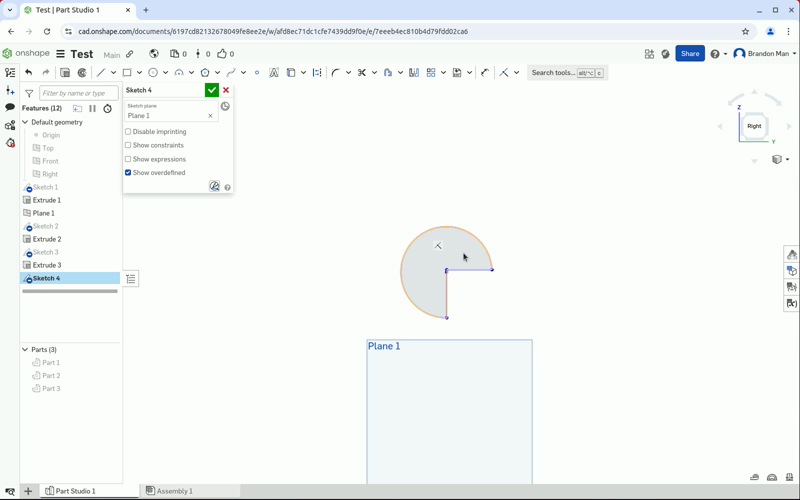
scroll(6)
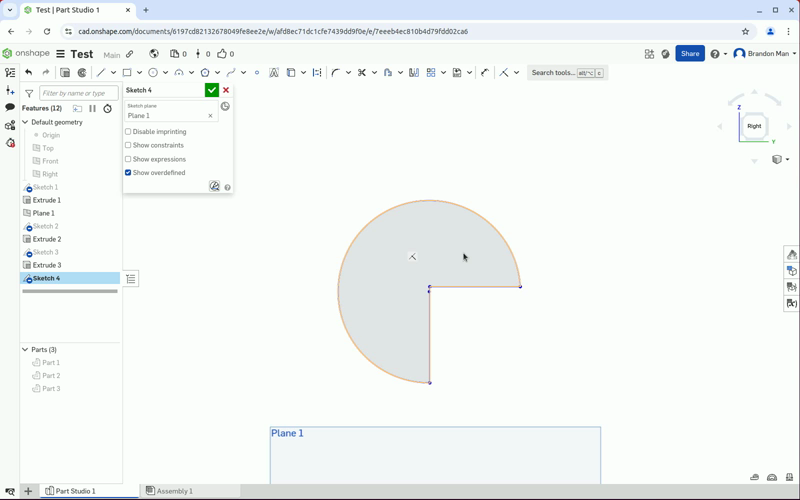
click(463, 252)
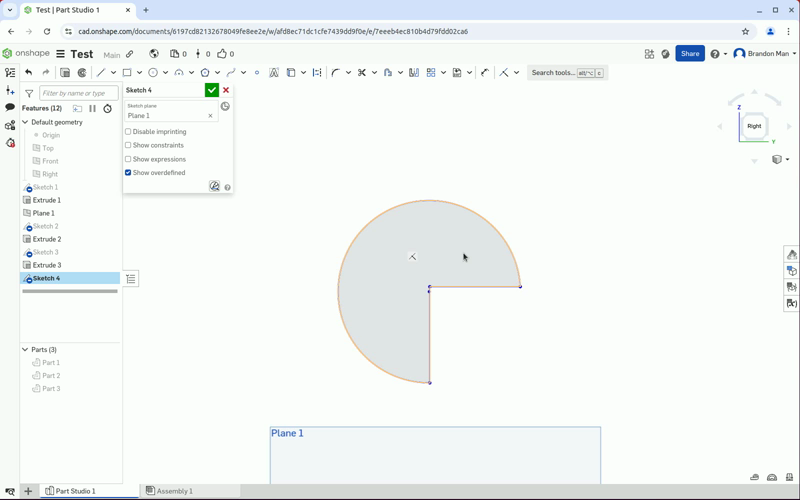
scroll(-6)
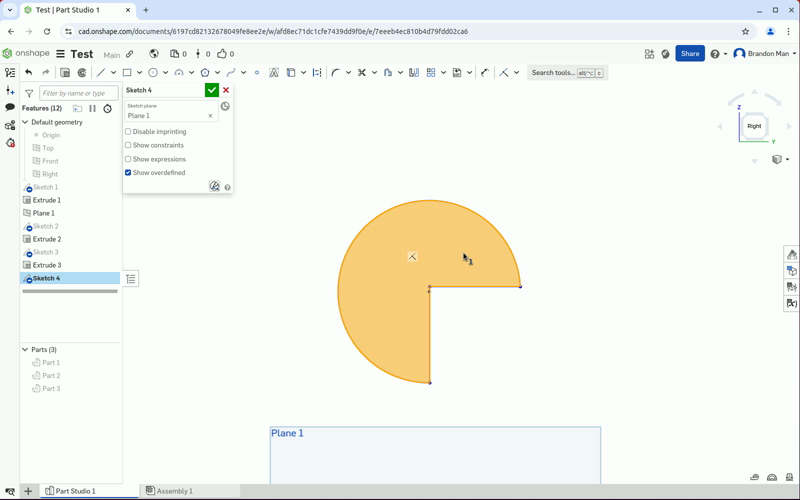
scroll(-6)
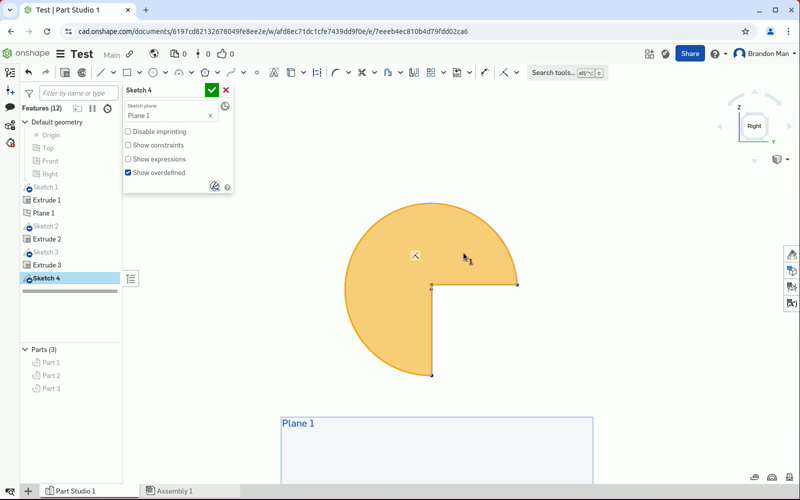
scroll(-6)
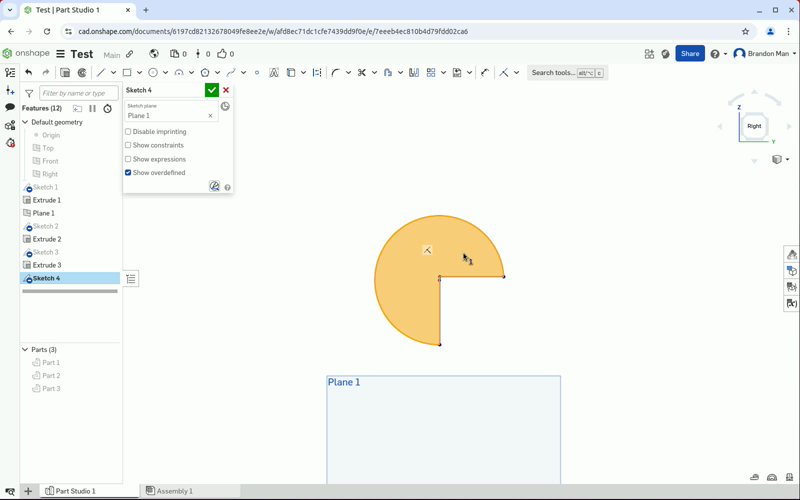
scroll(-6)
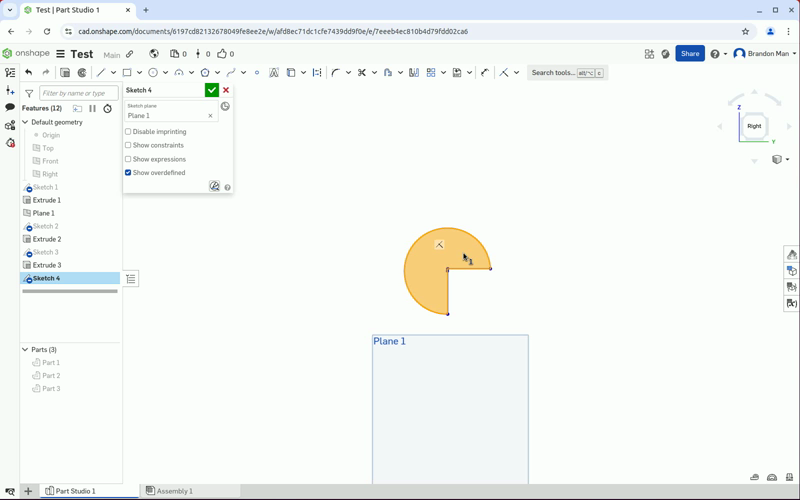
scroll(-6)
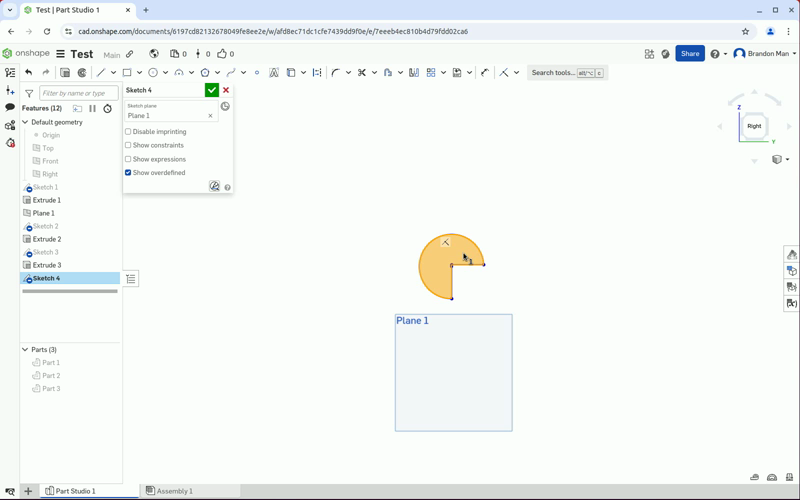
scroll(-6)
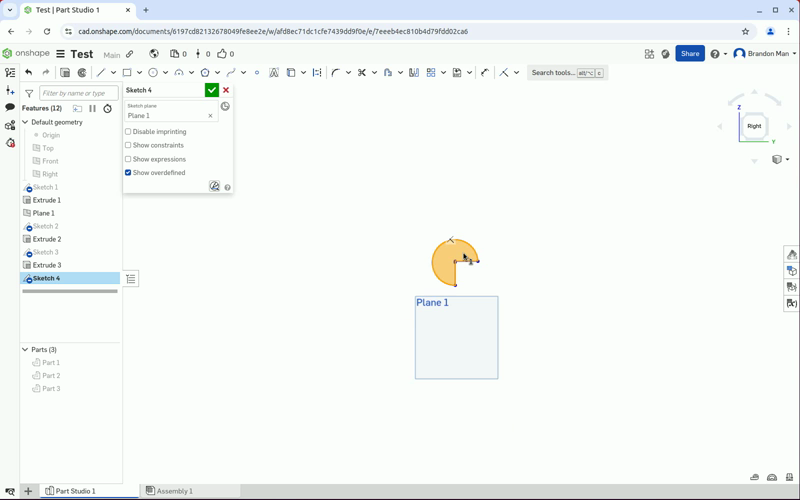
scroll(-6)
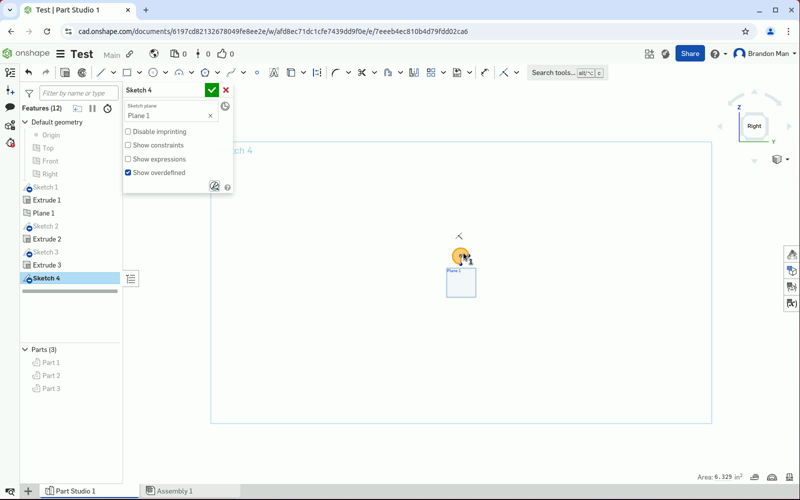
mouse_move(73, 352)
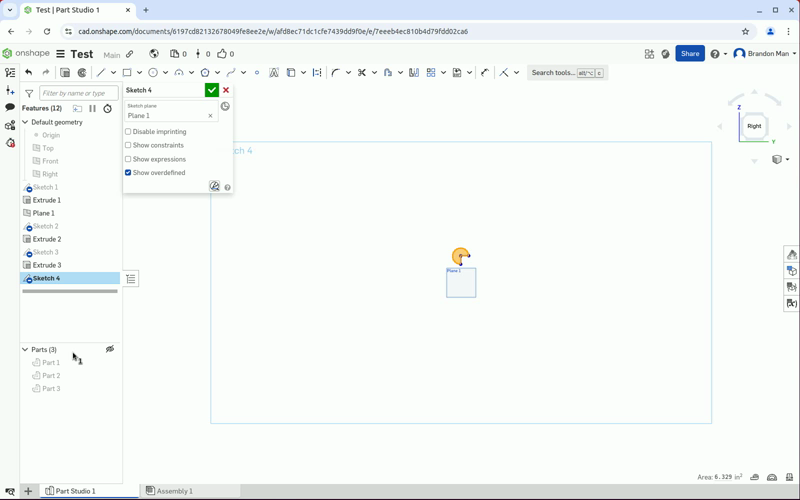
key(shift+y)
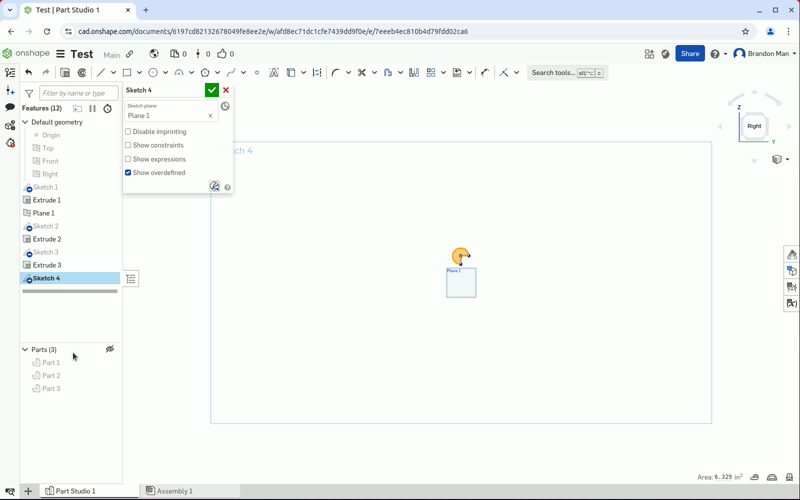
key(shift+e)
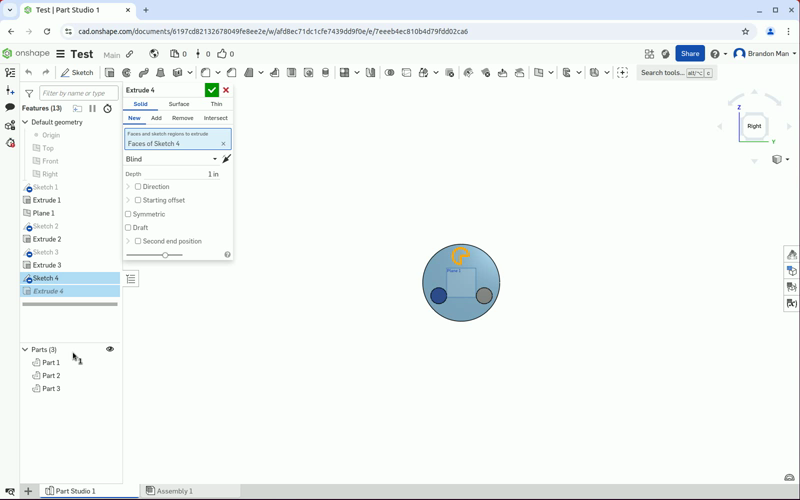
mouse_move(143, 106)
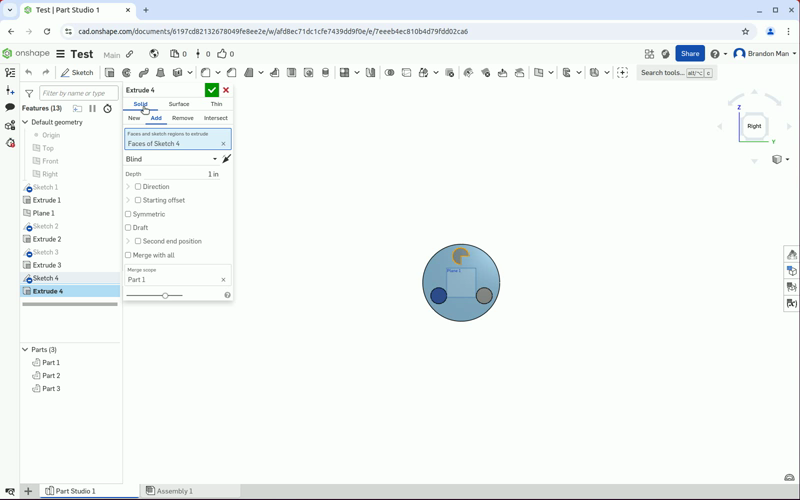
click(143, 106)
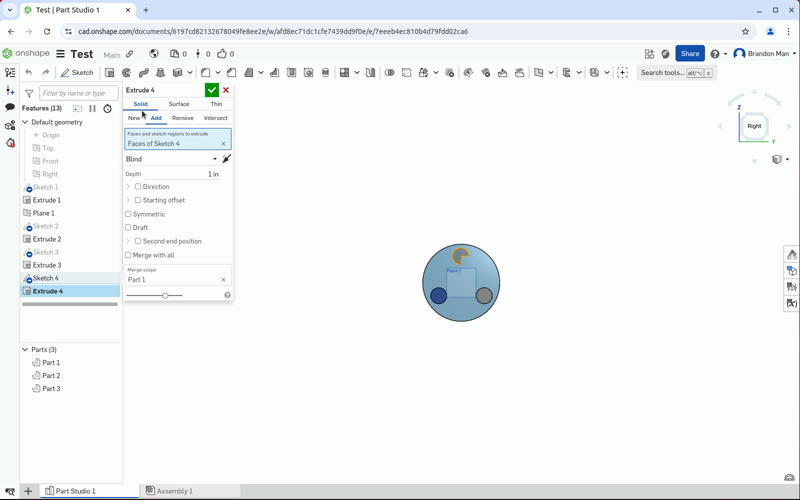
mouse_move(137, 120)
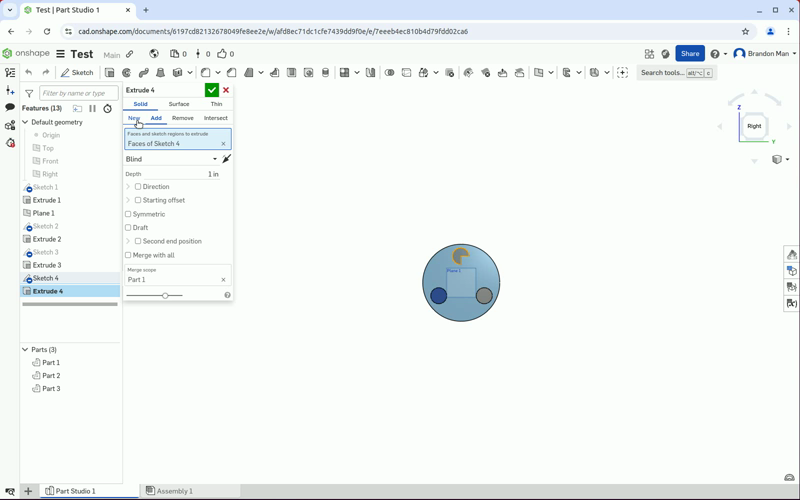
click(137, 120)
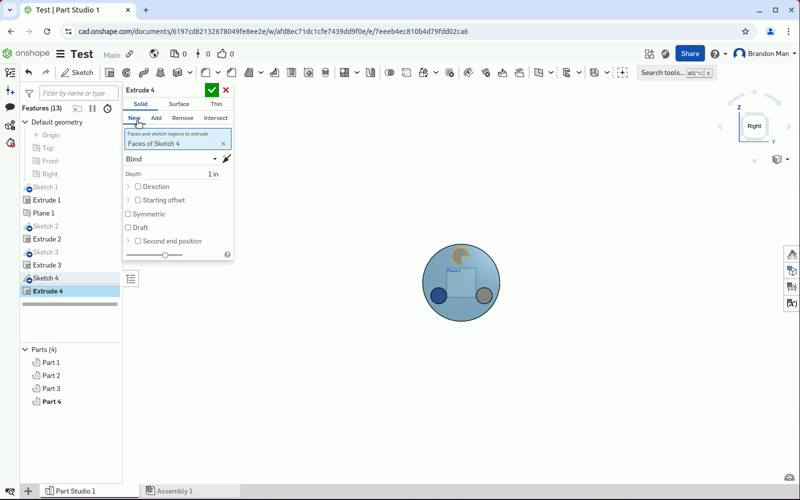
key(tab, 4)
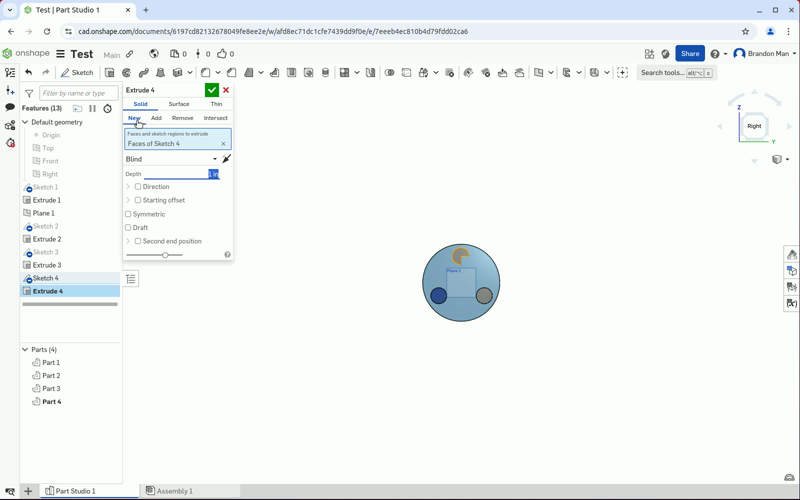
text(11.554)
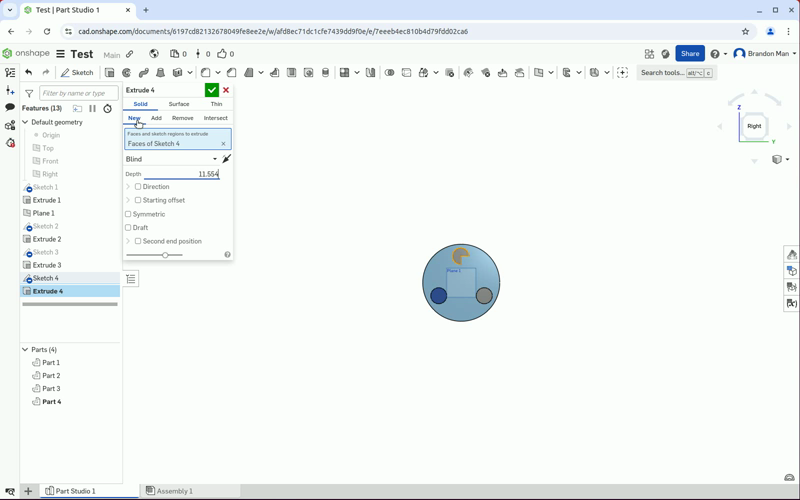
key(enter)
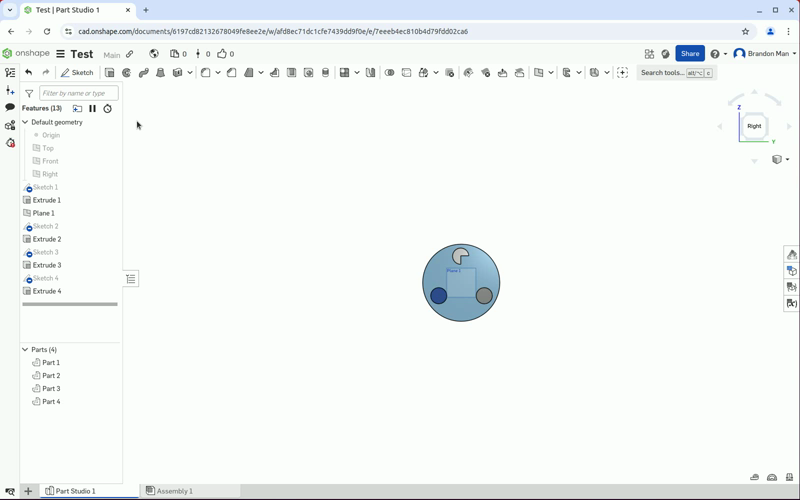
key(shift+h)
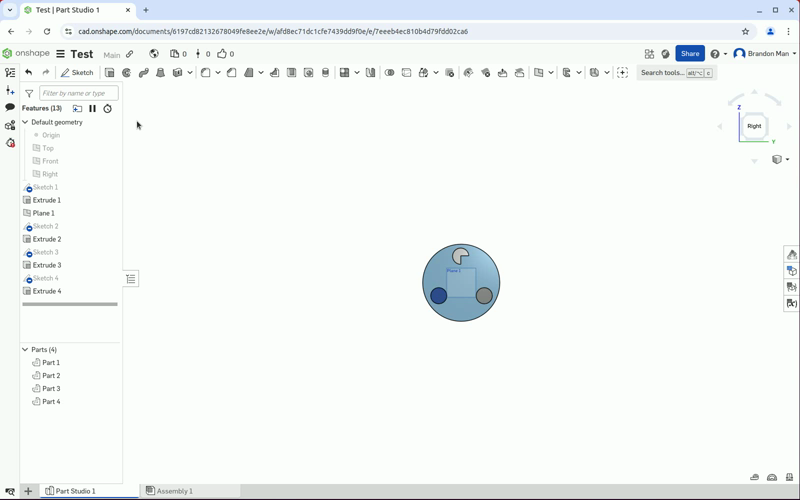
key(shift+h)
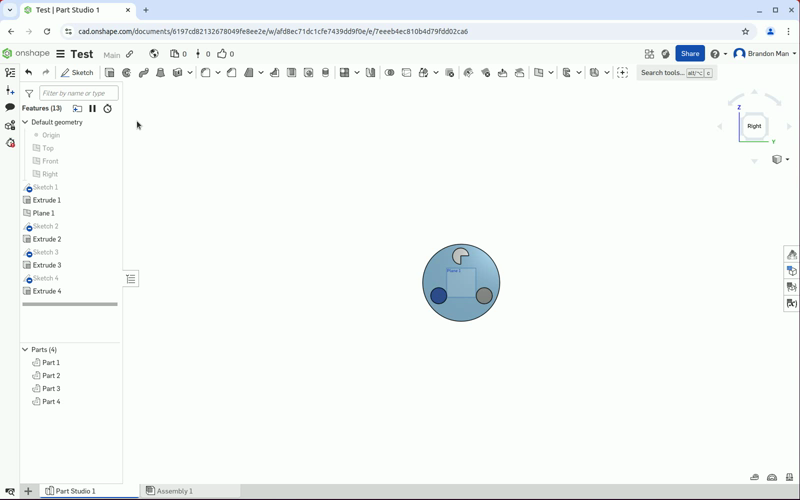
mouse_move(73, 189)
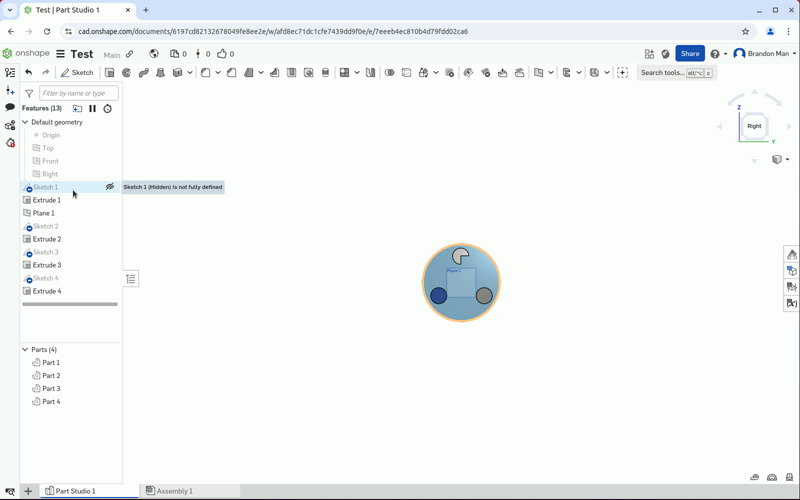
click(73, 189)
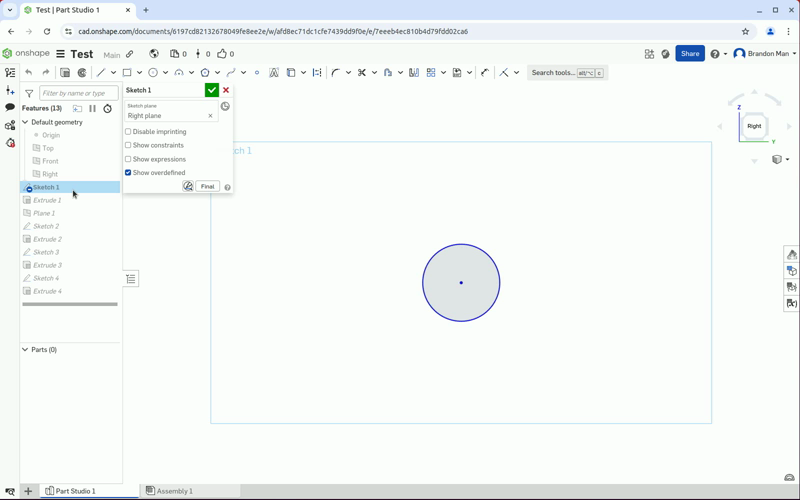
mouse_move(229, 92)
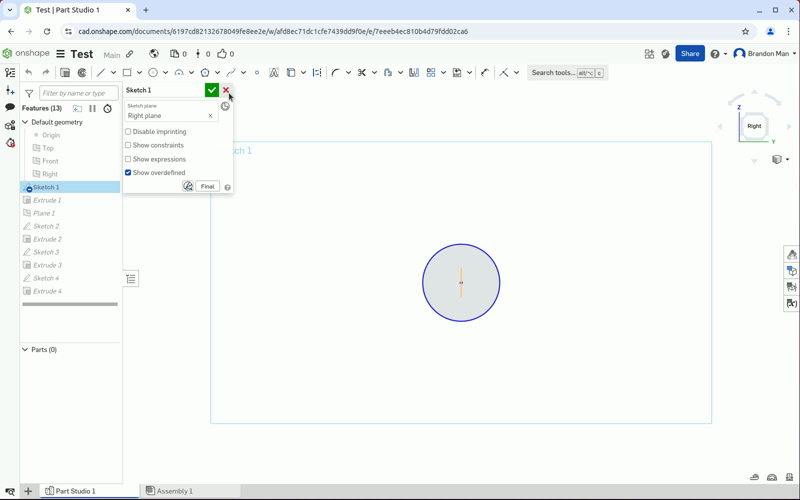
click(229, 92)
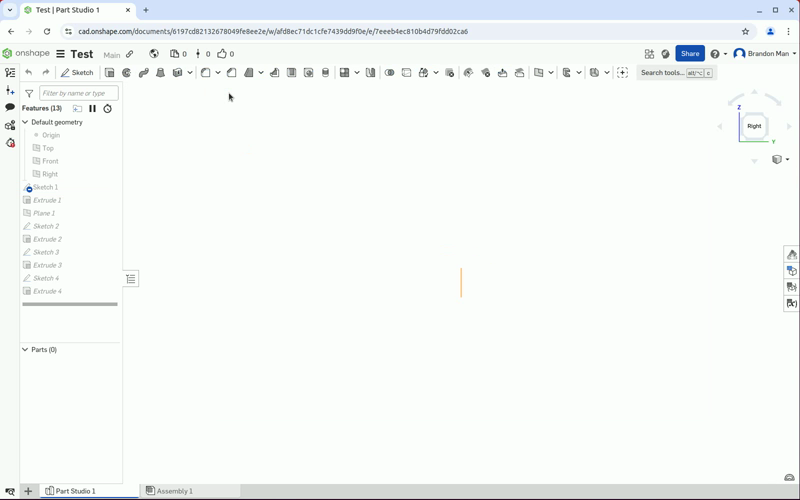
key(shift+s)
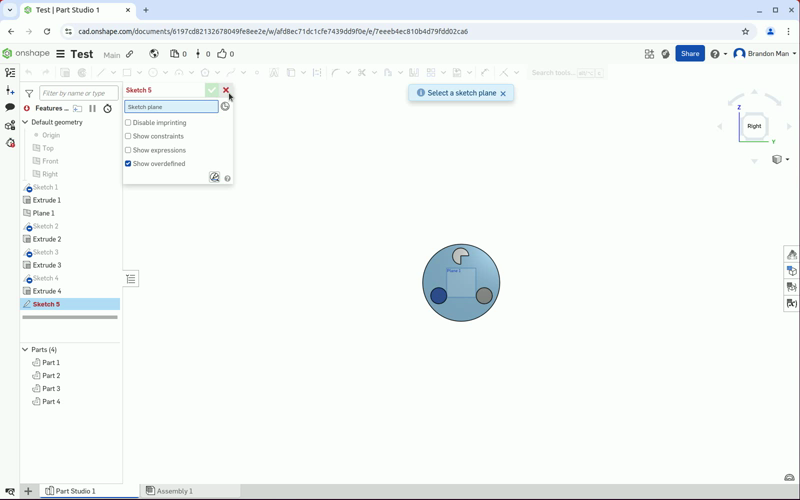
mouse_move(73, 215)
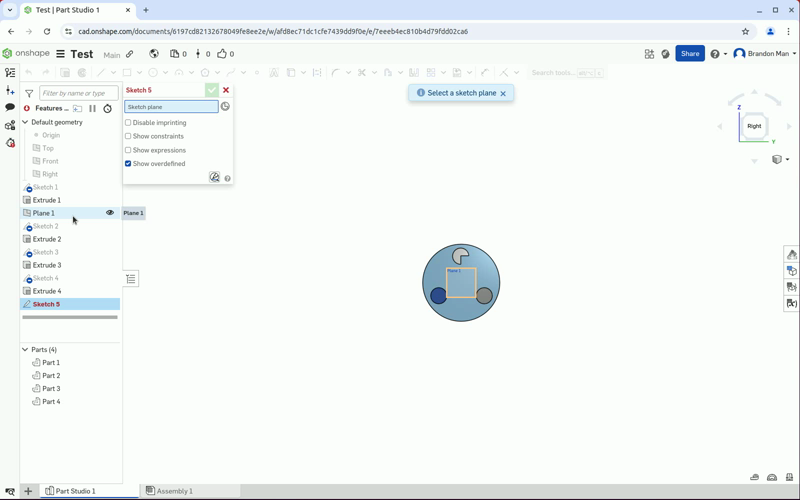
click(73, 215)
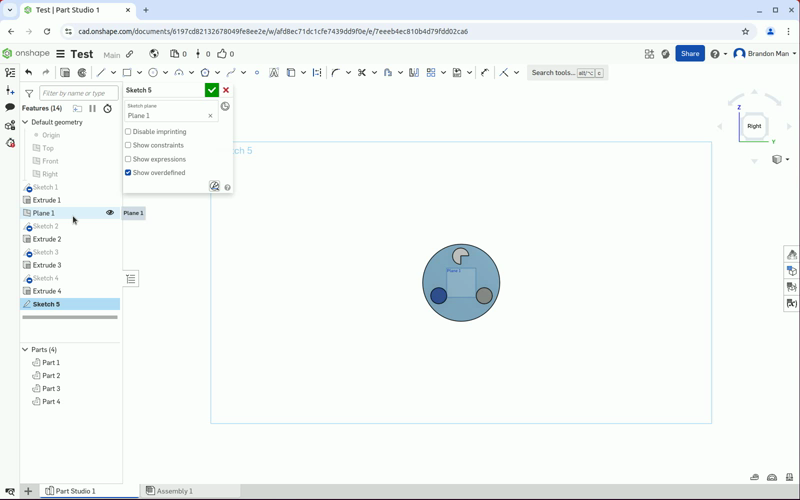
mouse_move(73, 352)
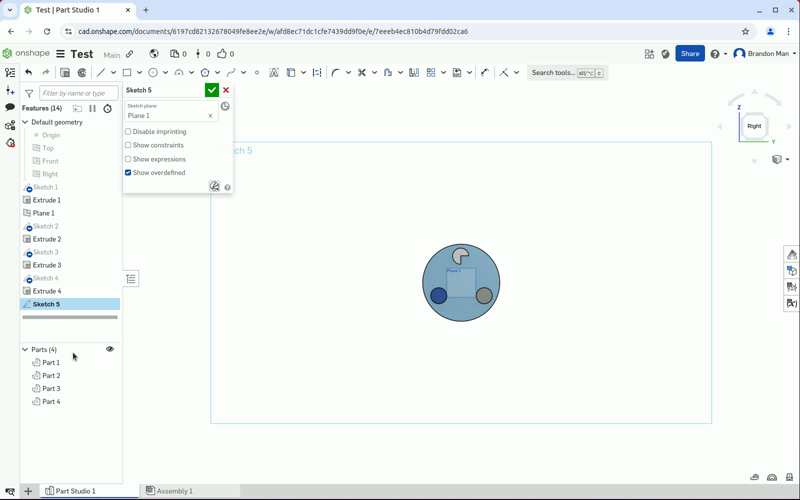
key(y)
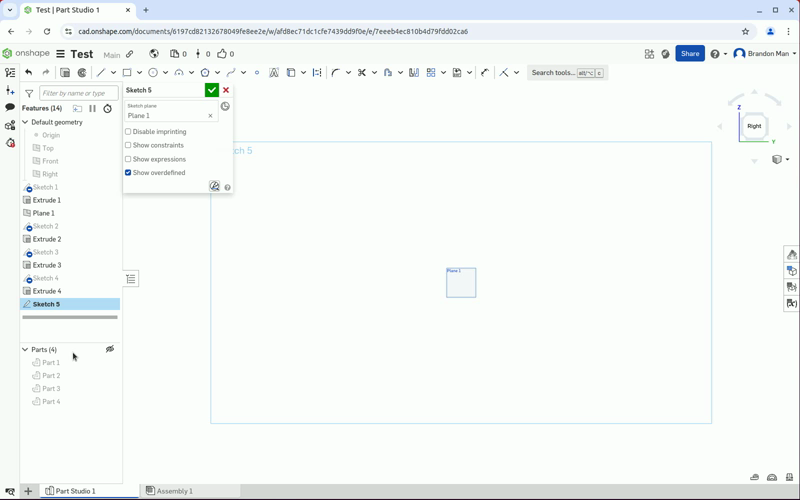
key(a)
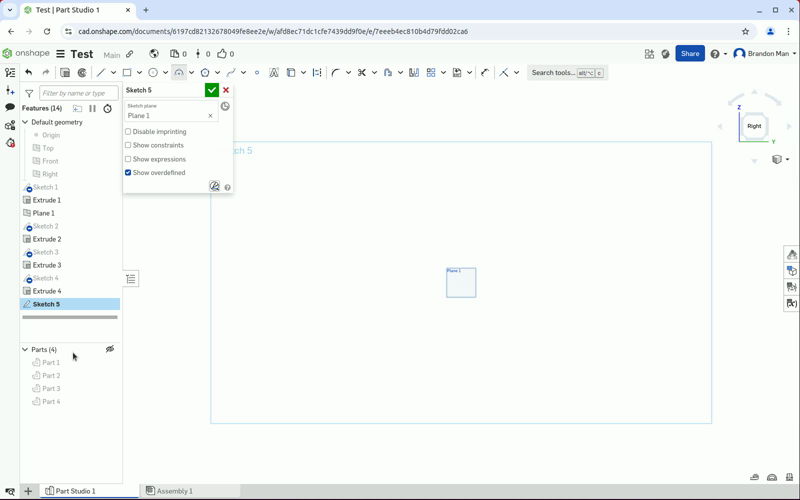
key_down(shift)
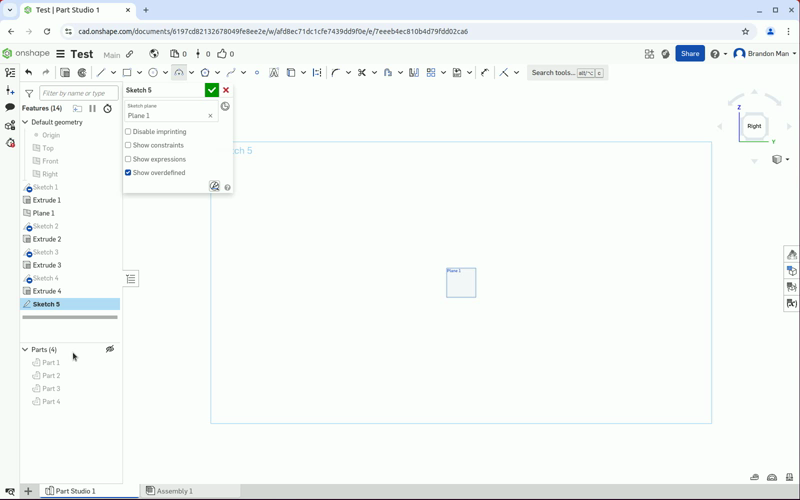
mouse_move(460, 264)
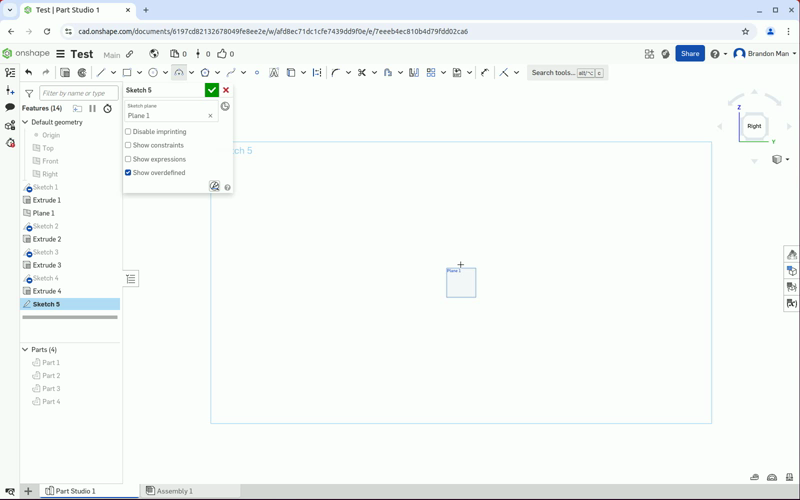
click(460, 264)
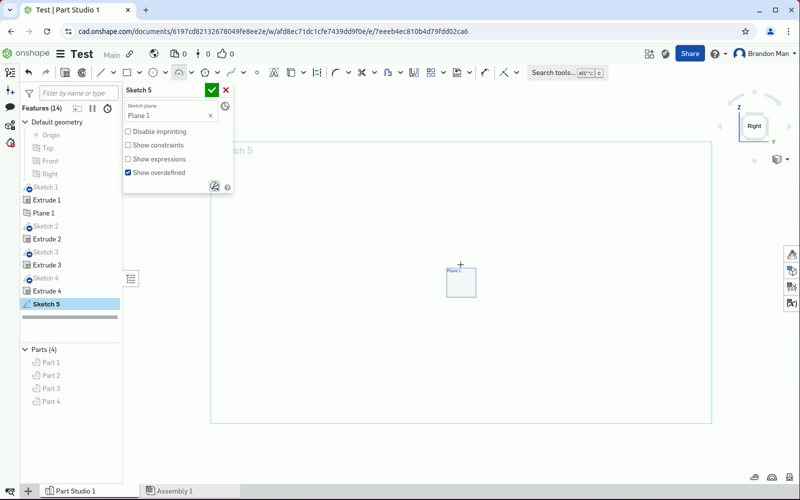
key_up(shift)
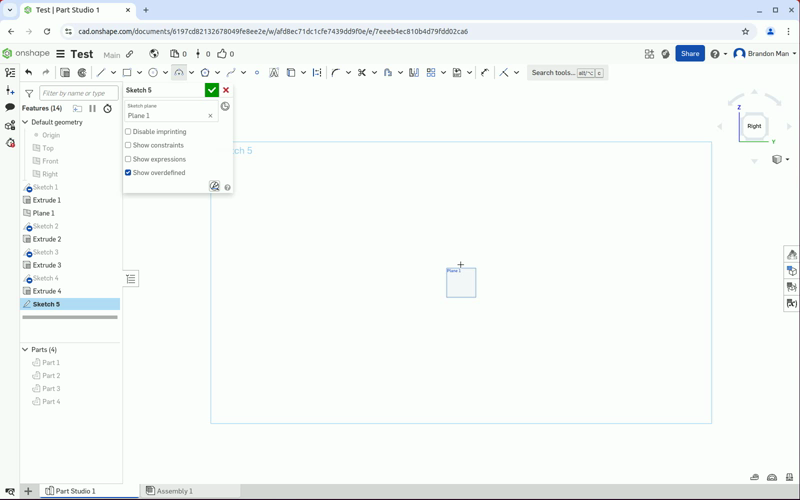
key_down(shift)
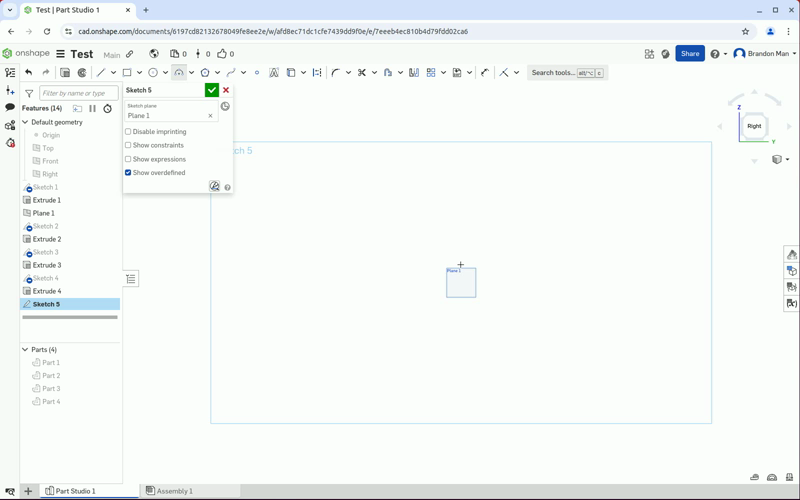
mouse_move(468, 255)
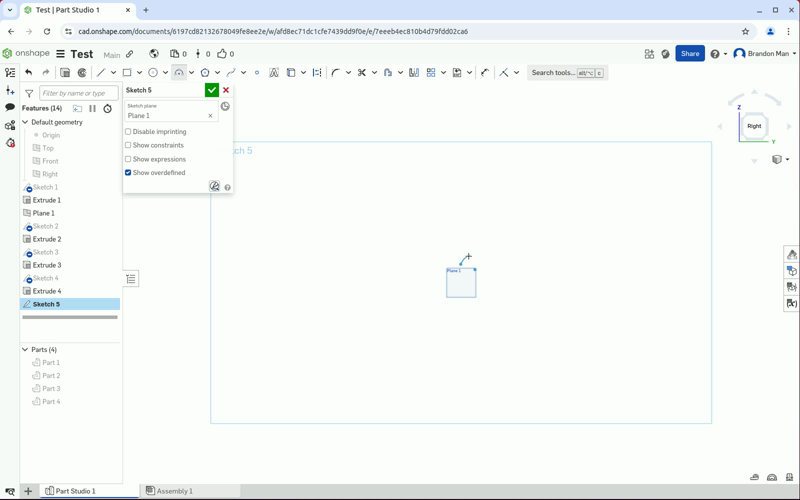
click(468, 255)
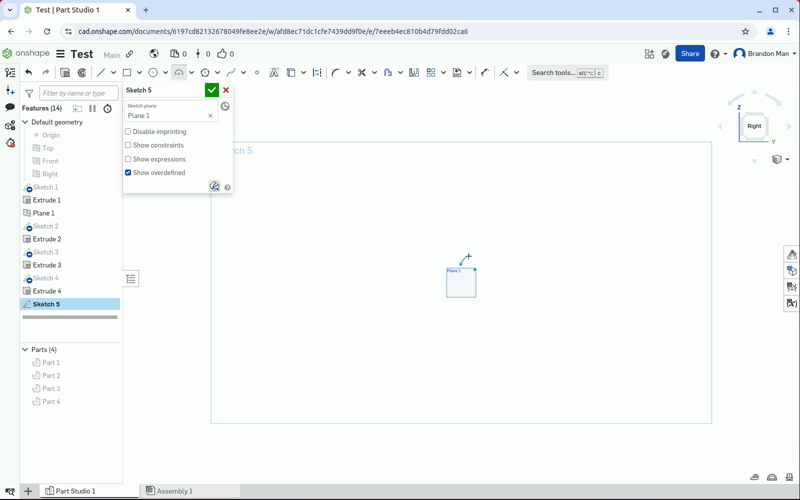
mouse_move(466, 261)
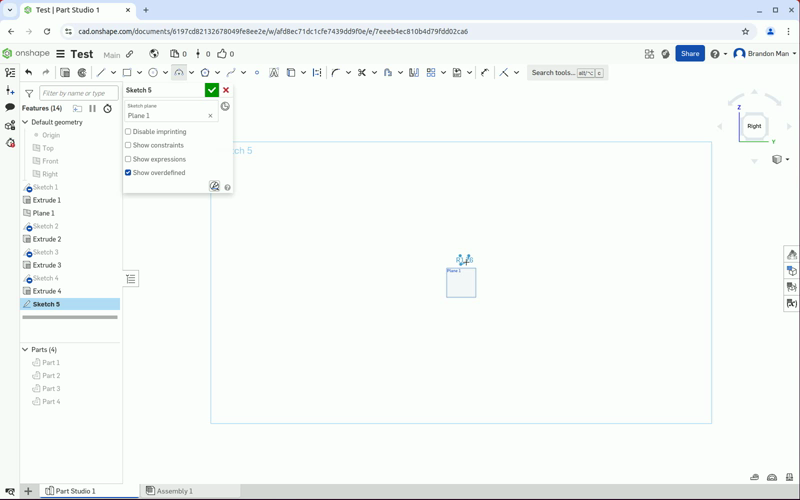
click(466, 261)
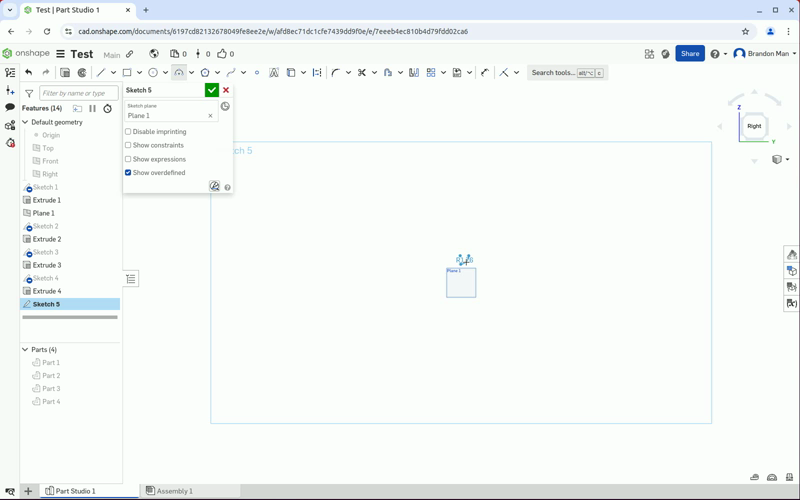
key_up(shift)
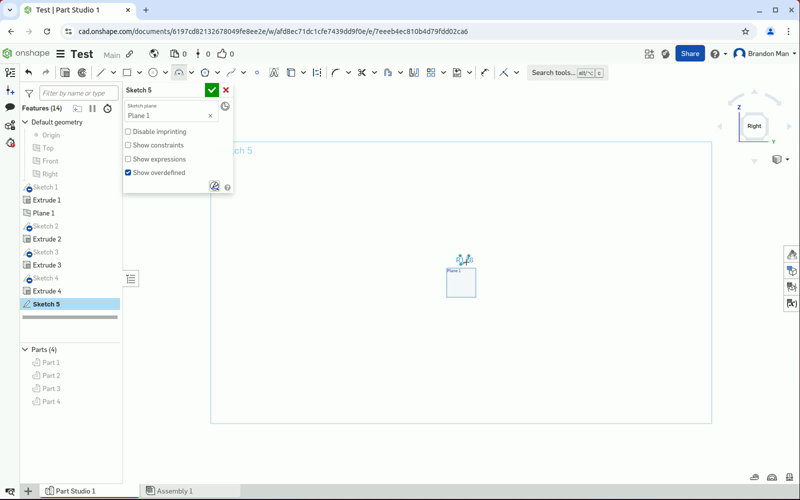
key(esc)
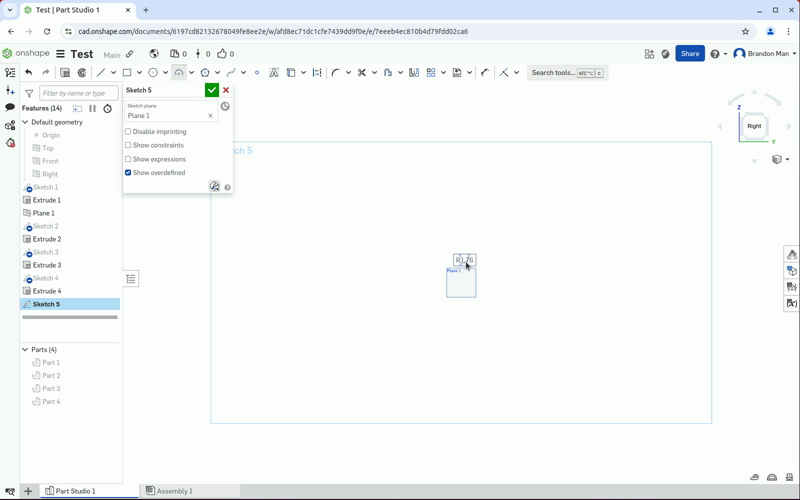
key(l)
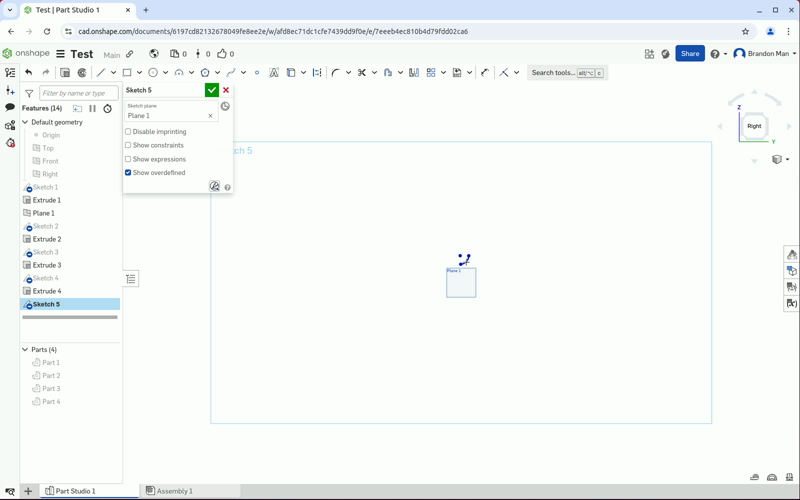
mouse_move(468, 255)
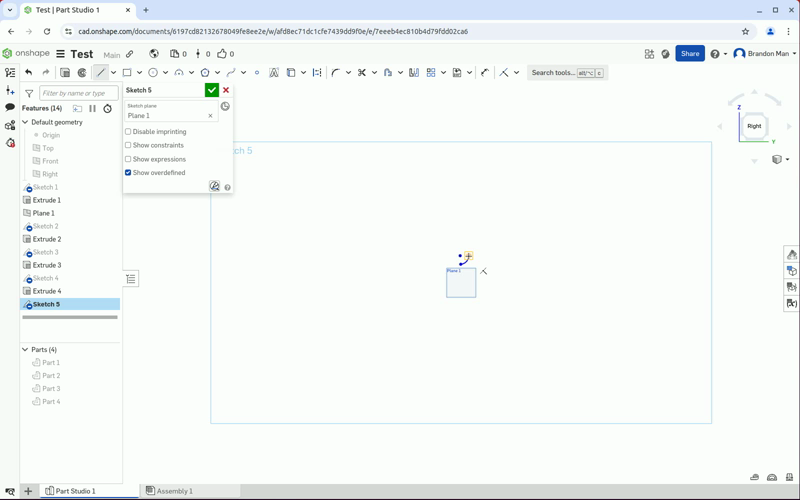
click(468, 255)
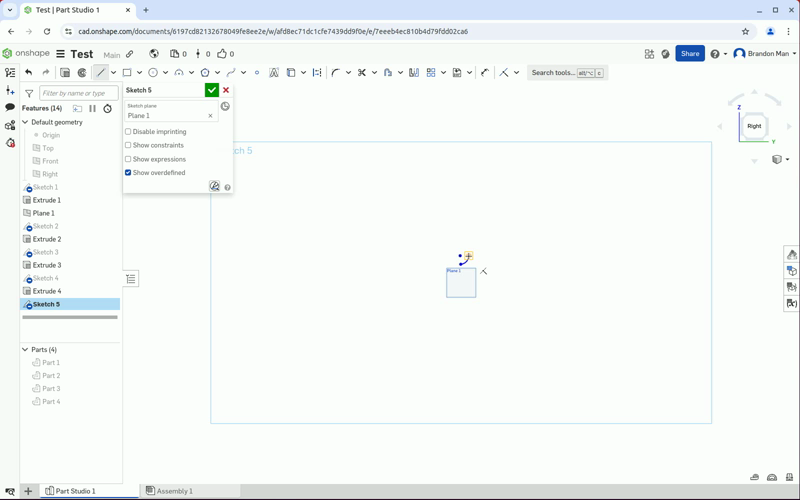
key_down(shift)
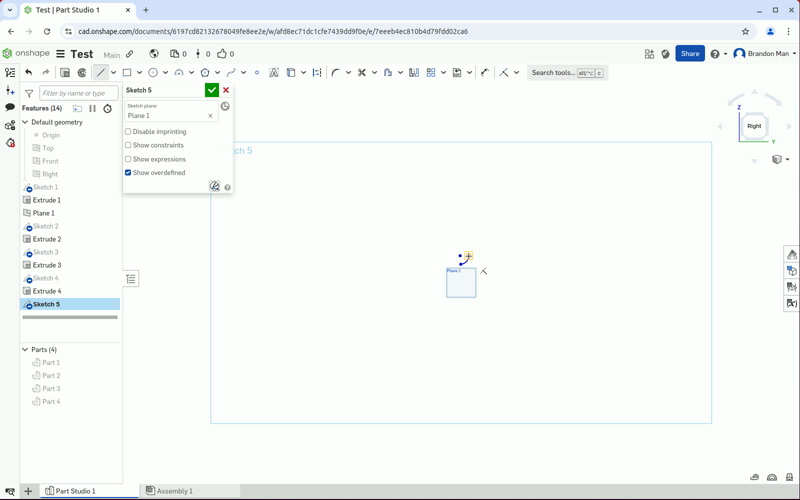
mouse_move(498, 255)
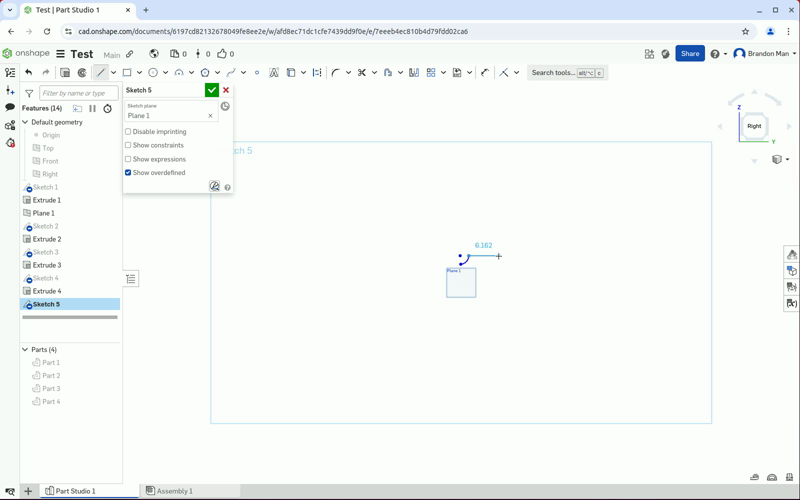
mouse_move(460, 255)
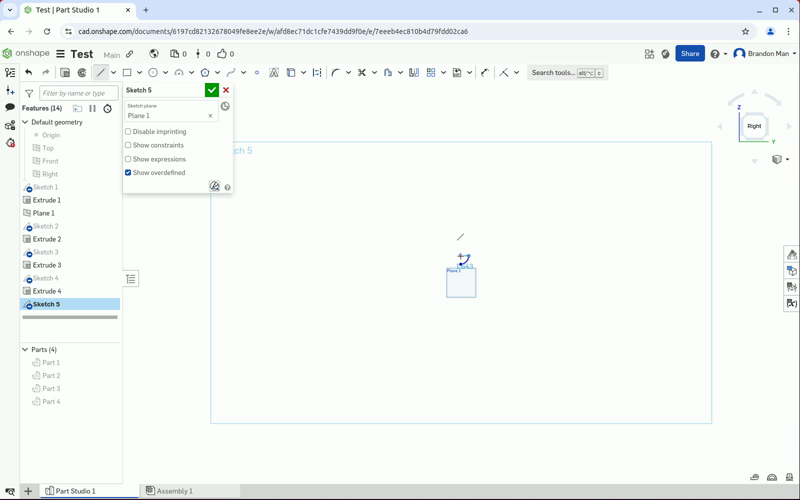
click(460, 255)
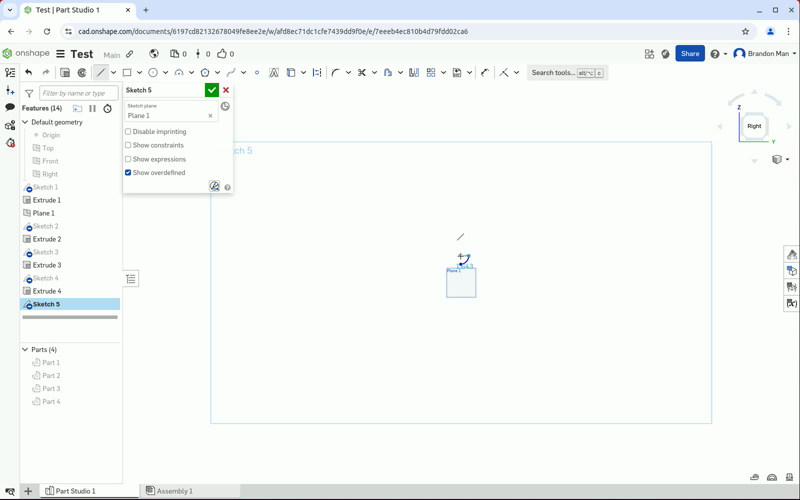
key_up(shift)
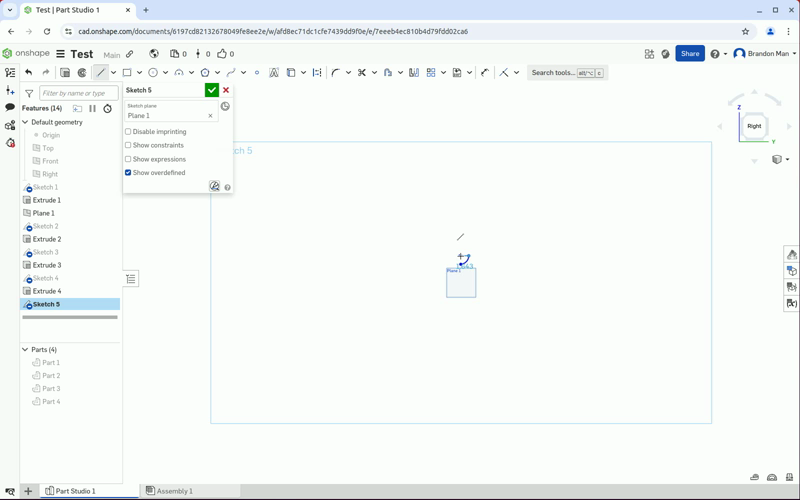
mouse_move(490, 255)
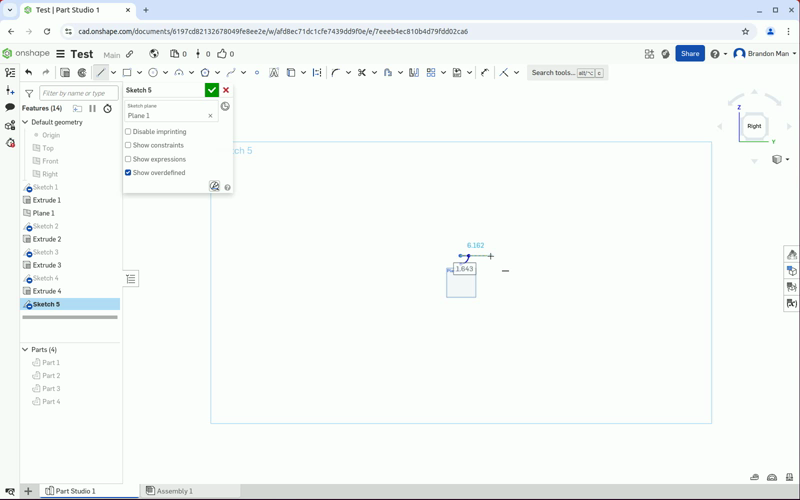
key_down(shift)
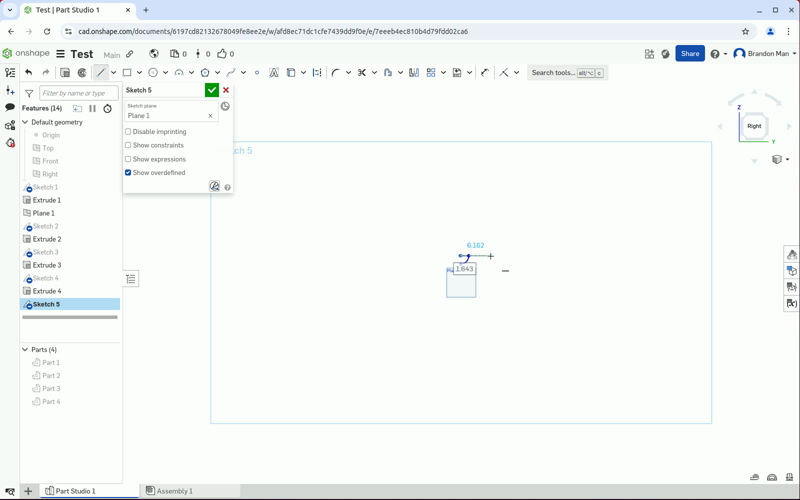
mouse_move(460, 264)
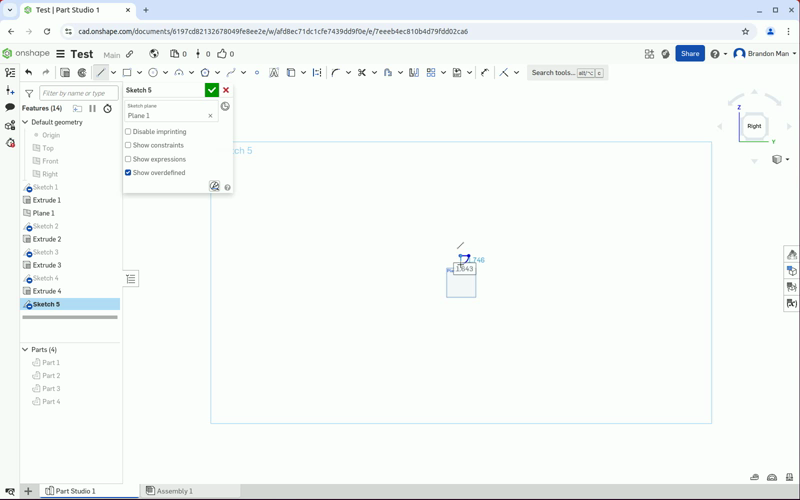
key_up(shift)
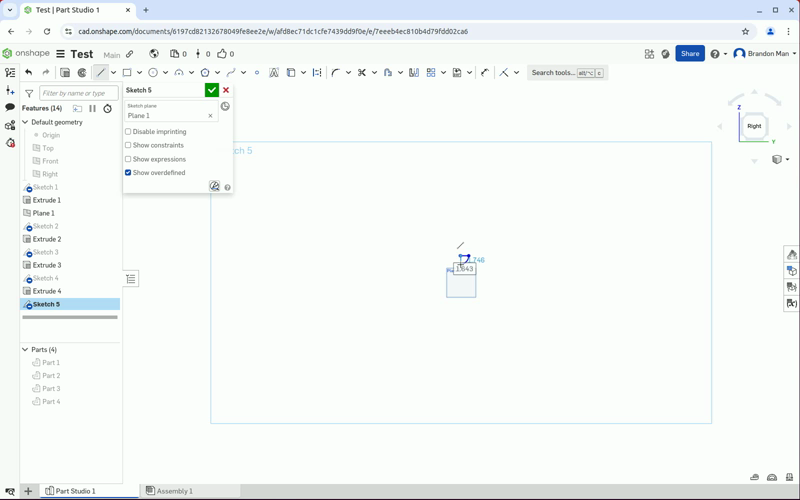
click(460, 264)
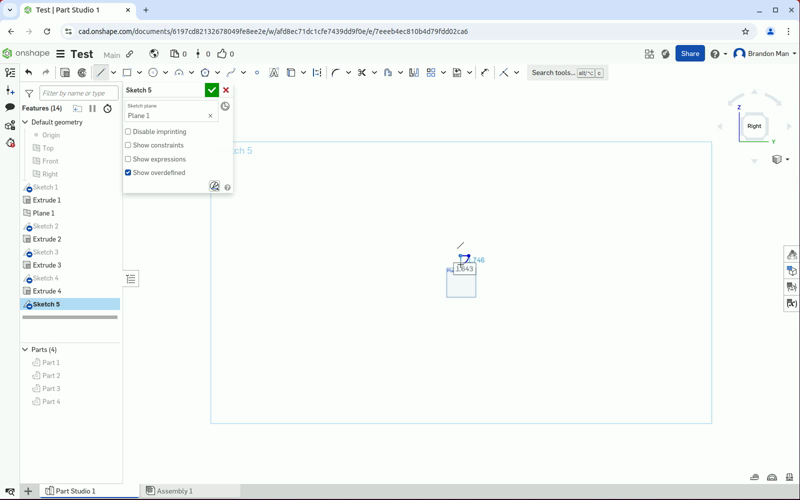
key(esc)
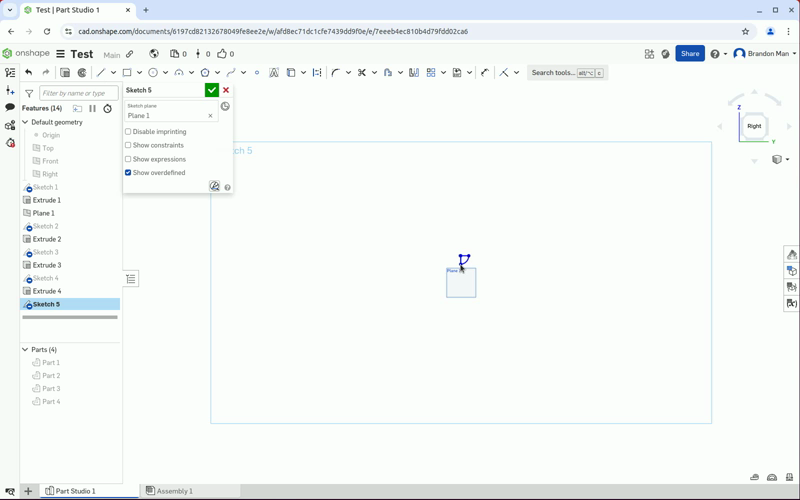
mouse_move(465, 256)
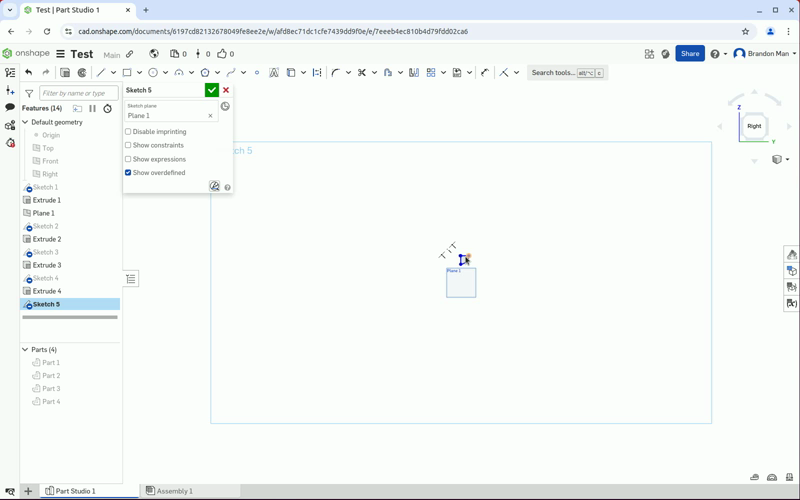
scroll(6)
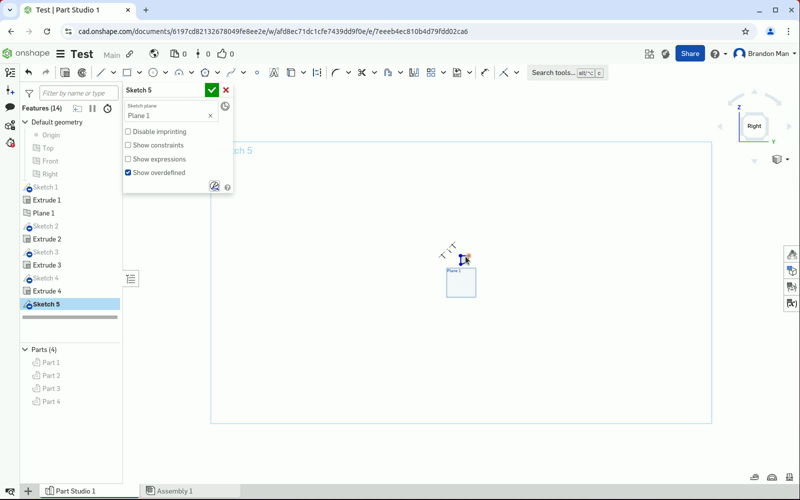
scroll(6)
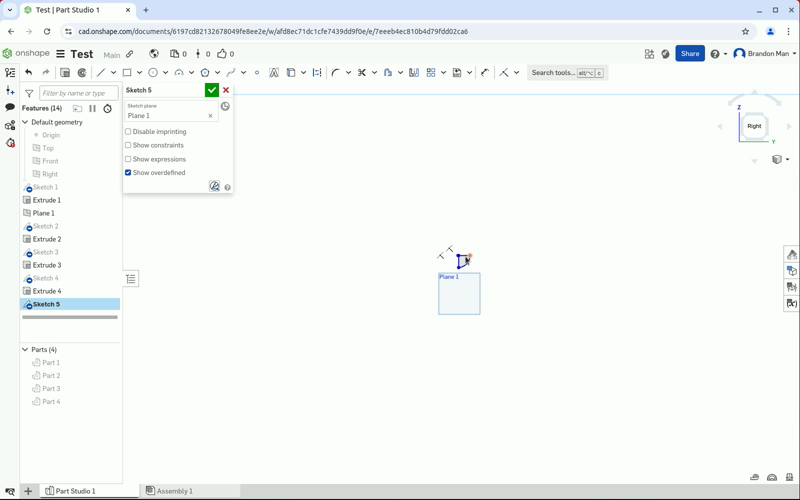
scroll(6)
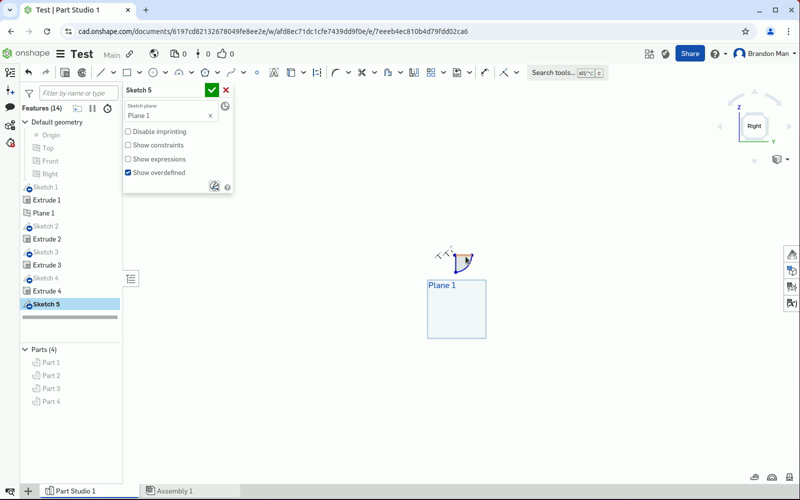
scroll(6)
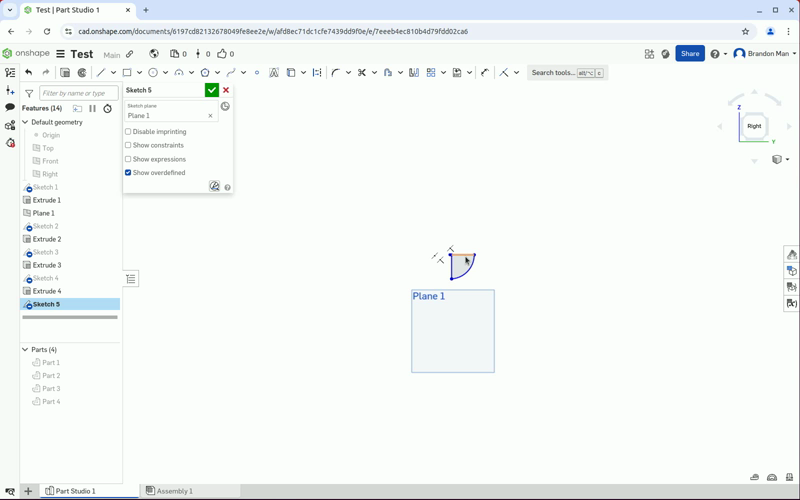
scroll(6)
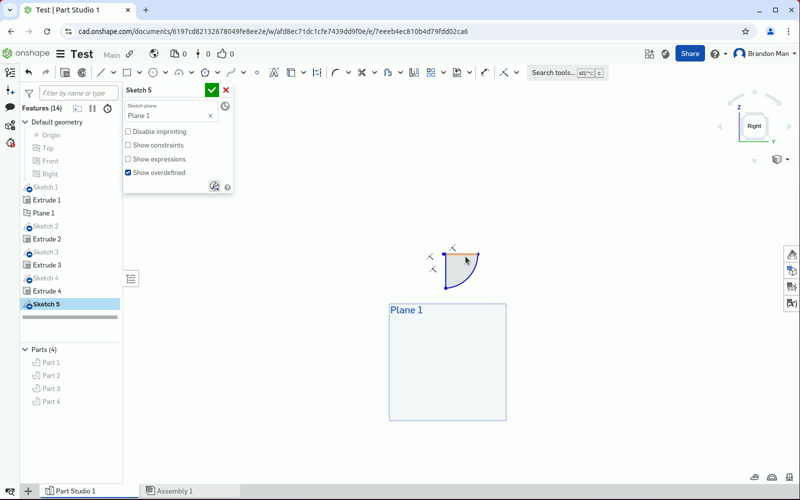
scroll(6)
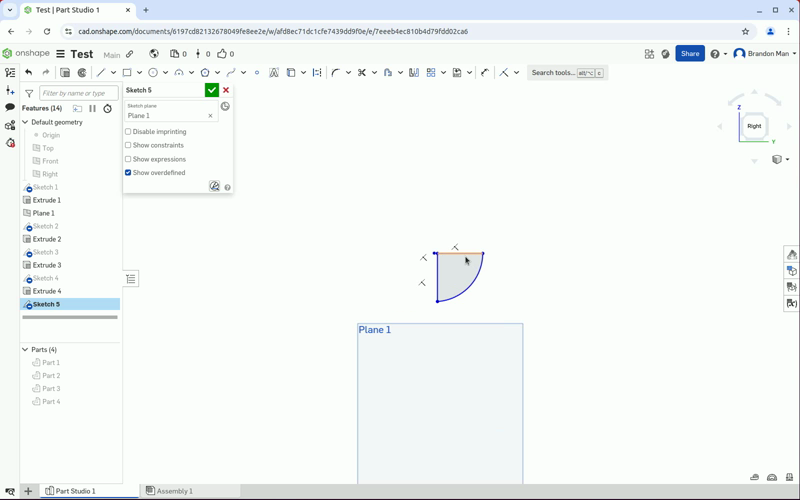
scroll(6)
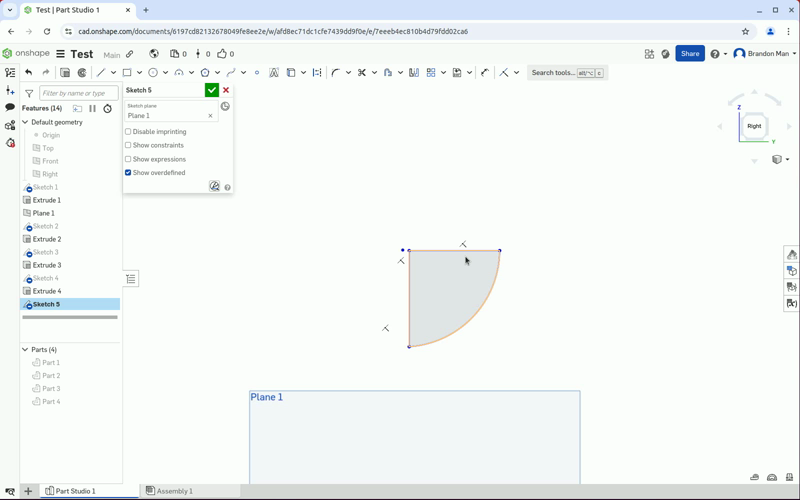
click(465, 256)
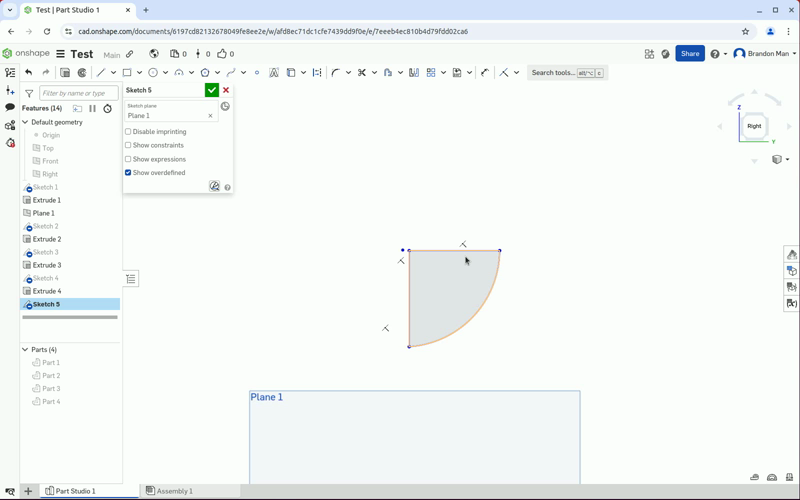
scroll(-6)
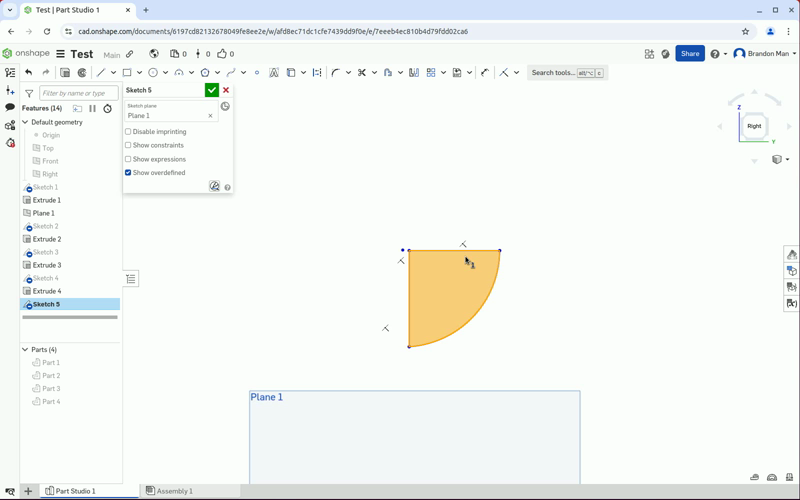
scroll(-6)
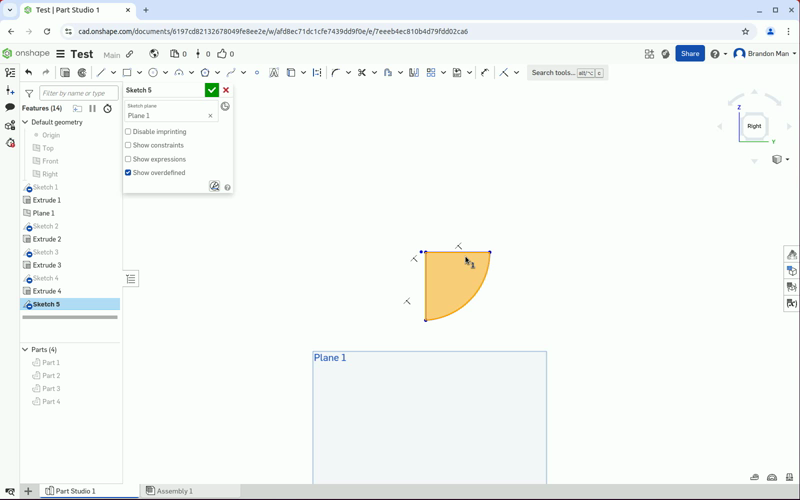
scroll(-6)
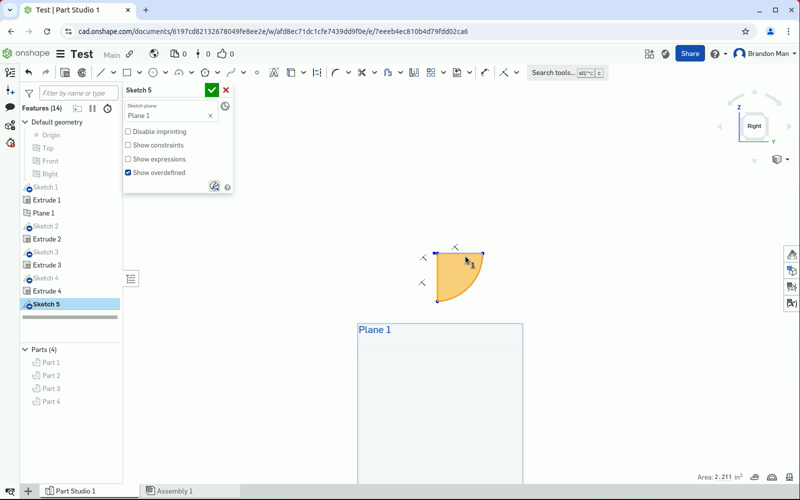
scroll(-6)
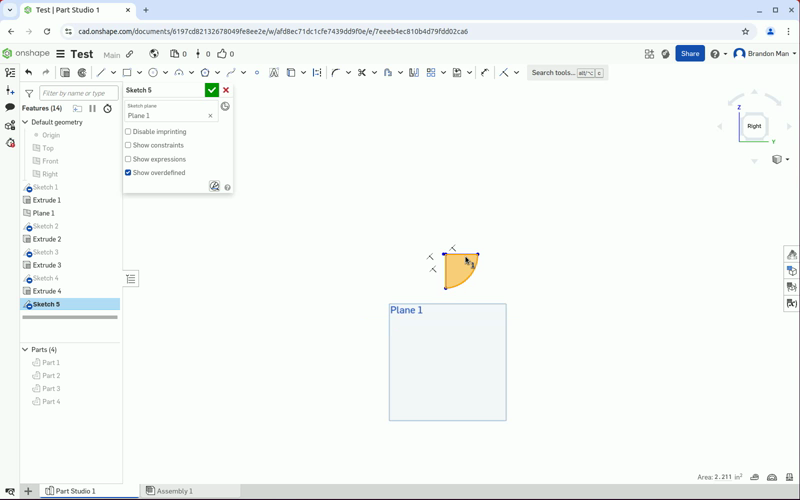
scroll(-6)
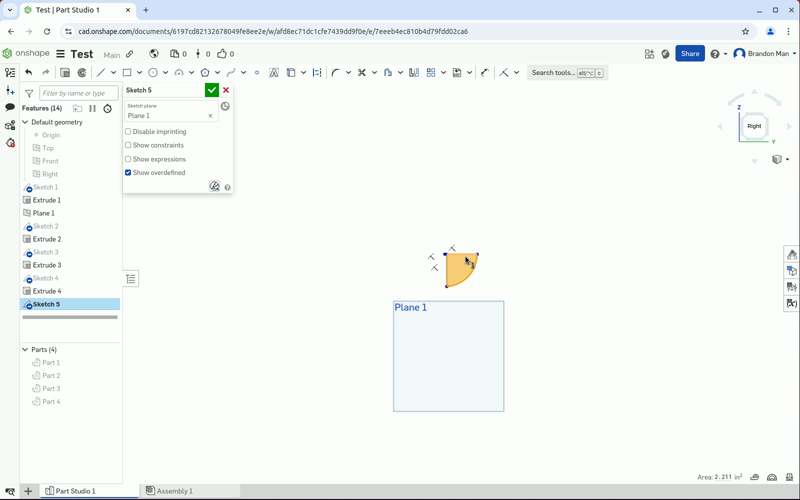
scroll(-6)
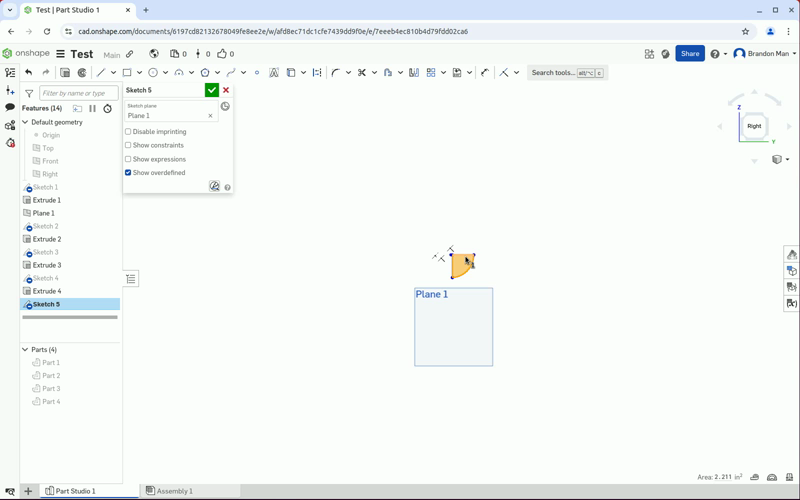
scroll(-6)
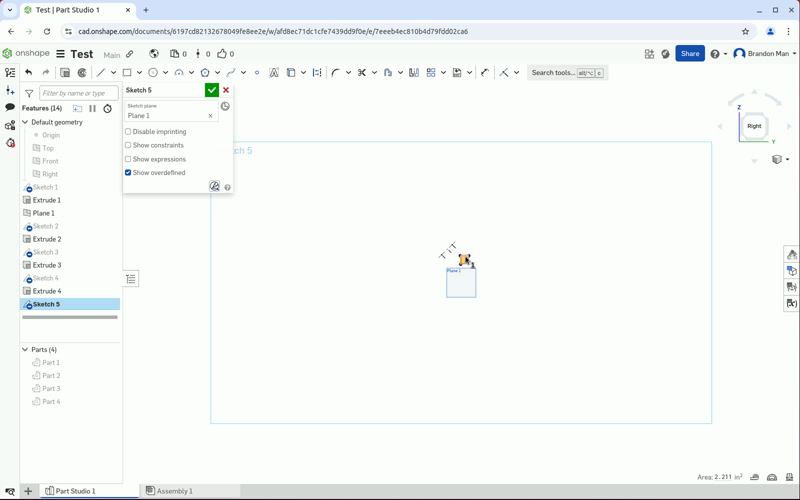
mouse_move(73, 352)
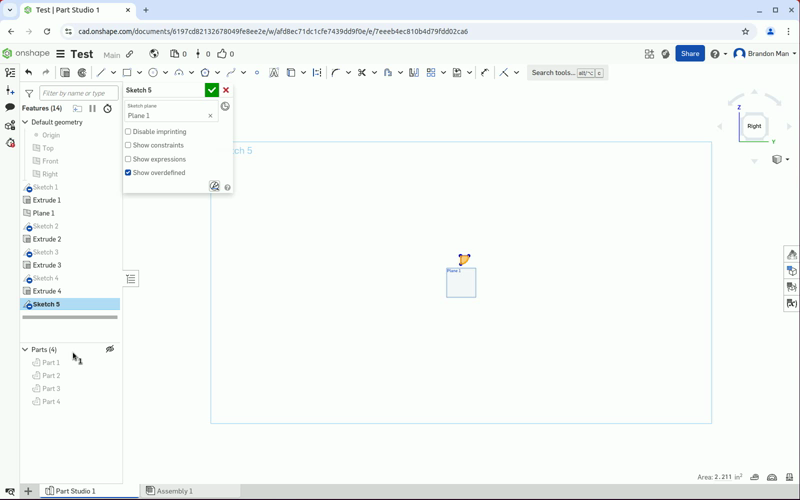
key(shift+y)
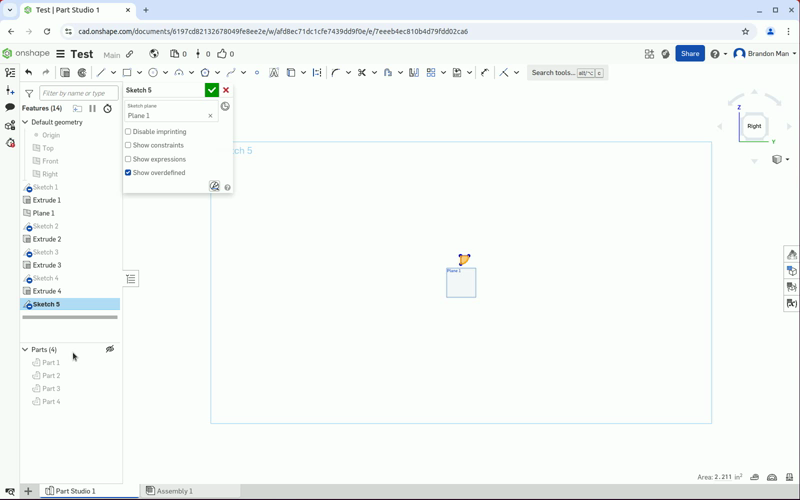
key(shift+e)
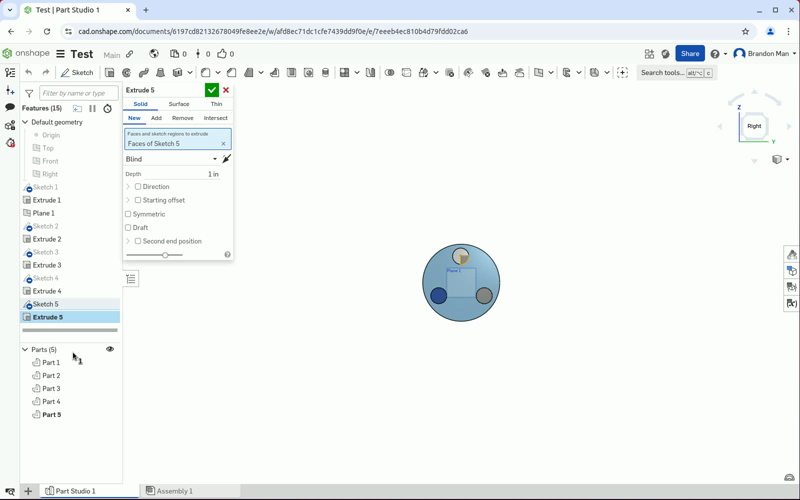
mouse_move(143, 106)
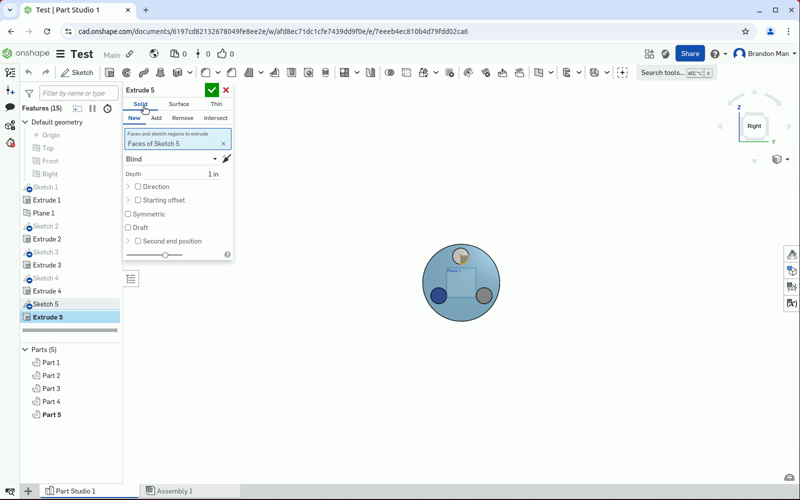
click(143, 106)
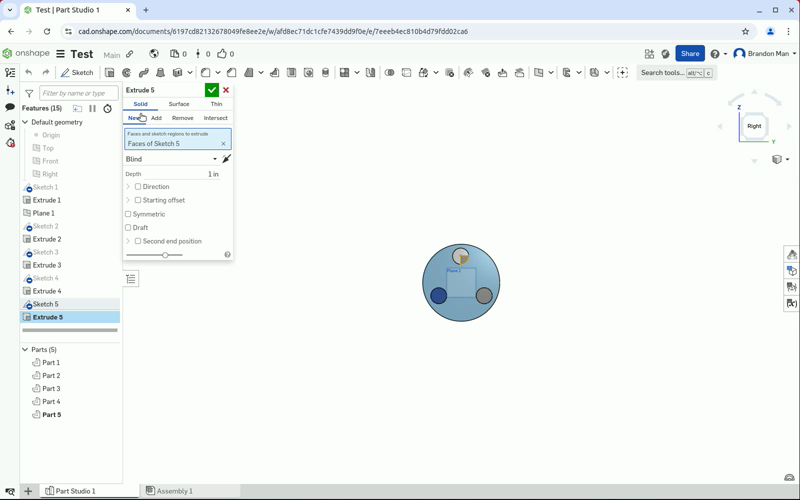
mouse_move(137, 120)
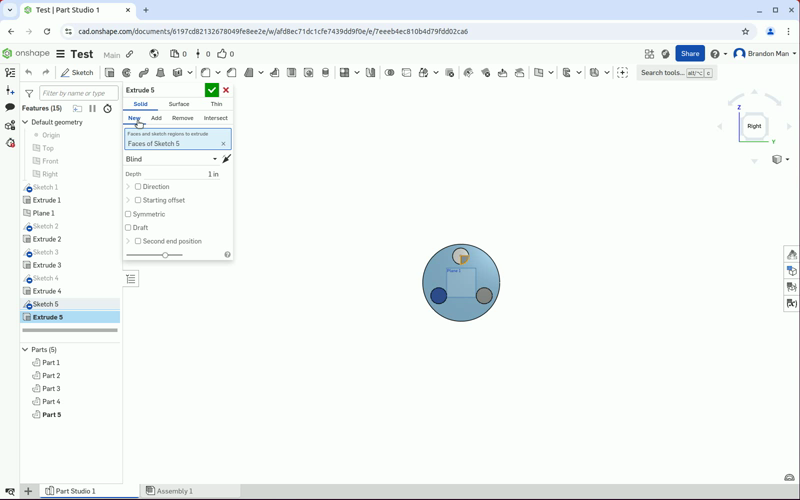
click(137, 120)
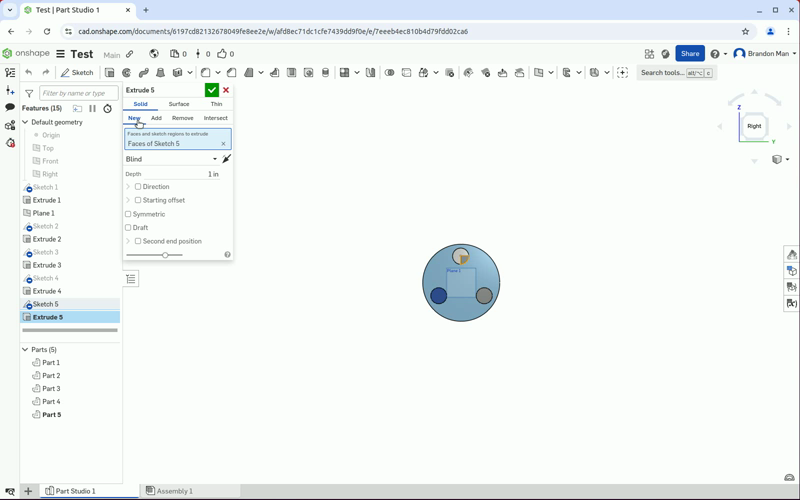
key(tab, 4)
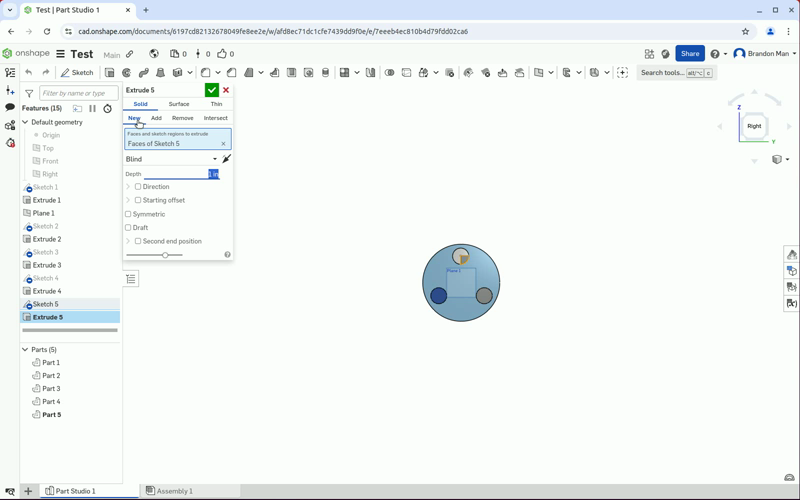
text(11.554)
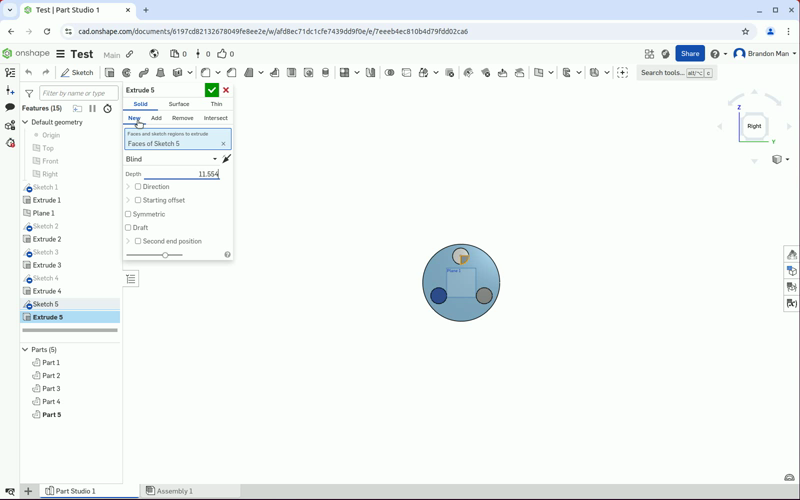
key(enter)
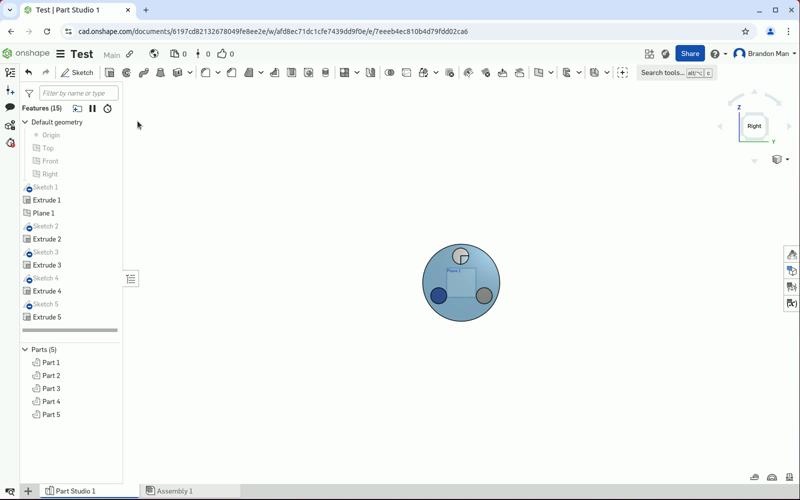
key(shift+h)
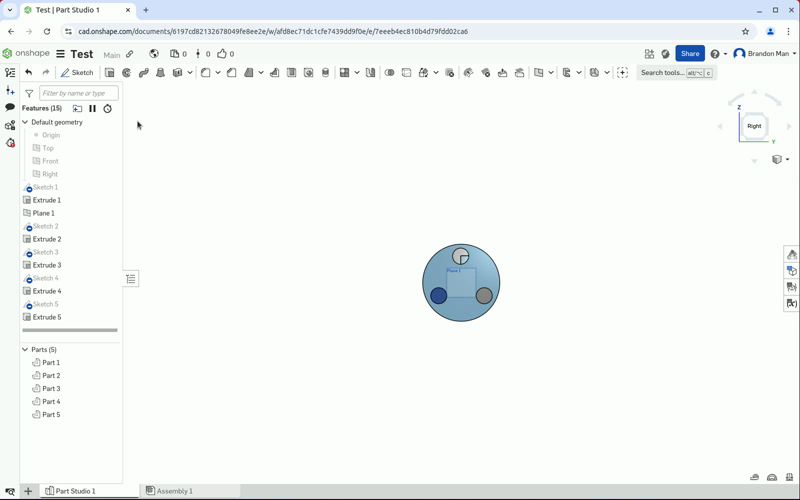
key(shift+h)
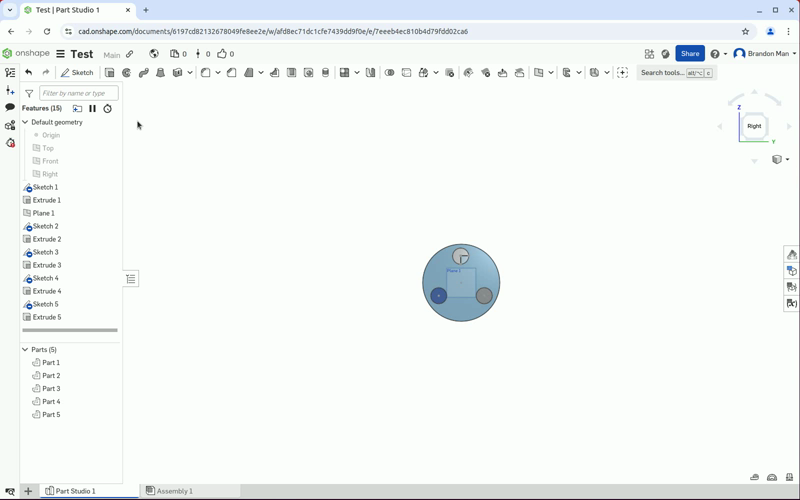
key(shift+7)
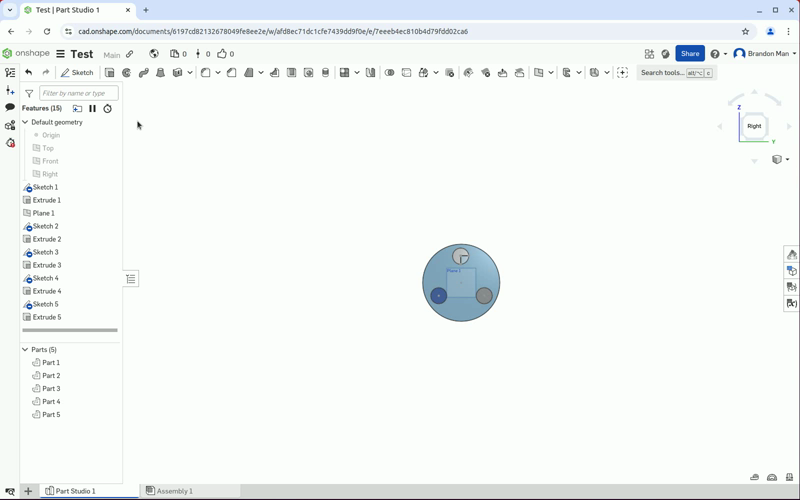
key(right, 2)
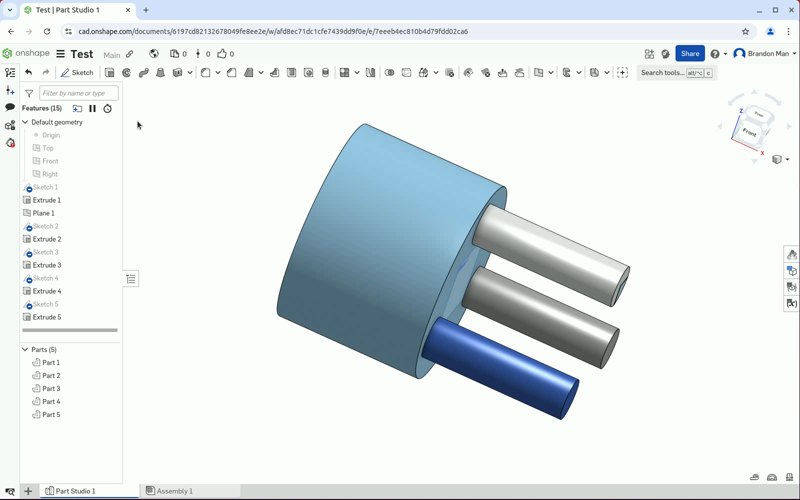
key(down, 2)
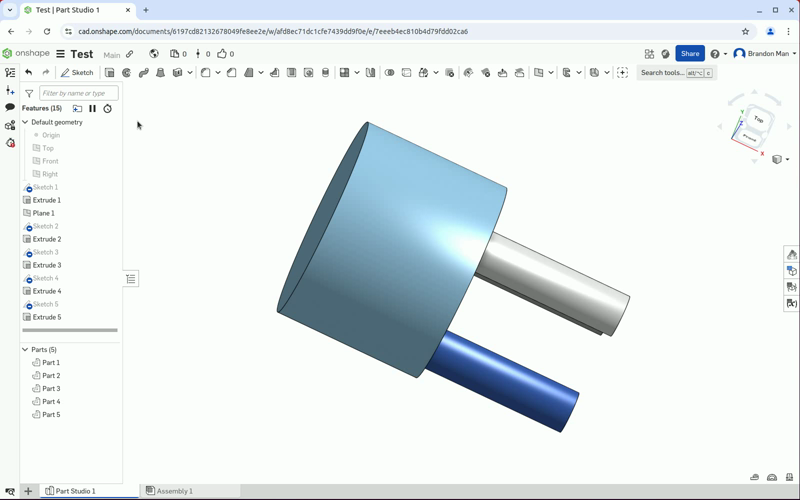
key(up, 2)
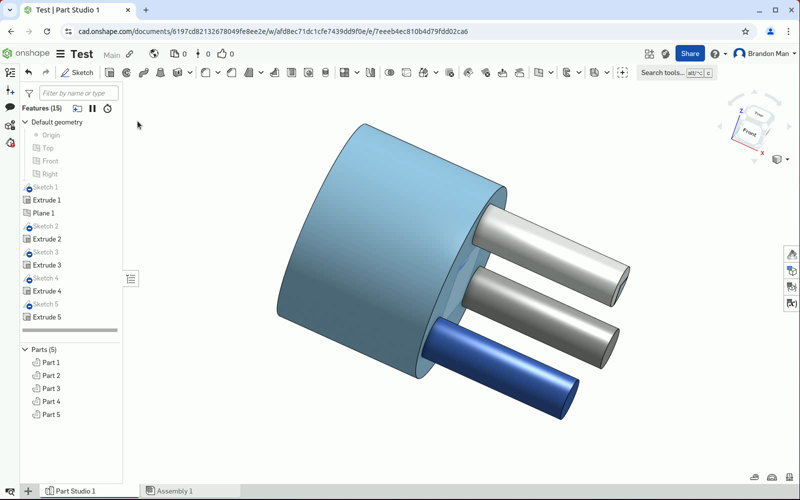
key(left, 2)
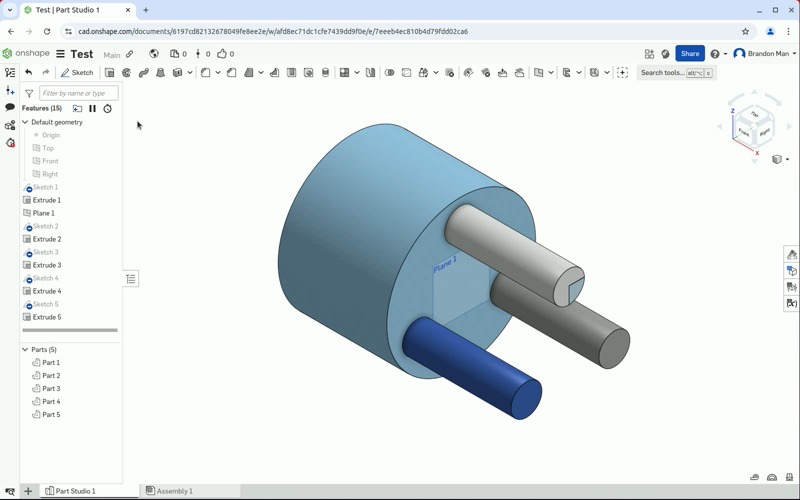
mouse_move(73, 189)
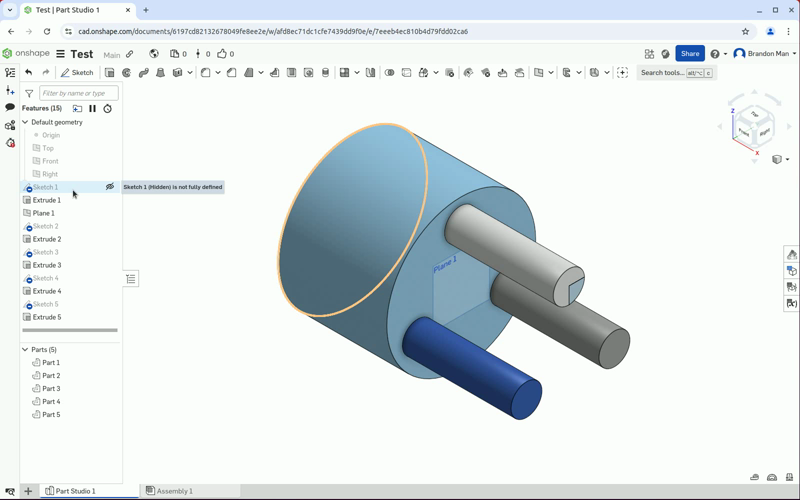
click(73, 189)